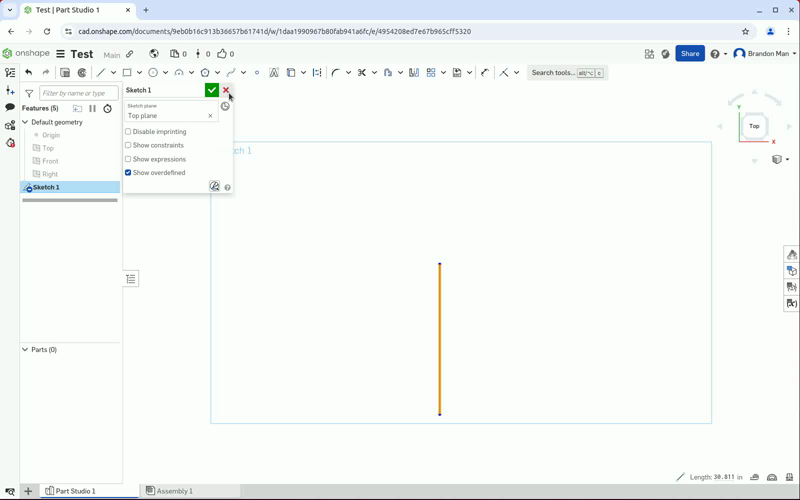
key(shift+h)
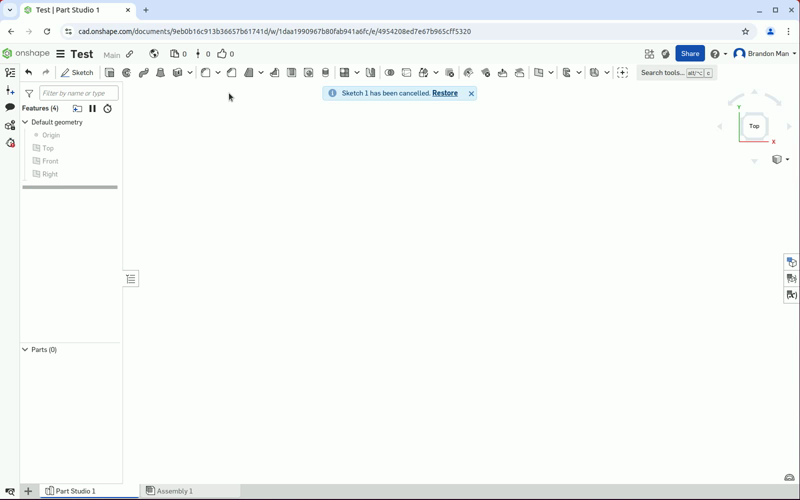
mouse_move(73, 352)
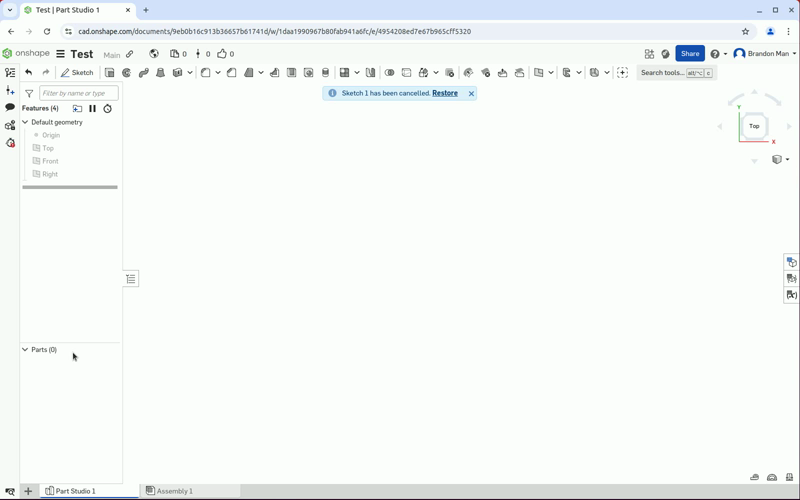
key(y)
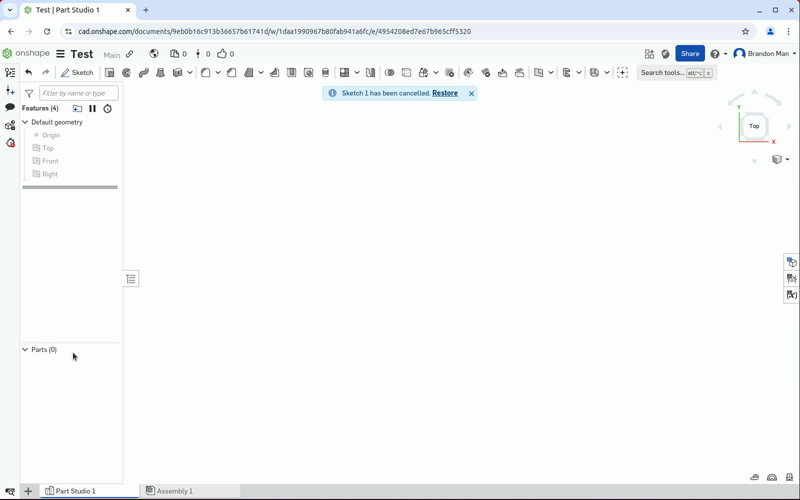
key(shift+p)
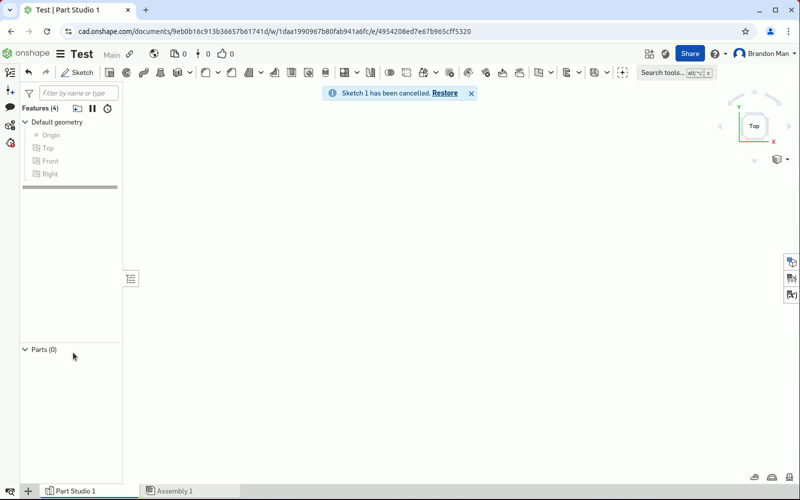
key(space)
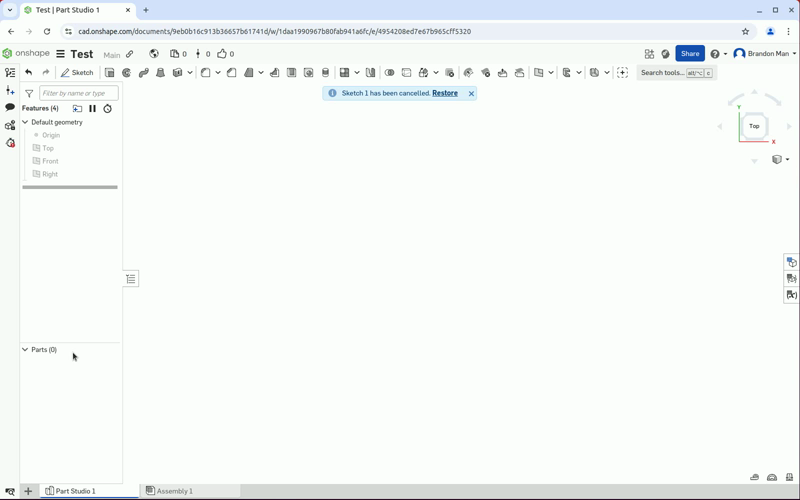
key_down(shift)
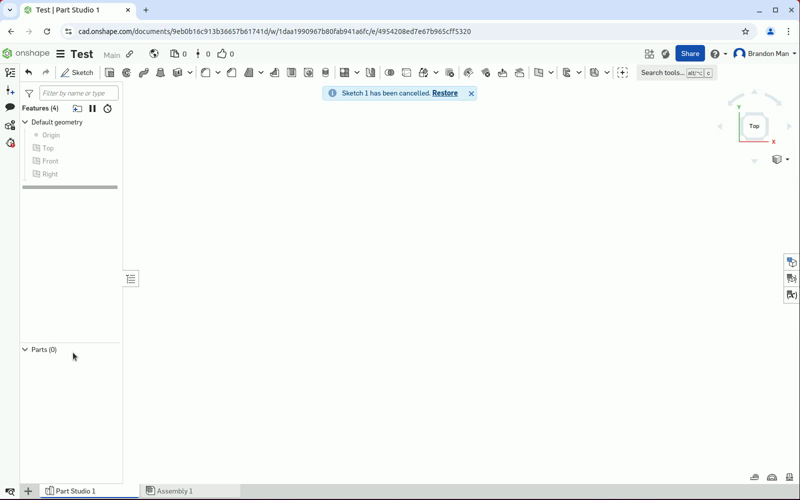
key(up)
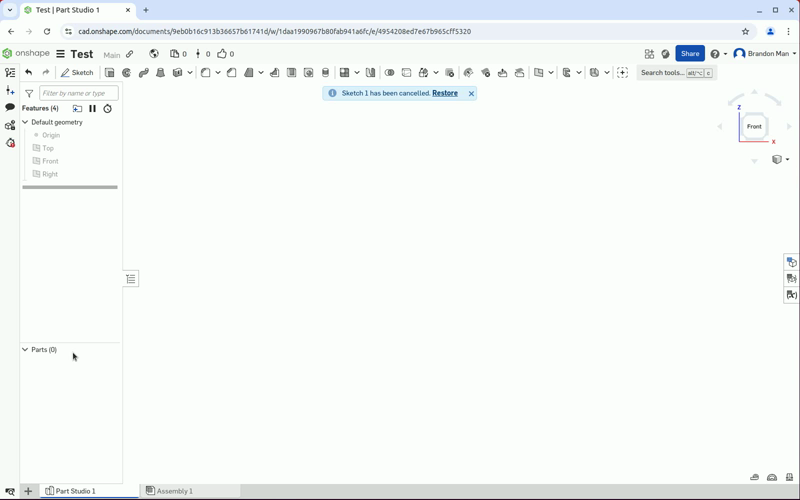
key_up(shift)
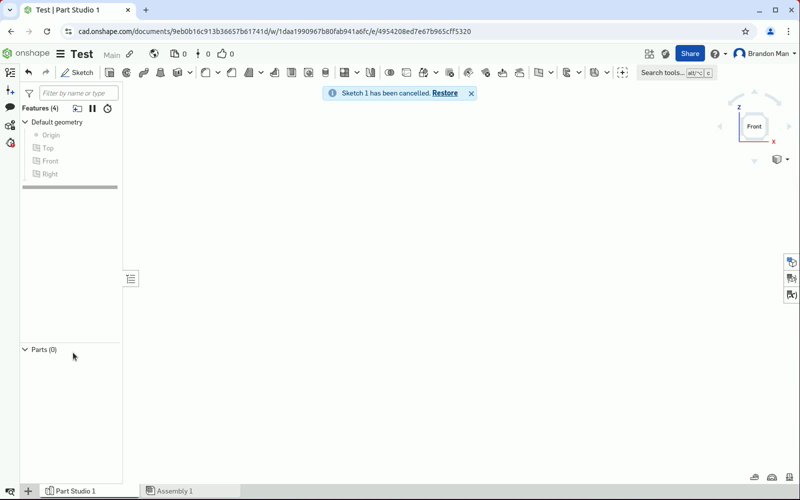
key(space)
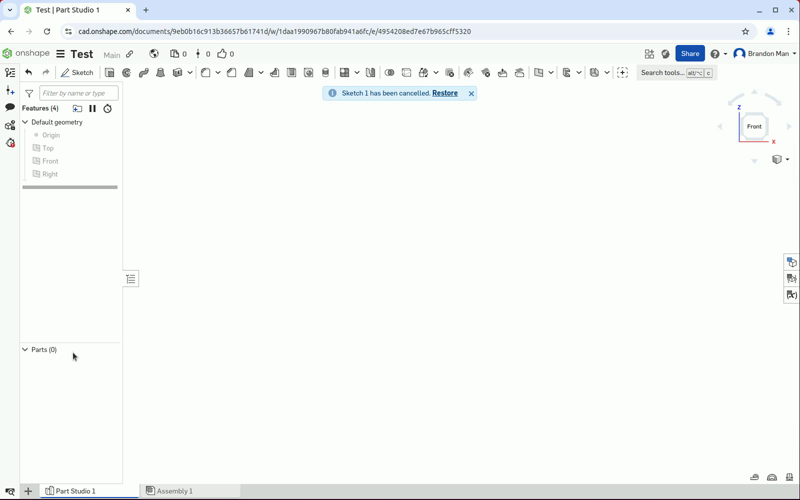
key_down(shift)
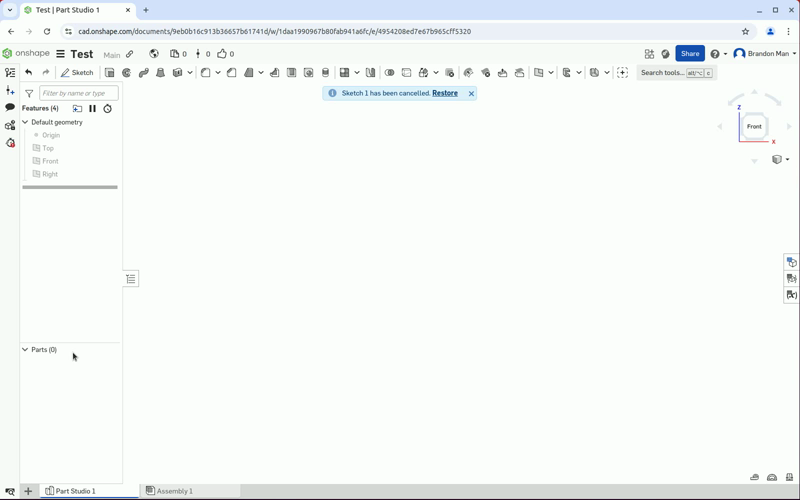
key(left)
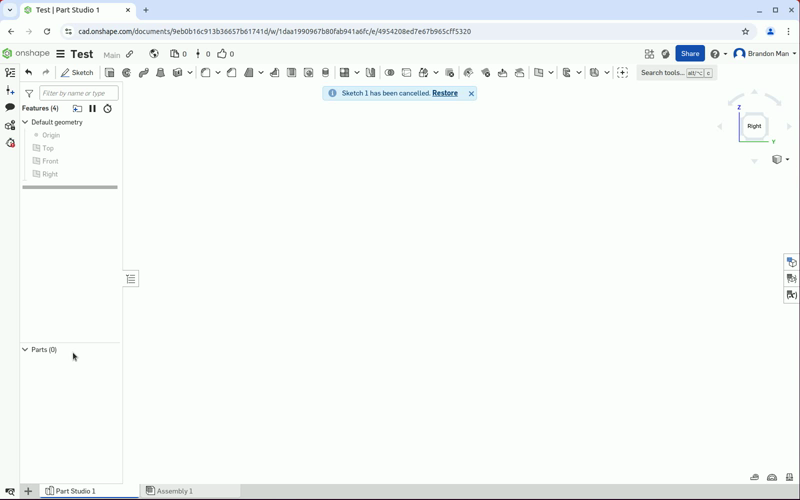
key_up(shift)
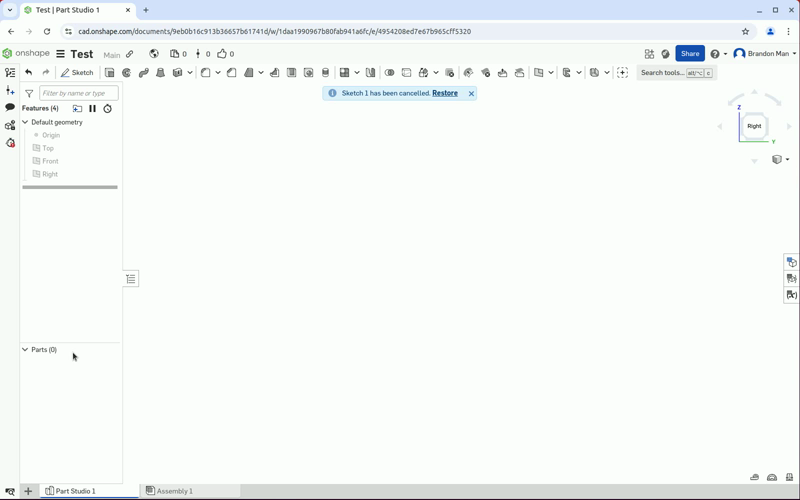
mouse_move(73, 352)
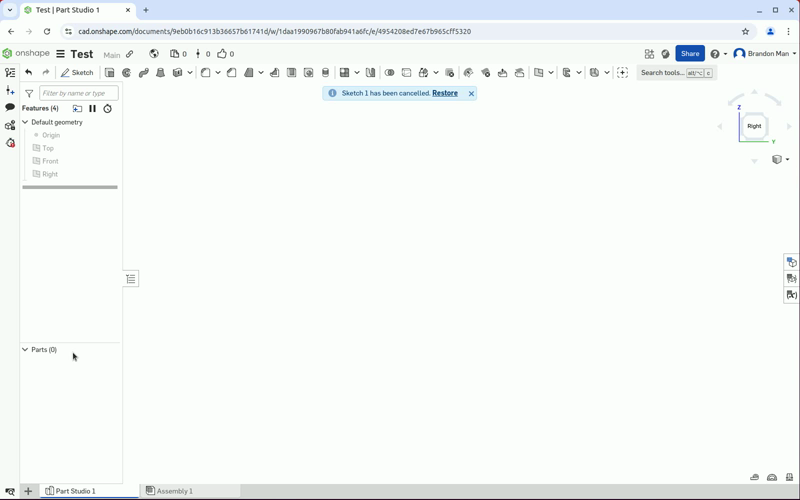
key(shift+y)
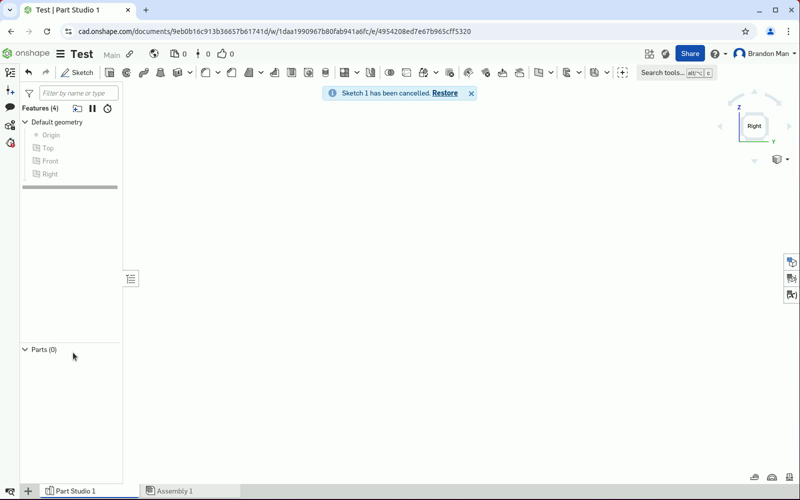
key(shift+s)
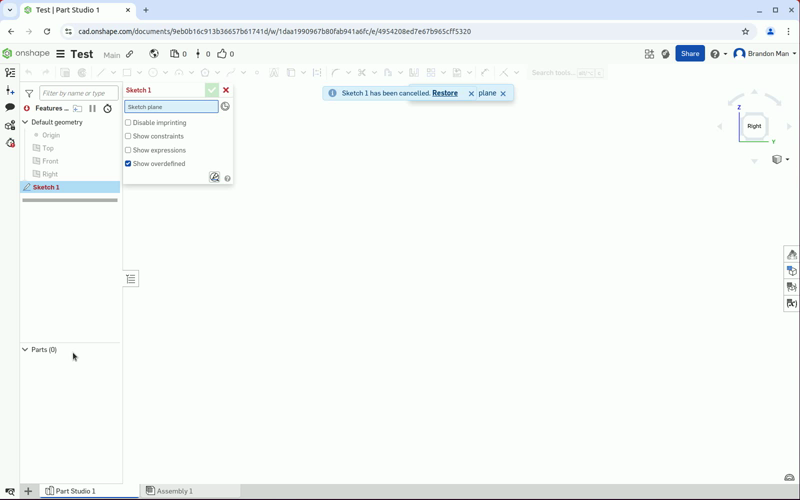
mouse_move(73, 176)
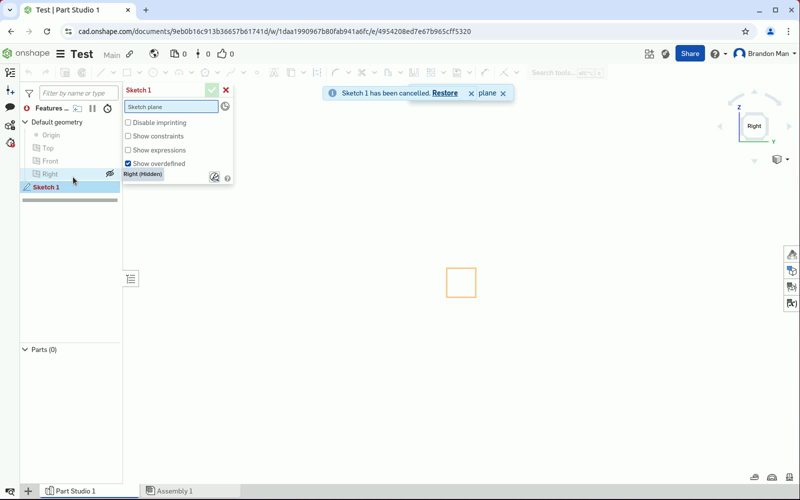
click(73, 176)
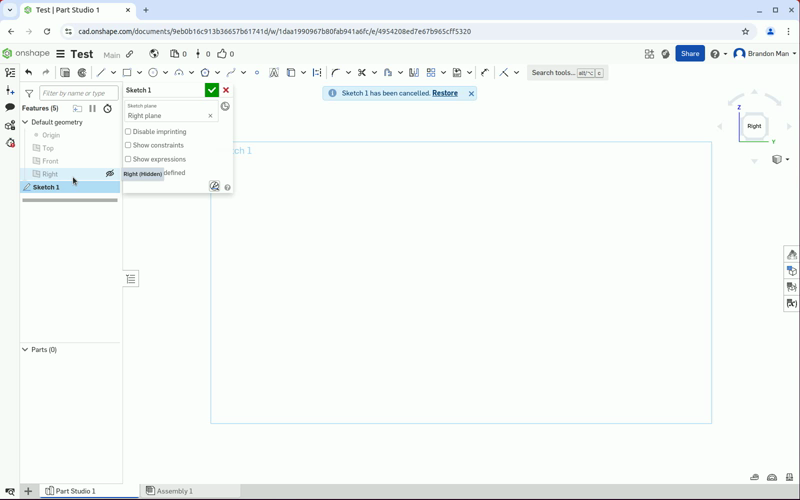
mouse_move(73, 352)
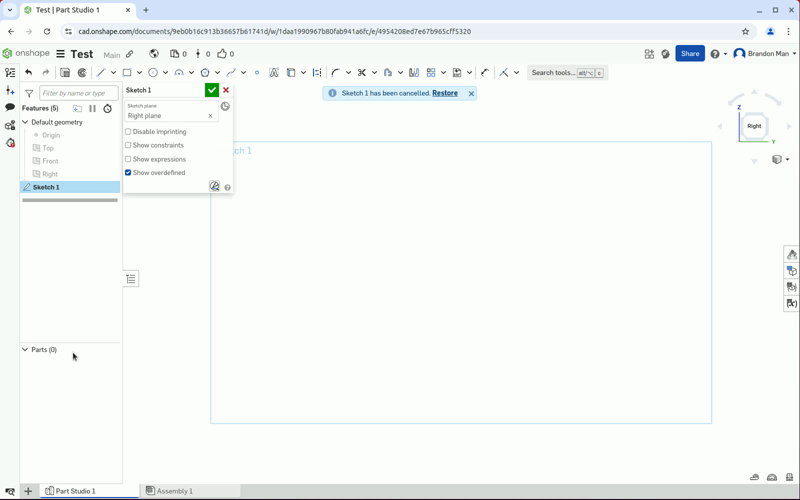
key(y)
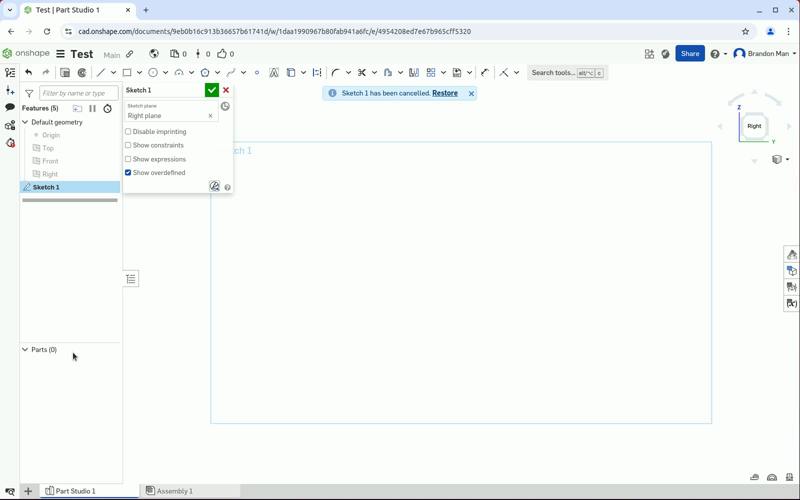
key(l)
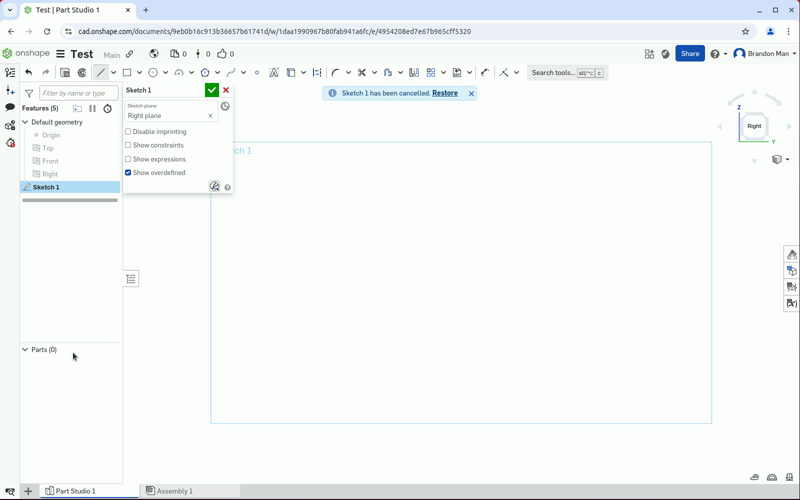
key_down(shift)
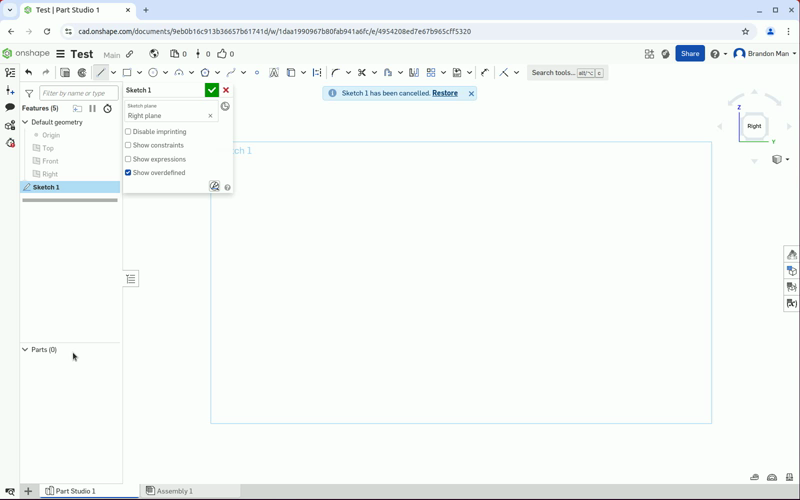
mouse_move(406, 328)
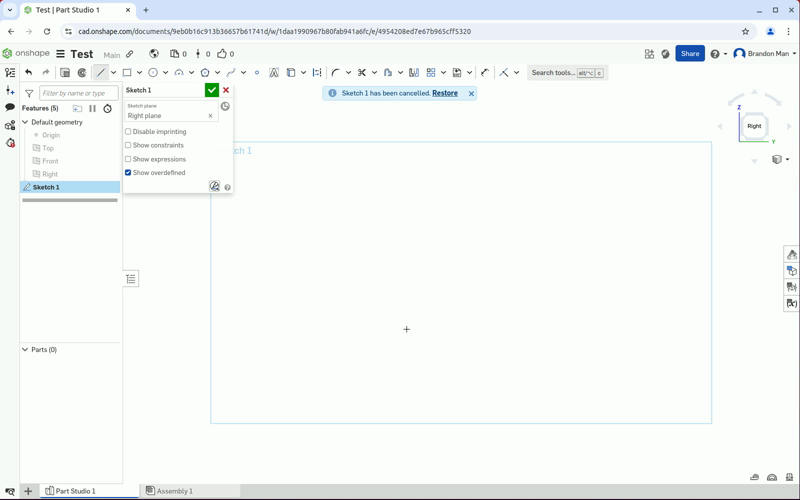
click(406, 328)
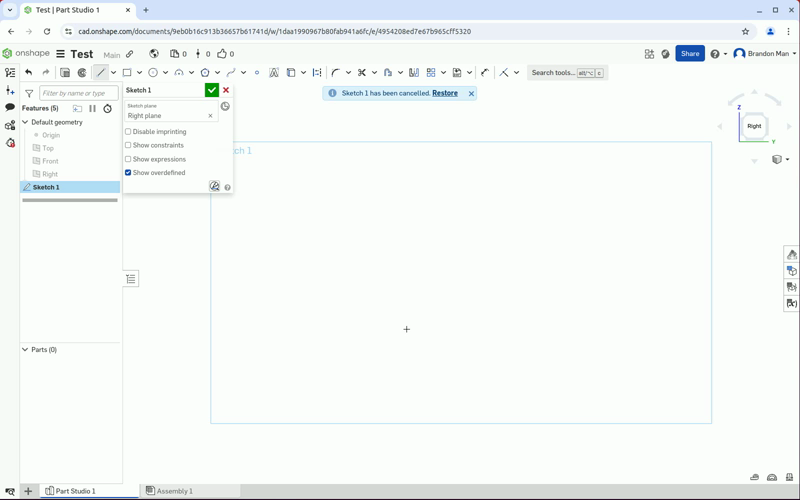
key_up(shift)
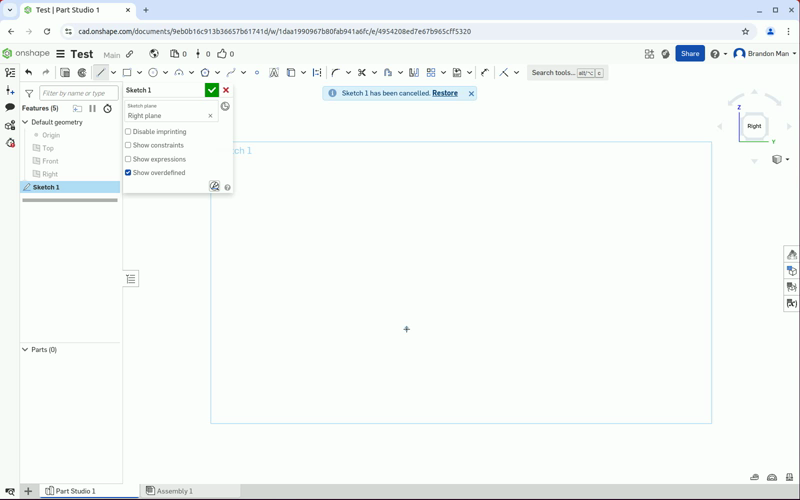
key_down(shift)
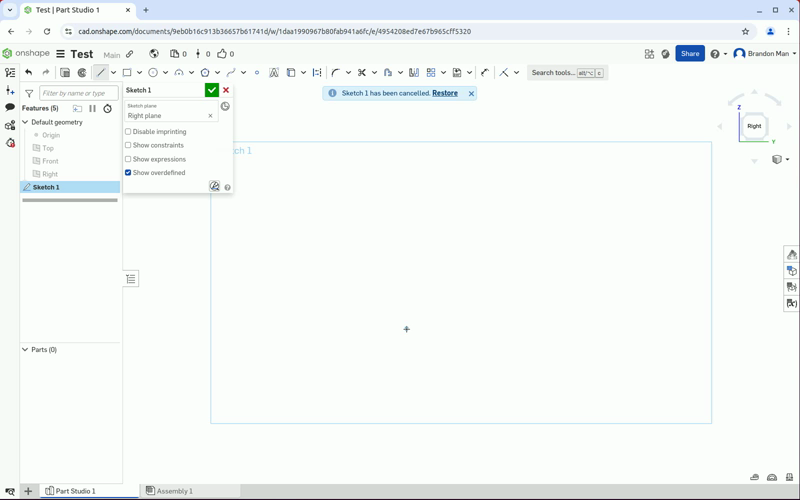
mouse_move(514, 328)
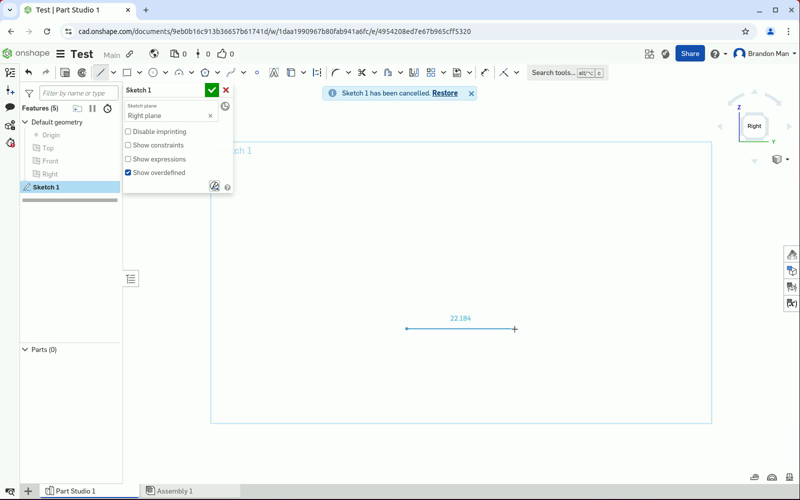
click(514, 328)
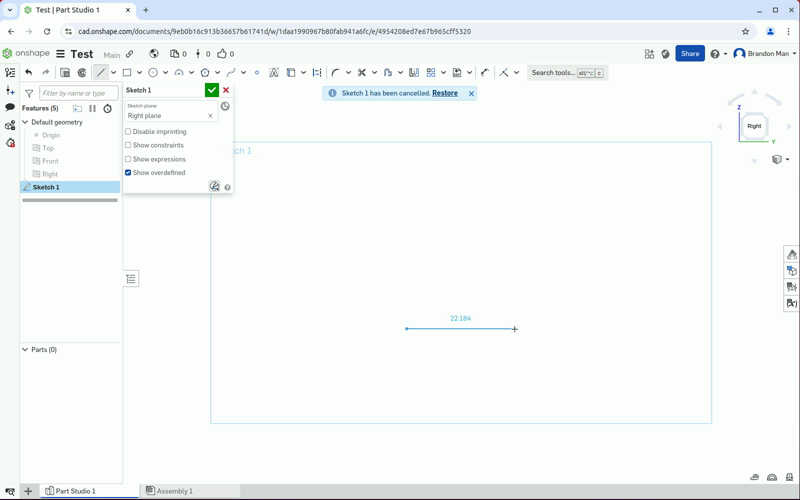
key_up(shift)
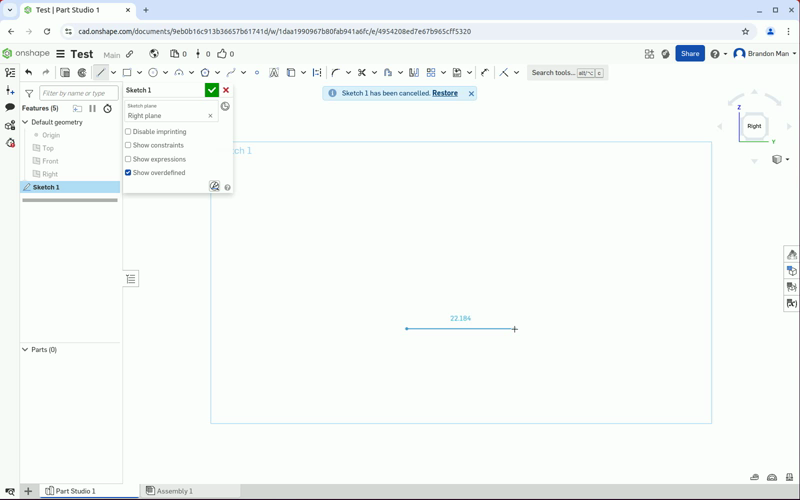
key_down(shift)
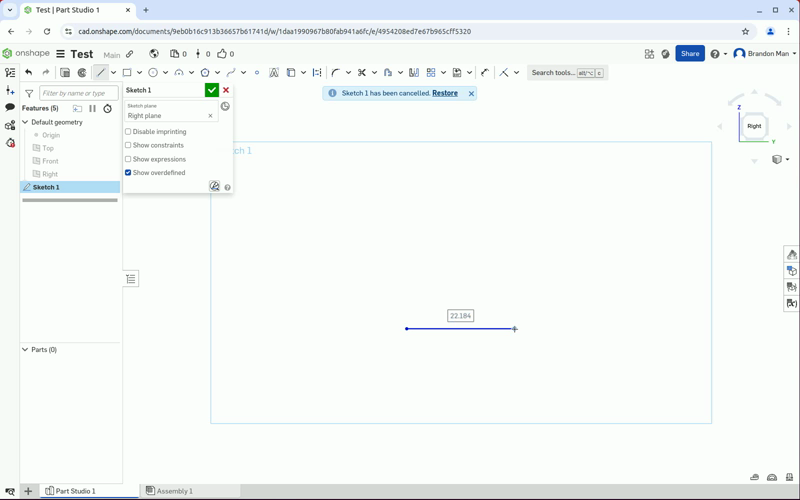
mouse_move(514, 236)
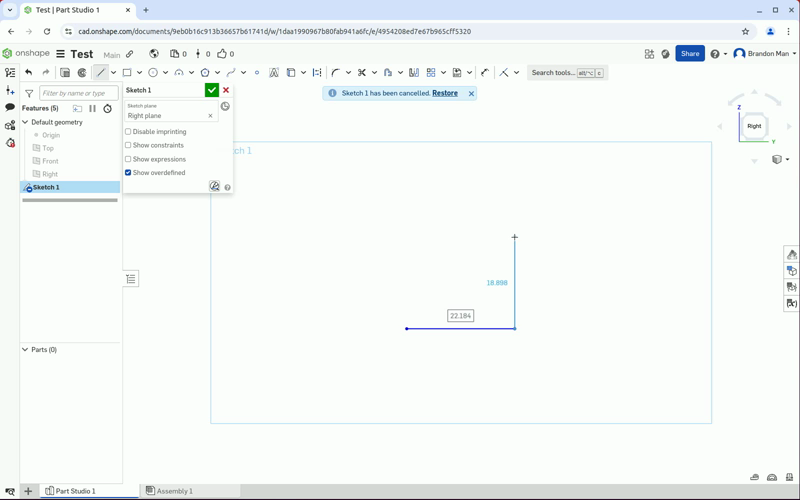
click(514, 236)
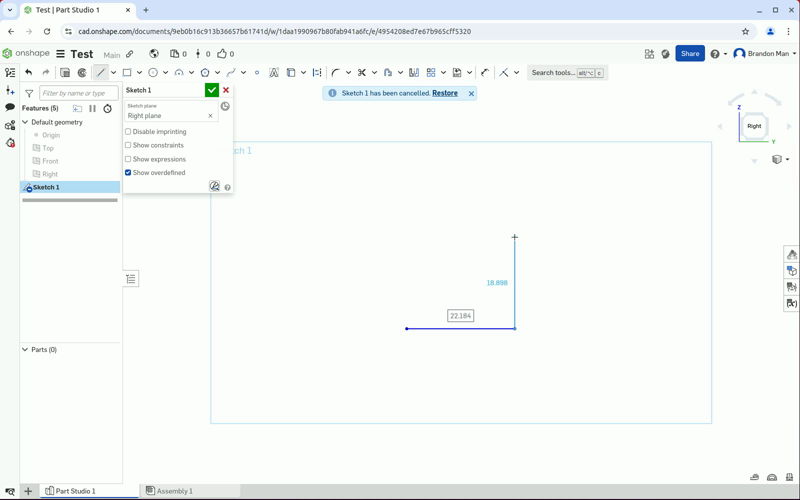
key_up(shift)
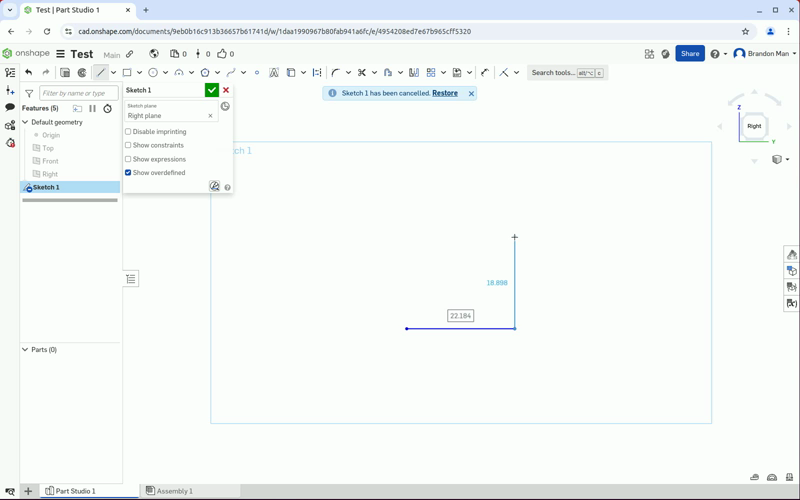
key_down(shift)
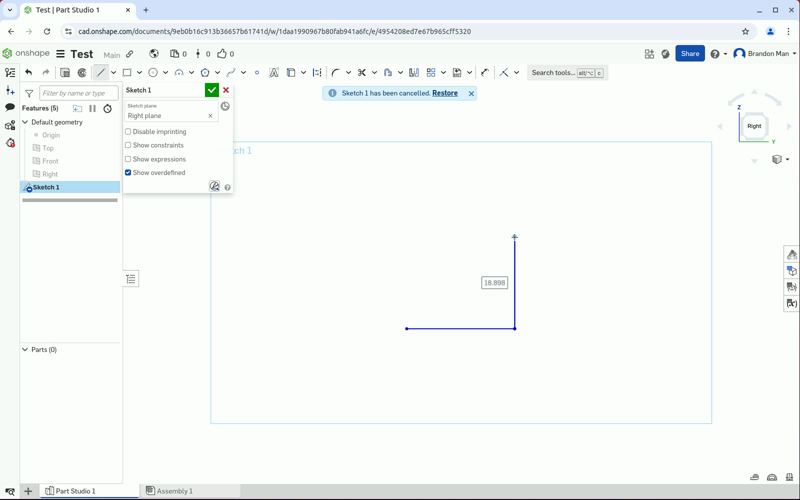
mouse_move(406, 236)
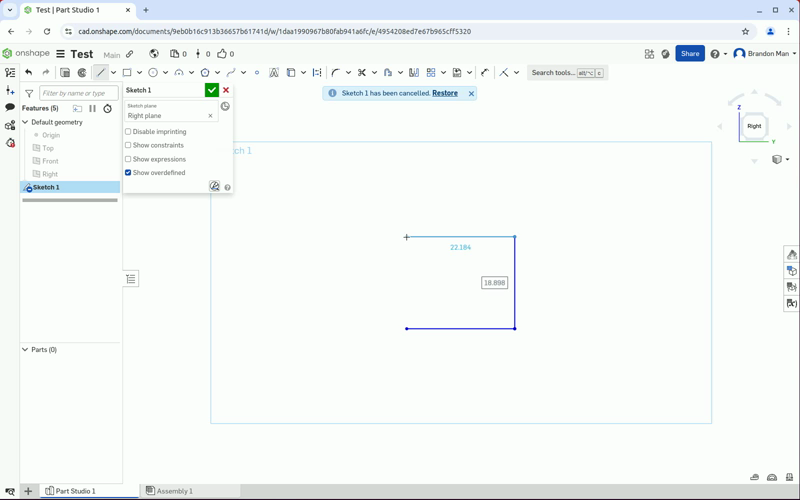
click(406, 236)
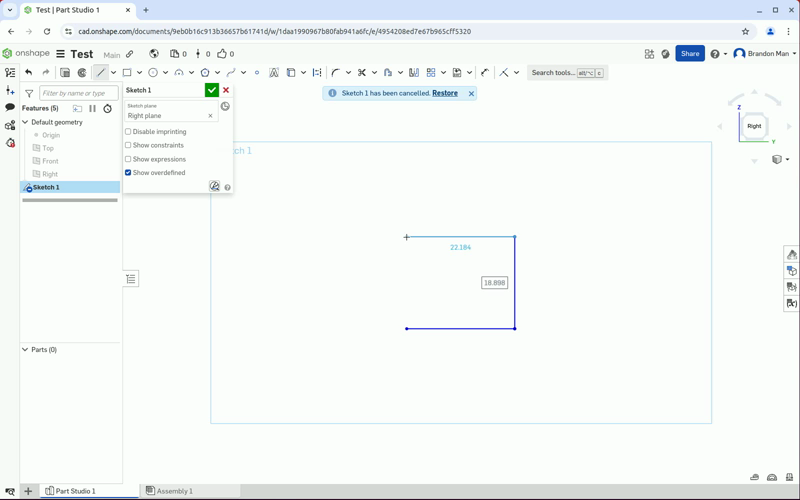
key_up(shift)
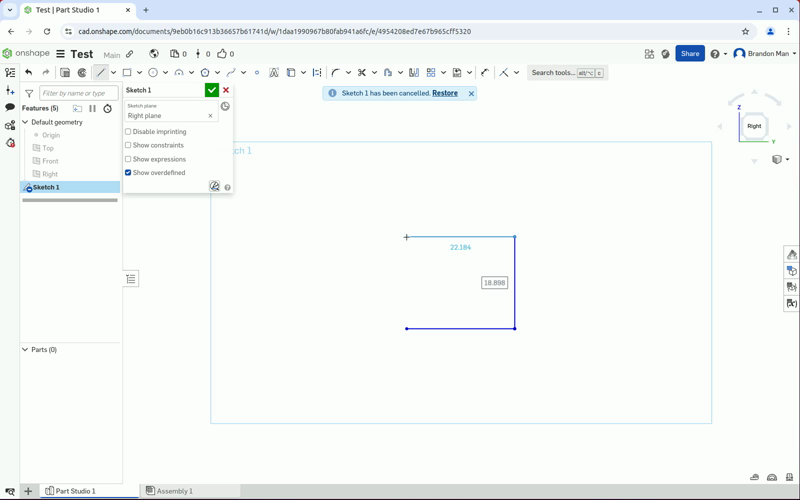
key_down(shift)
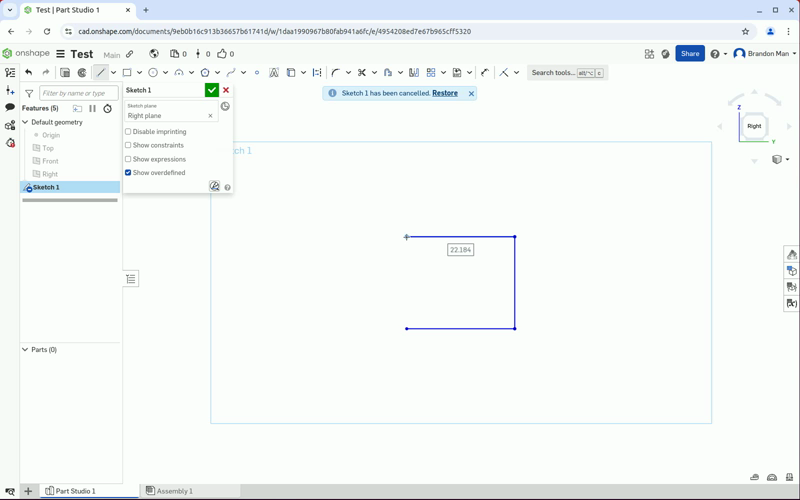
mouse_move(406, 328)
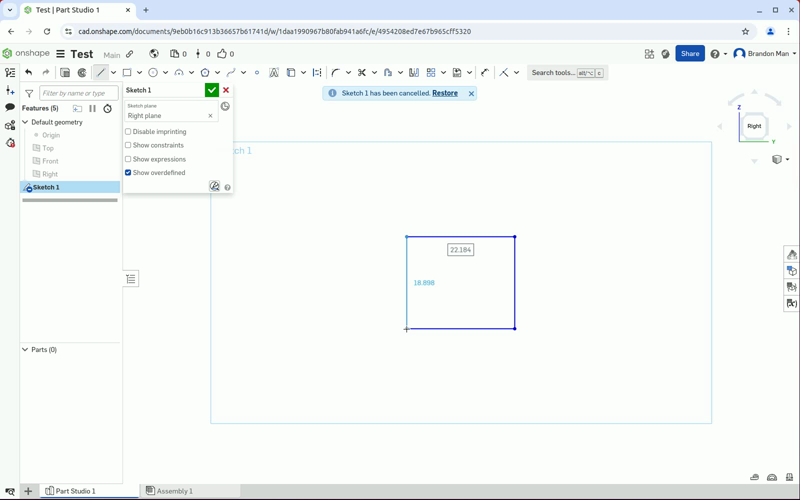
key_up(shift)
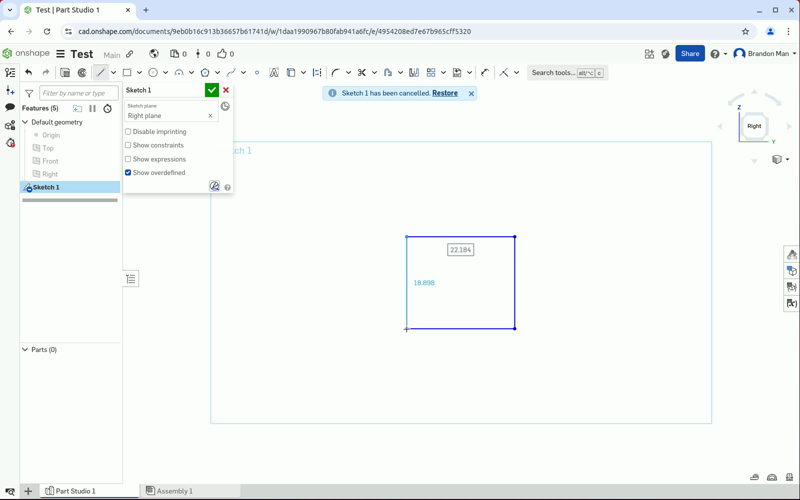
click(406, 328)
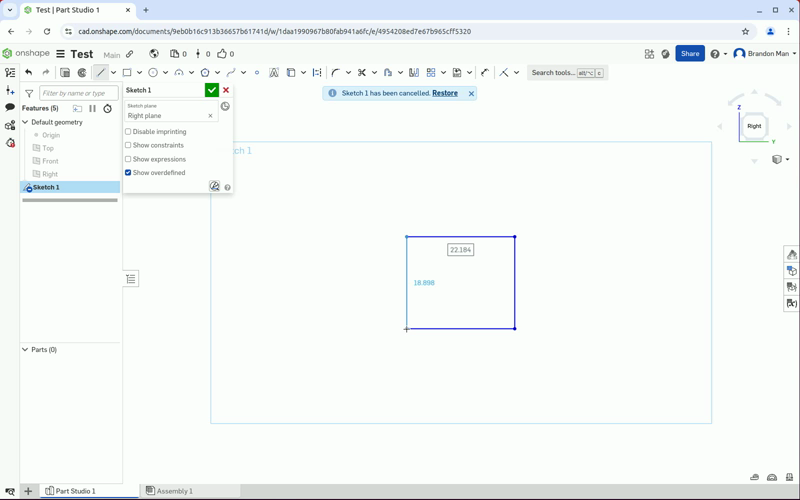
key(esc)
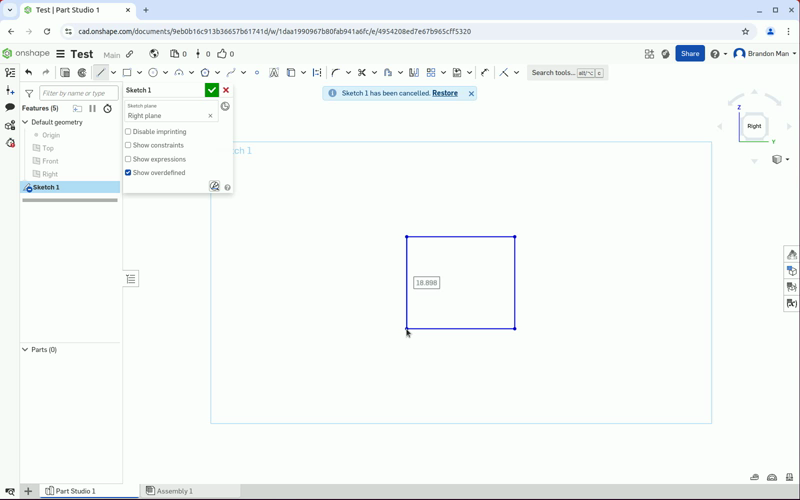
mouse_move(480, 255)
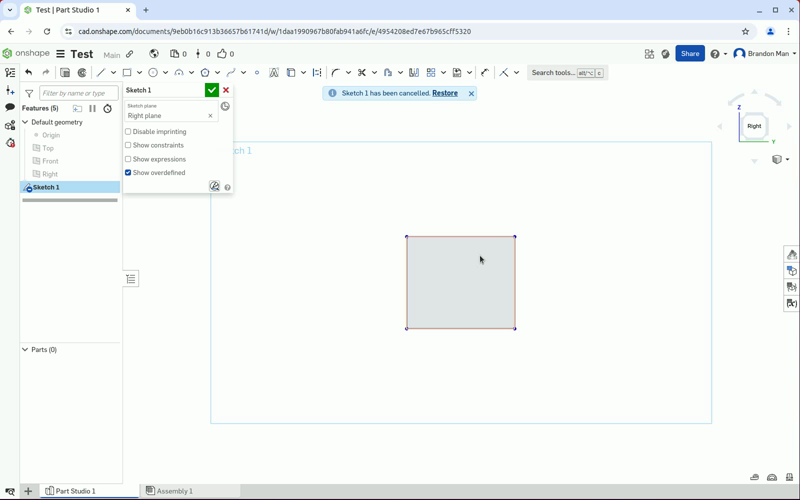
click(480, 255)
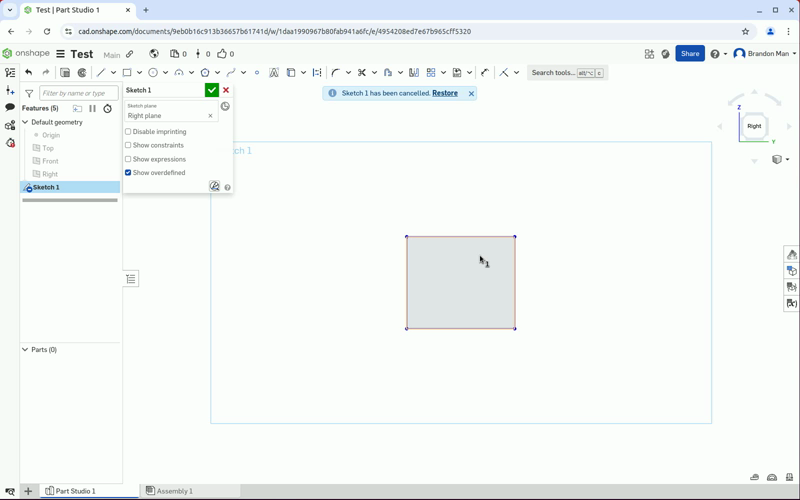
mouse_move(73, 352)
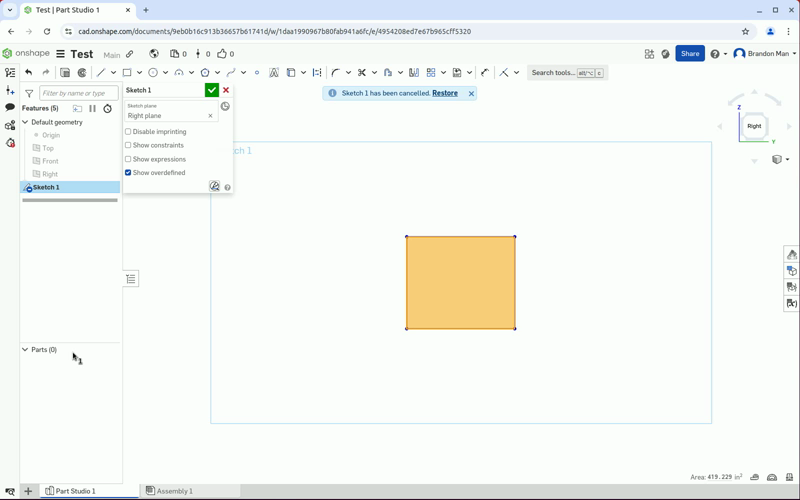
key(shift+y)
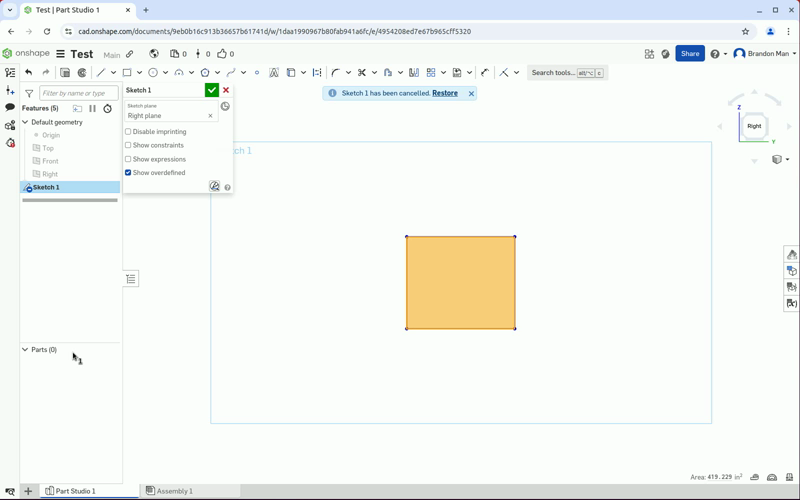
key(shift+e)
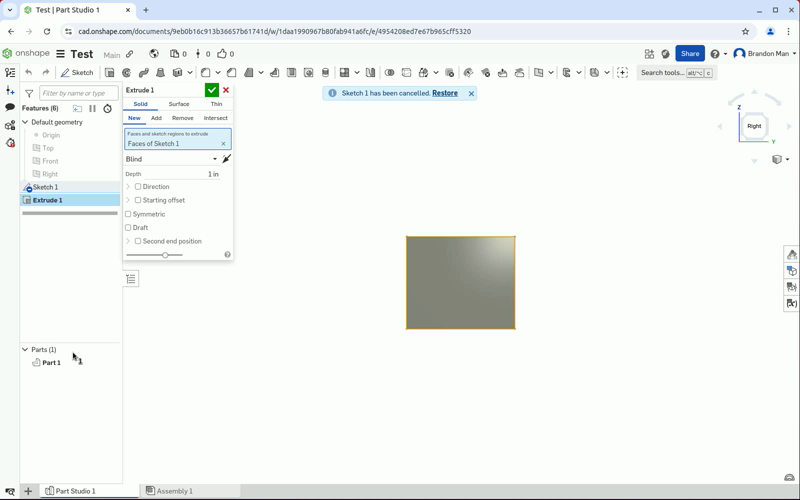
mouse_move(143, 106)
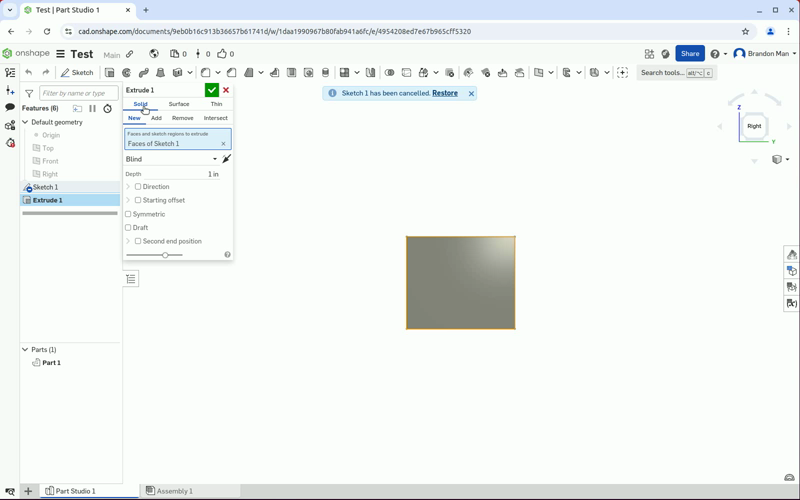
click(143, 106)
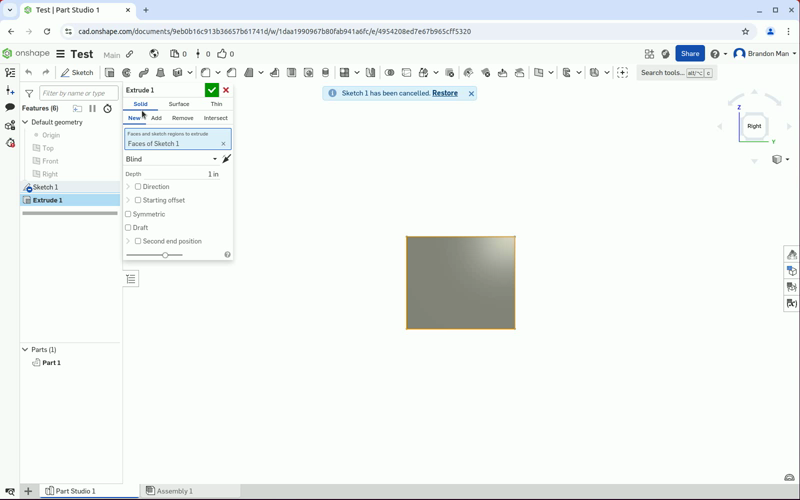
mouse_move(137, 120)
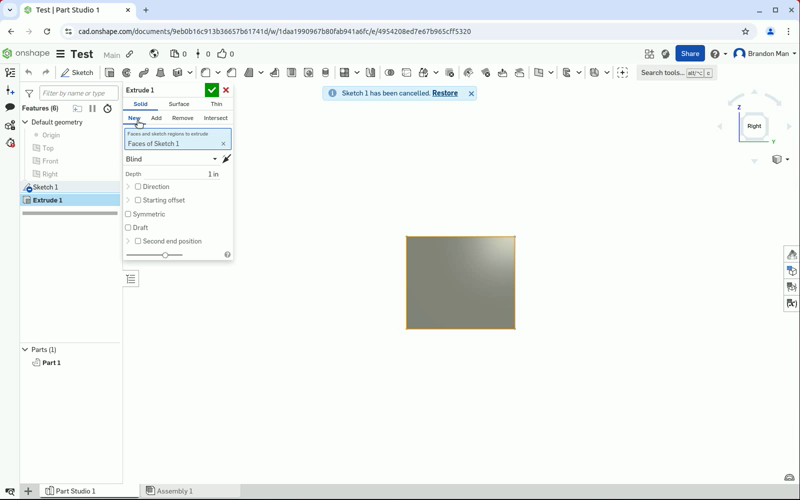
click(137, 120)
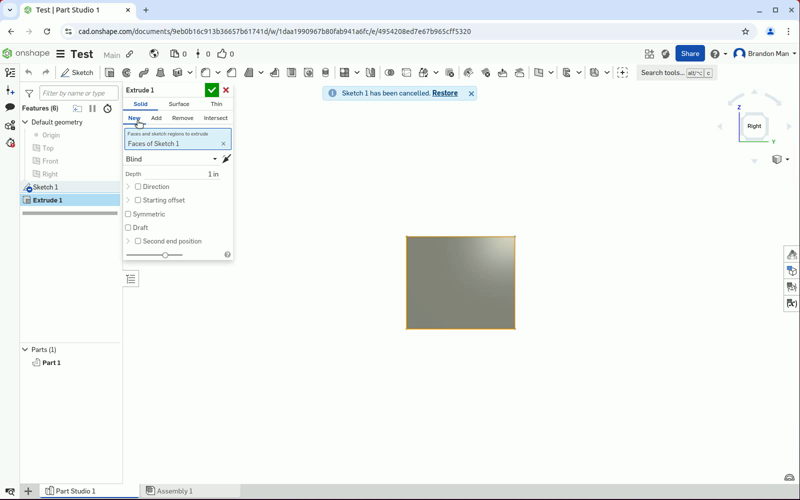
key(tab, 4)
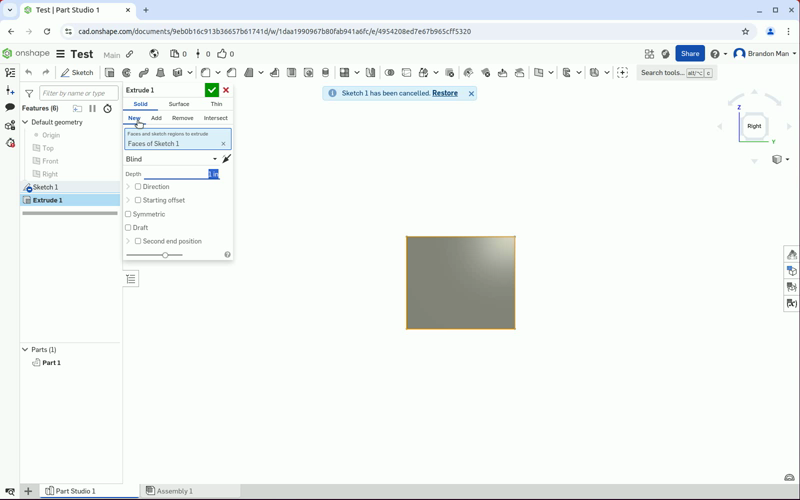
text(2.166)
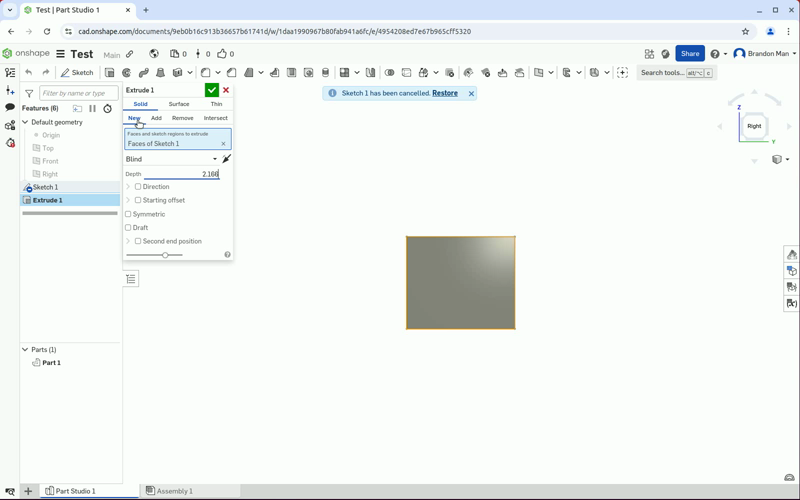
key(enter)
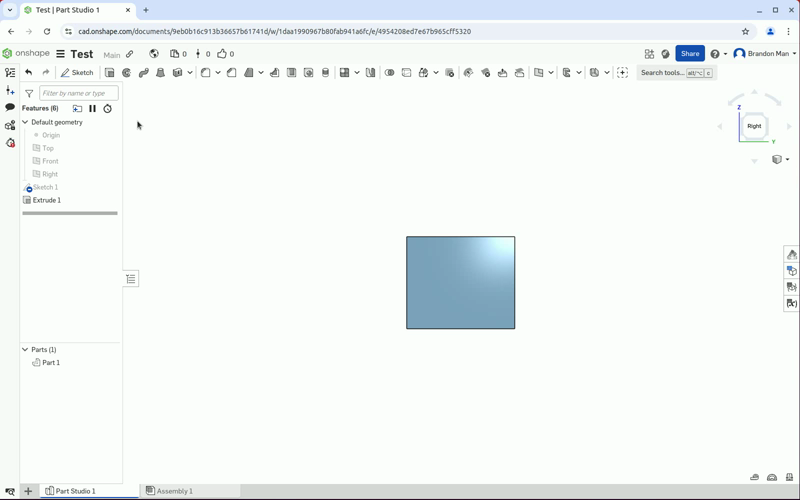
key(shift+h)
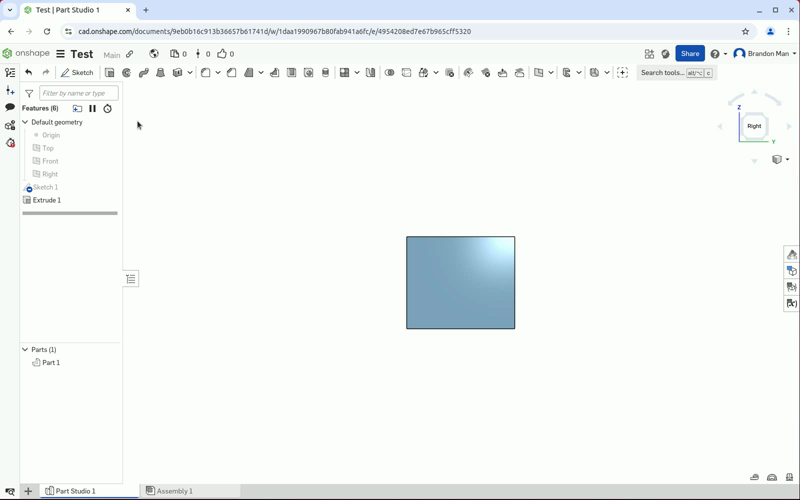
key(shift+h)
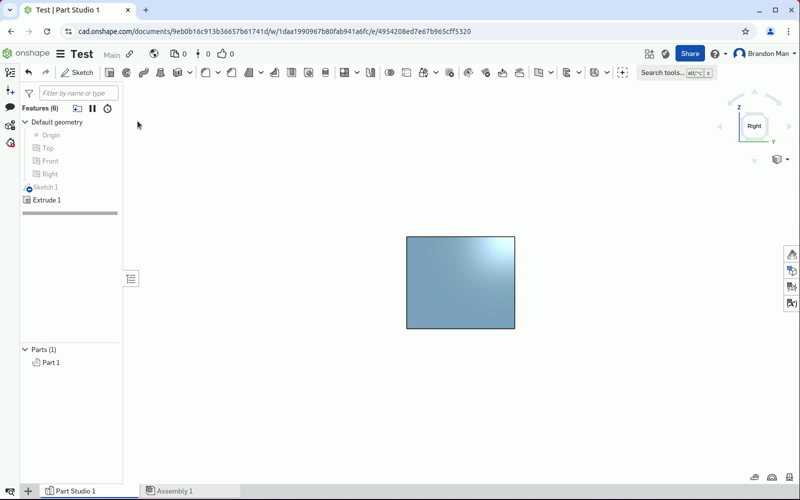
mouse_move(73, 189)
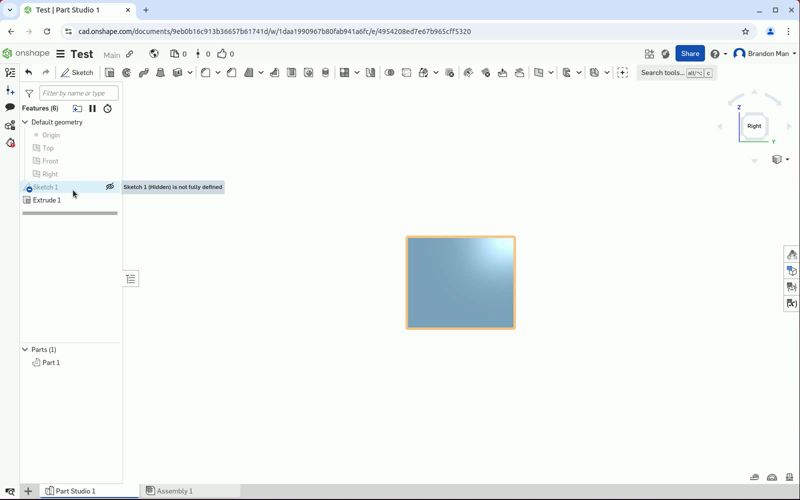
click(73, 189)
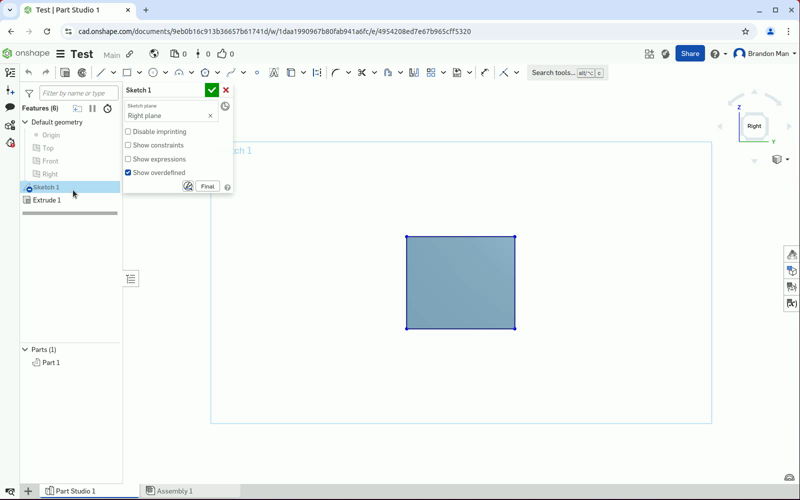
mouse_move(229, 92)
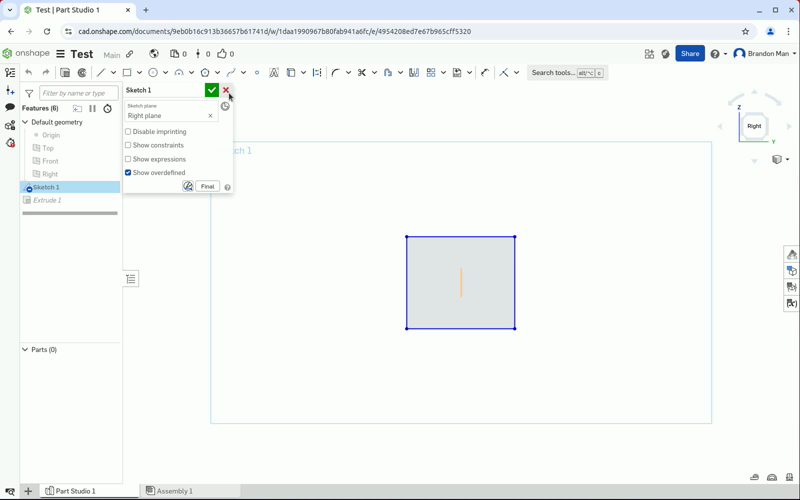
click(229, 92)
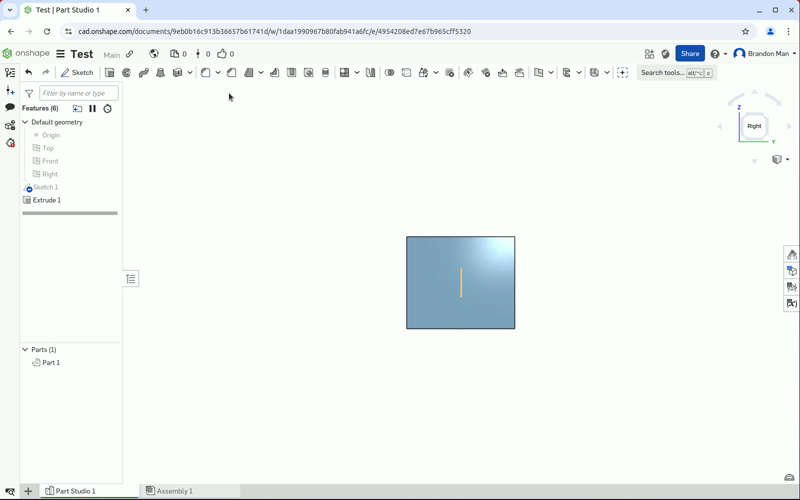
mouse_move(541, 75)
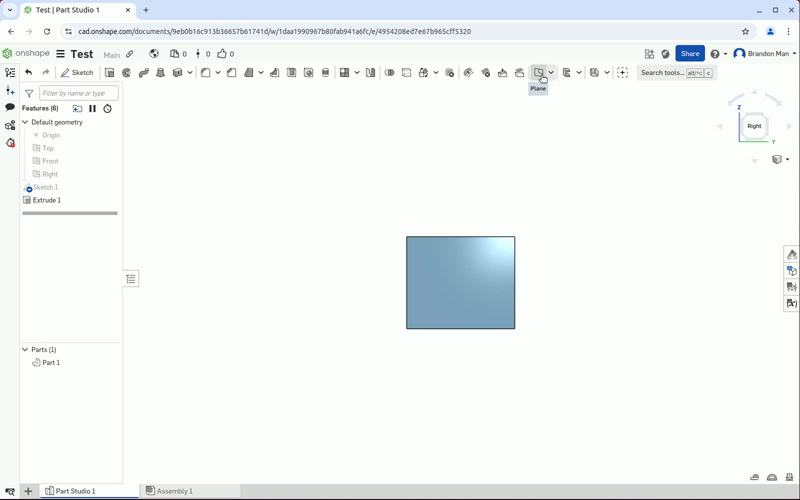
click(541, 75)
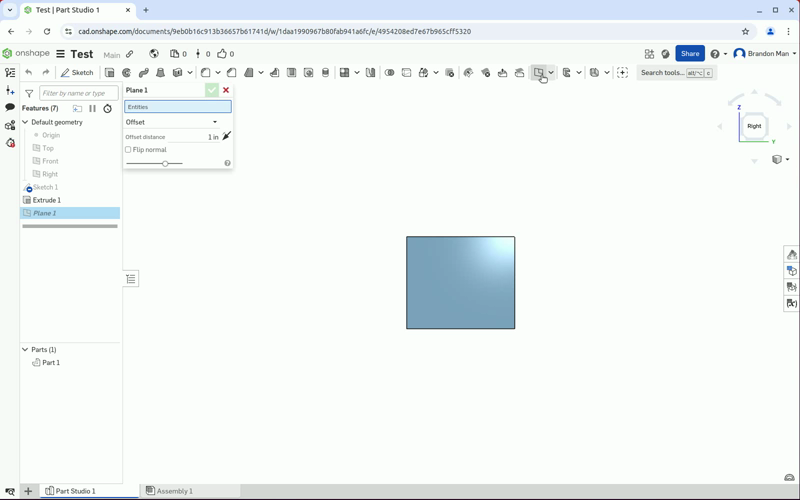
mouse_move(73, 176)
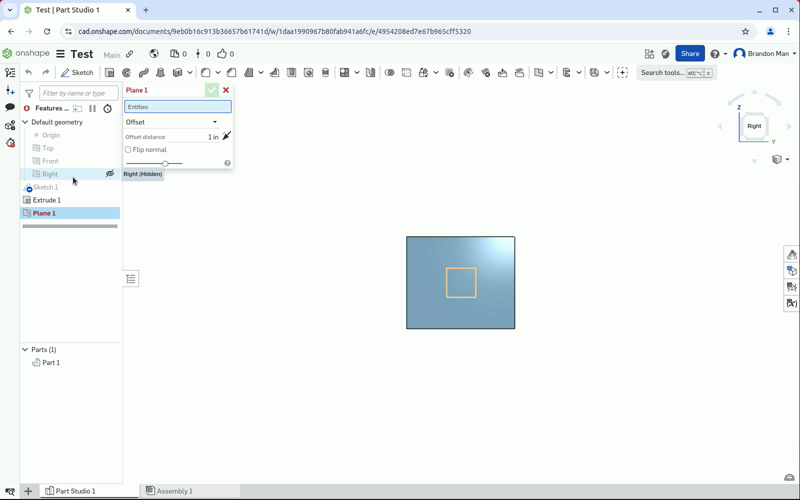
click(73, 176)
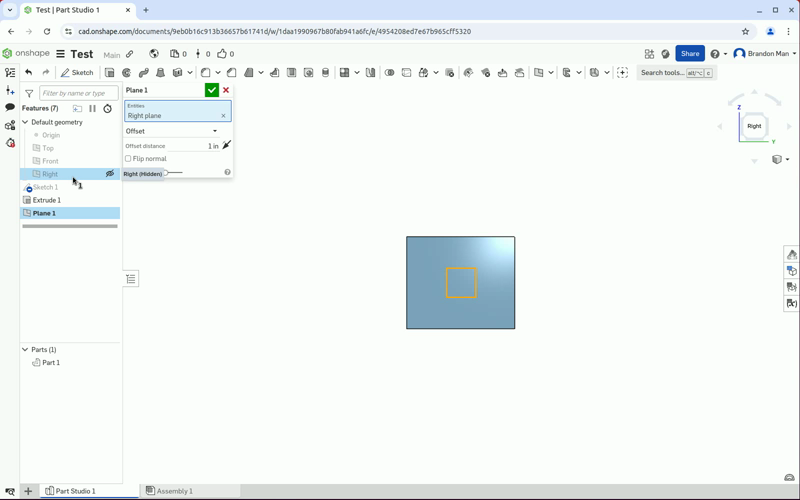
key(tab, 2)
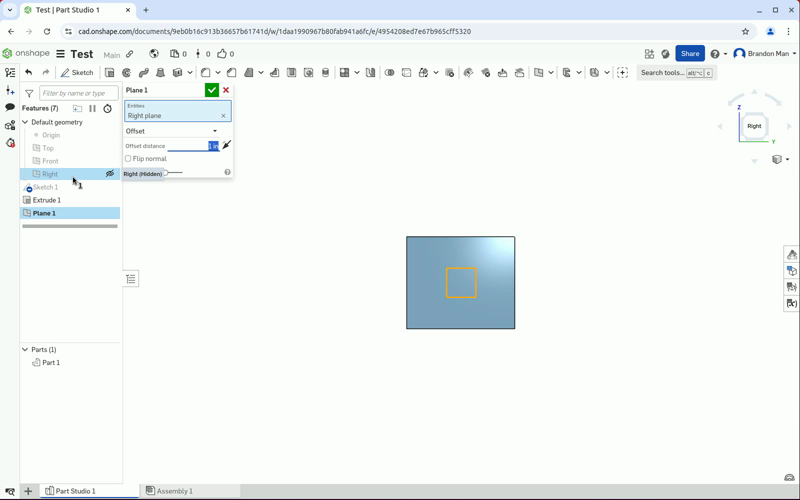
text(2.157)
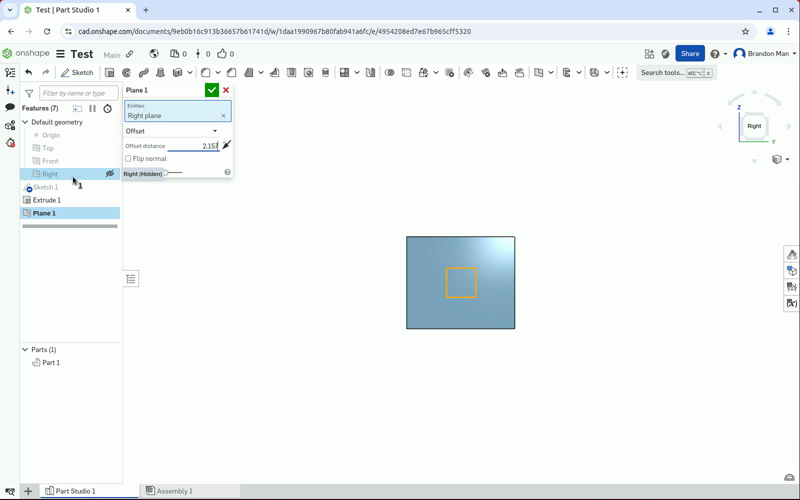
key(enter, 2)
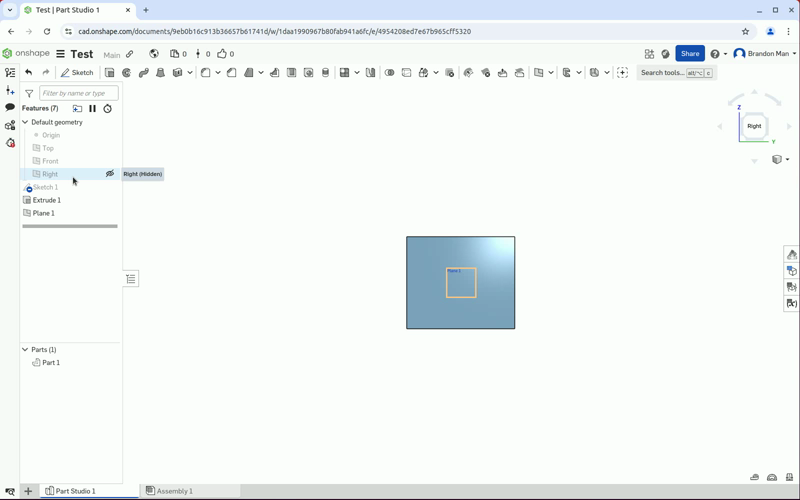
key(shift+s)
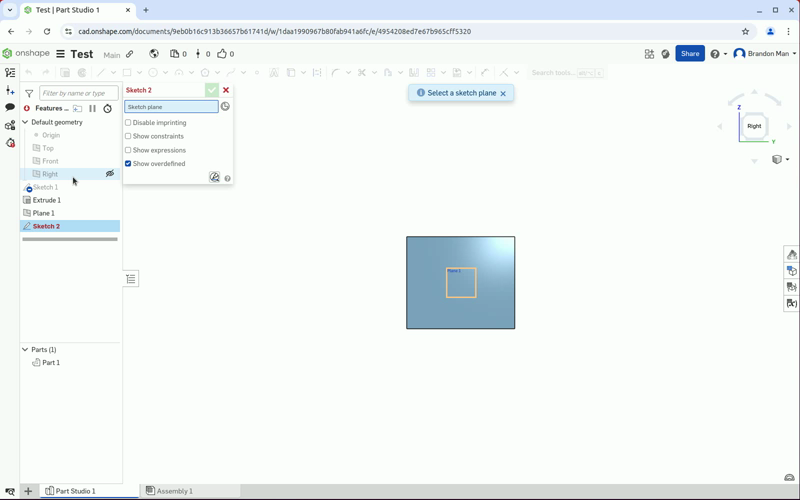
mouse_move(73, 215)
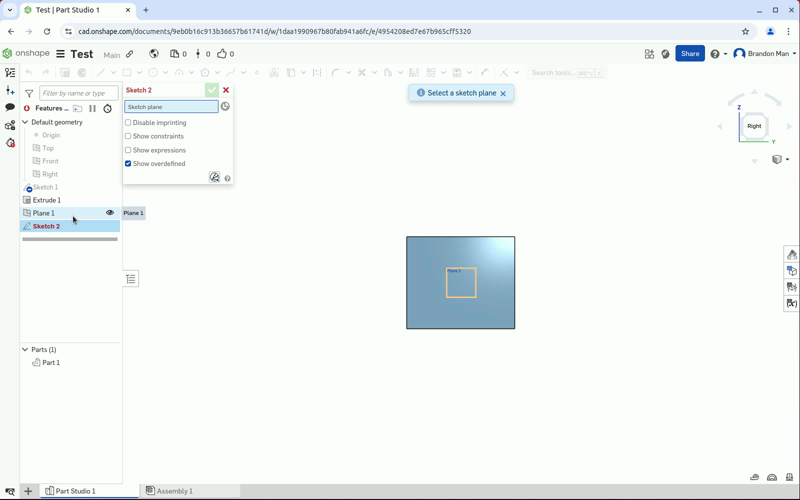
click(73, 215)
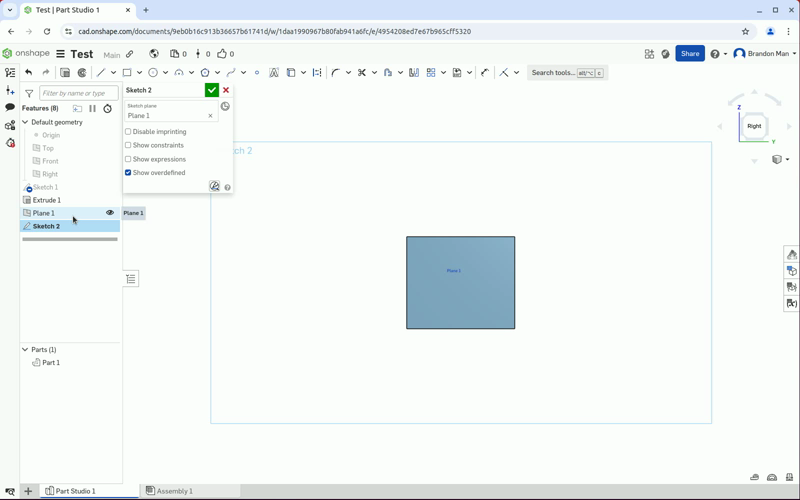
mouse_move(73, 352)
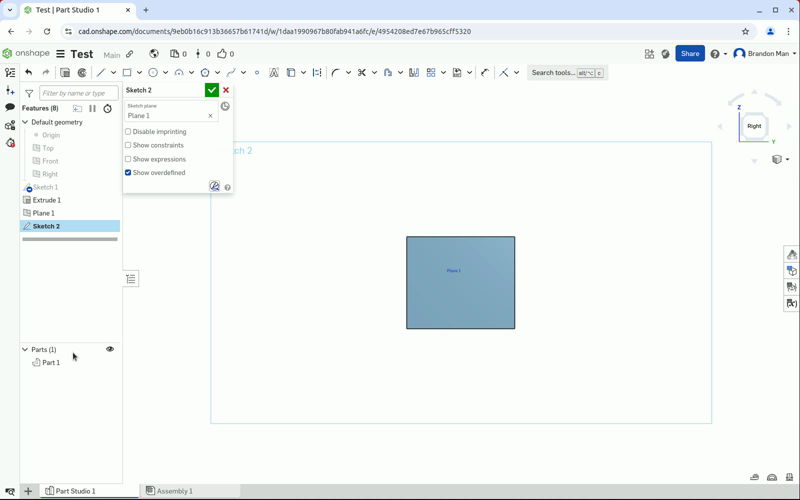
key(y)
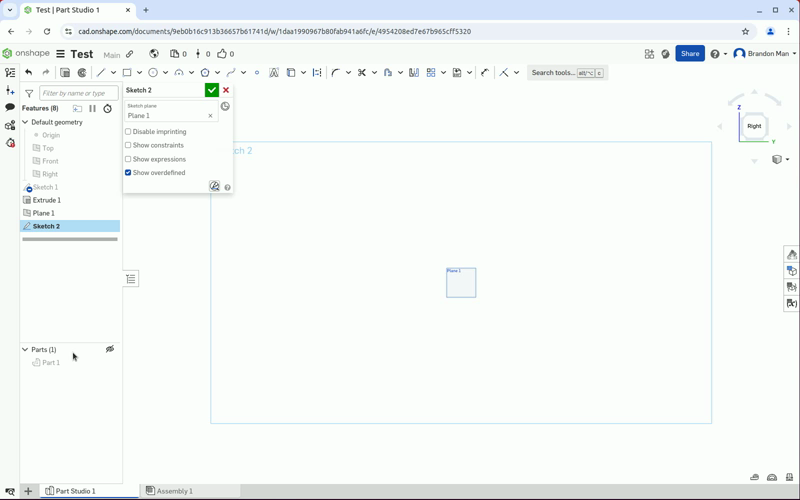
key(a)
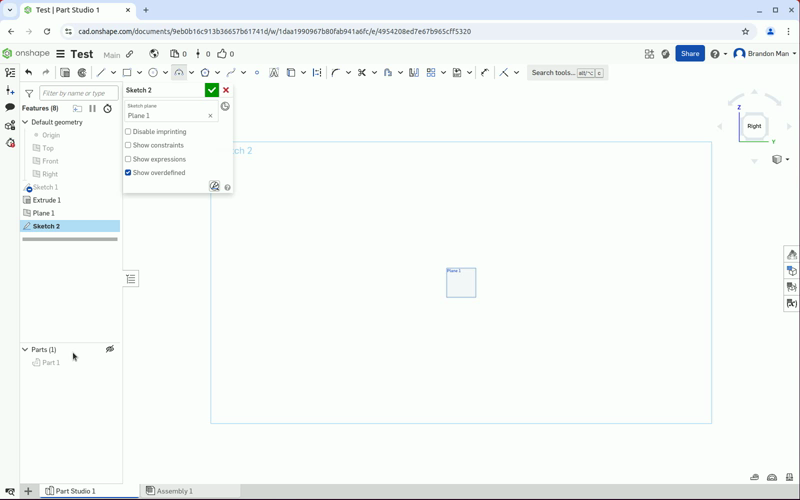
key_down(shift)
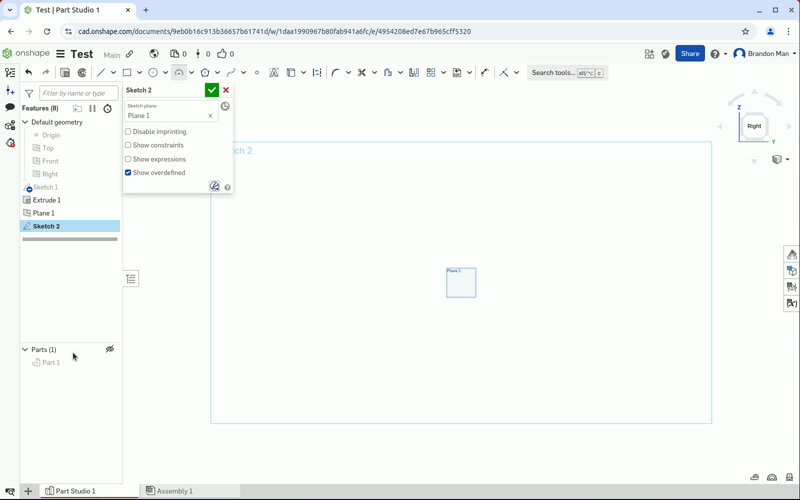
mouse_move(406, 319)
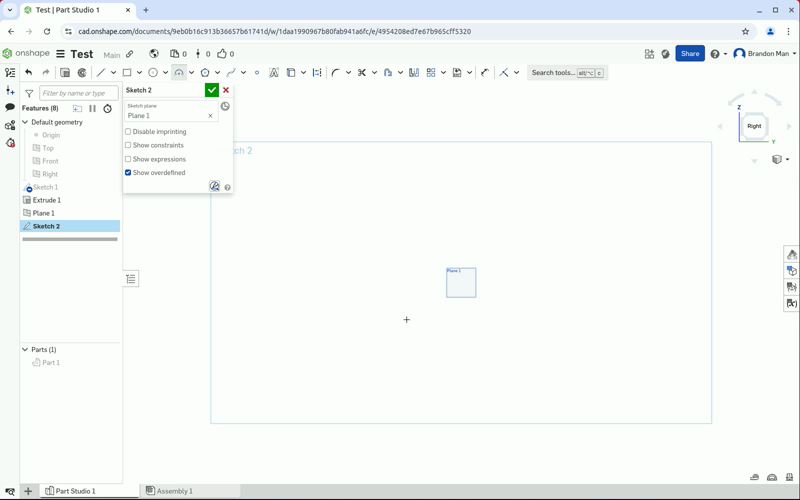
click(406, 319)
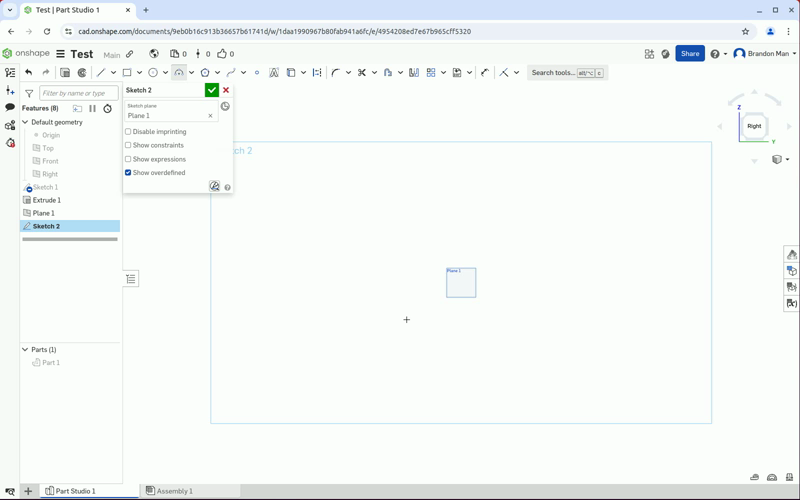
key_up(shift)
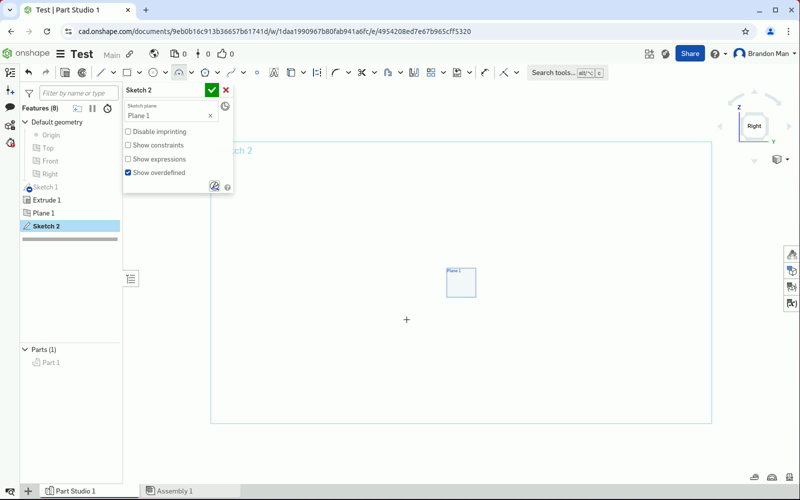
key_down(shift)
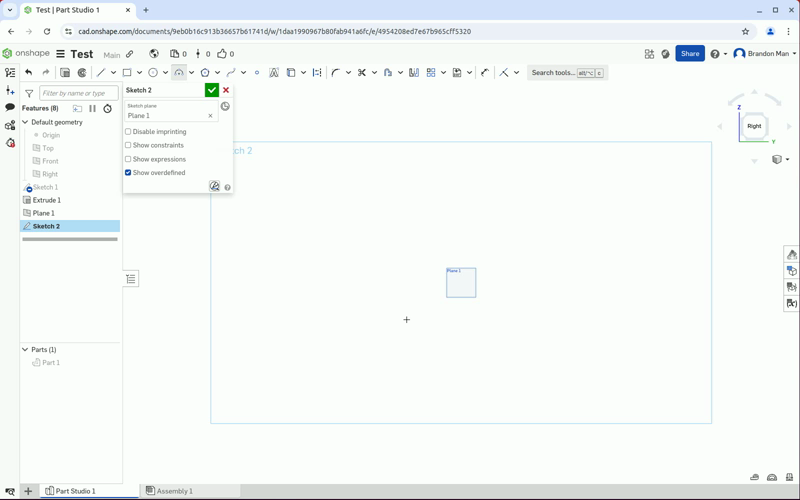
mouse_move(417, 329)
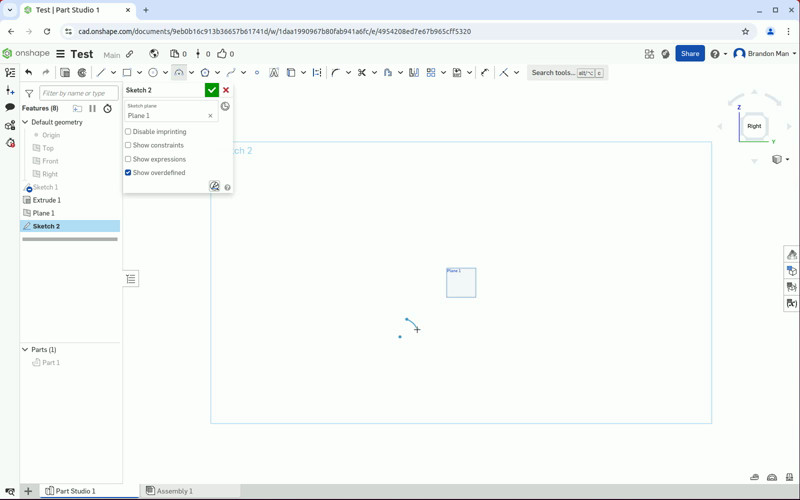
click(417, 329)
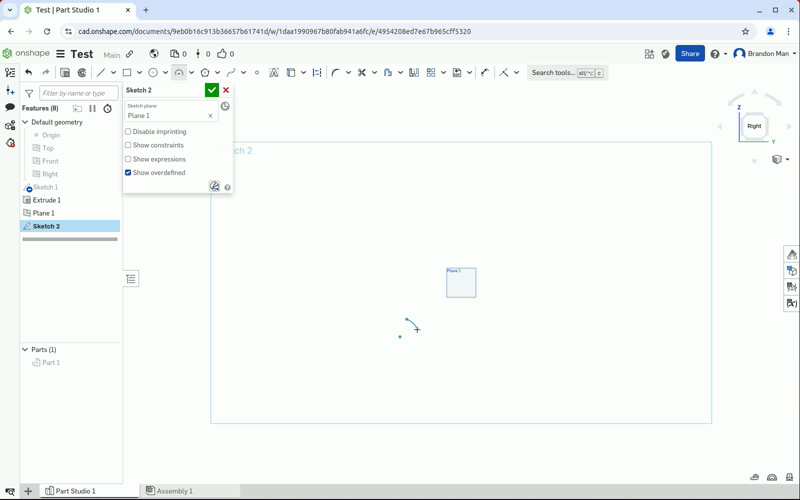
mouse_move(409, 326)
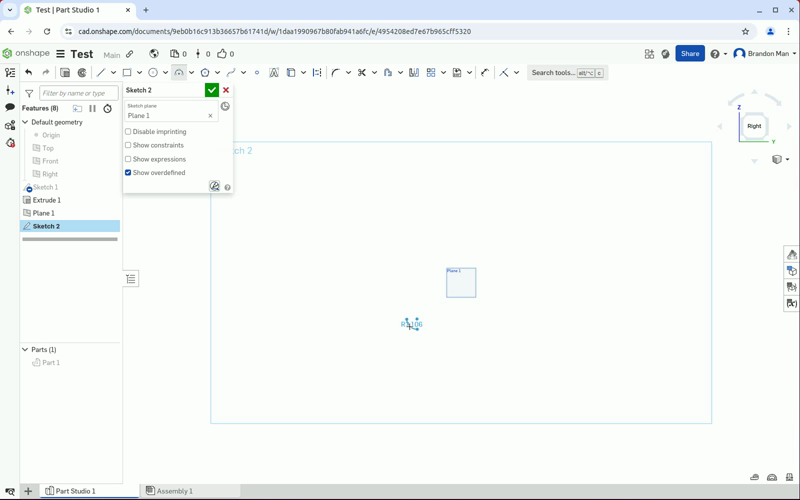
click(409, 326)
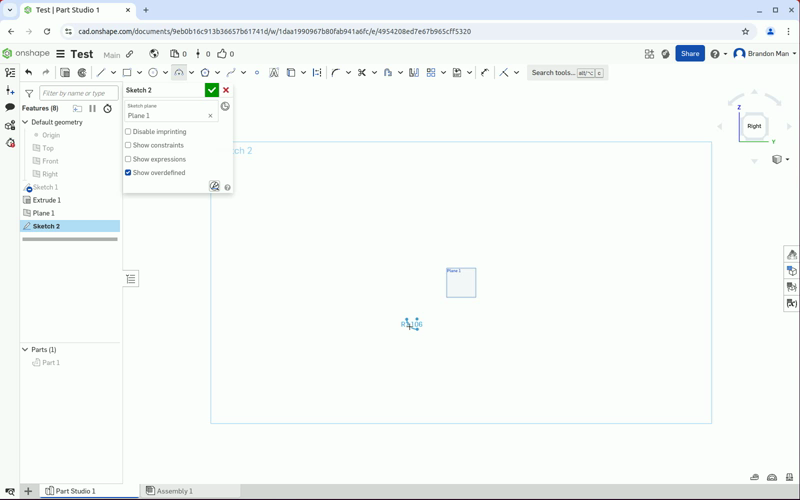
key_up(shift)
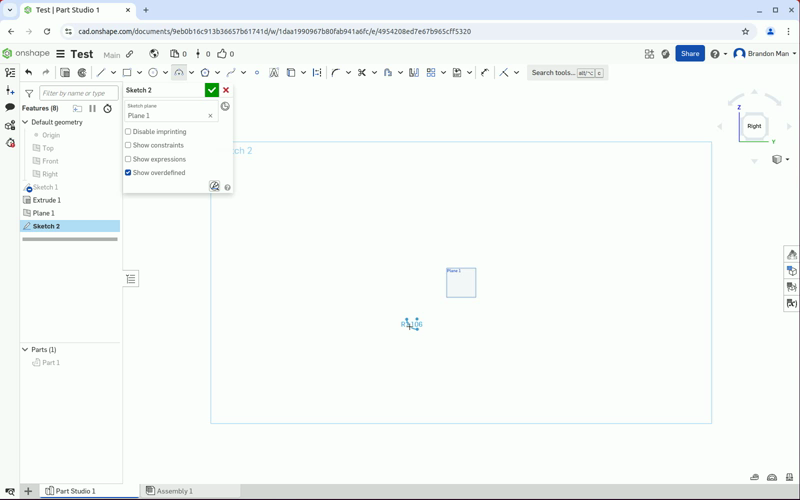
key(esc)
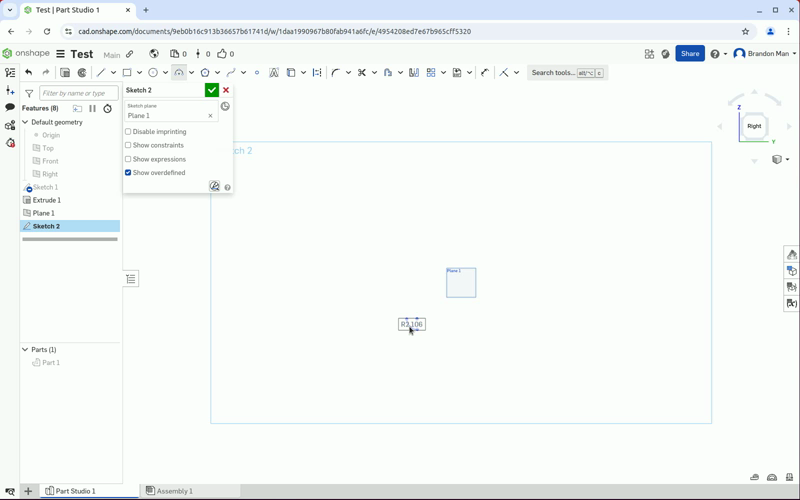
key(l)
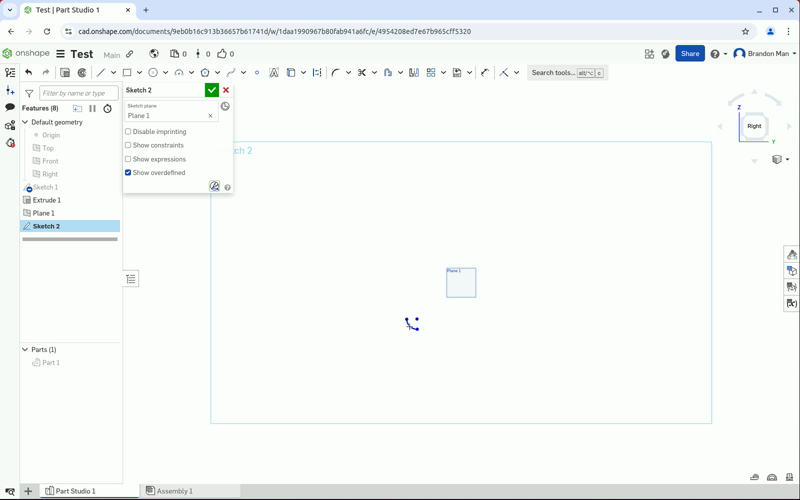
mouse_move(417, 329)
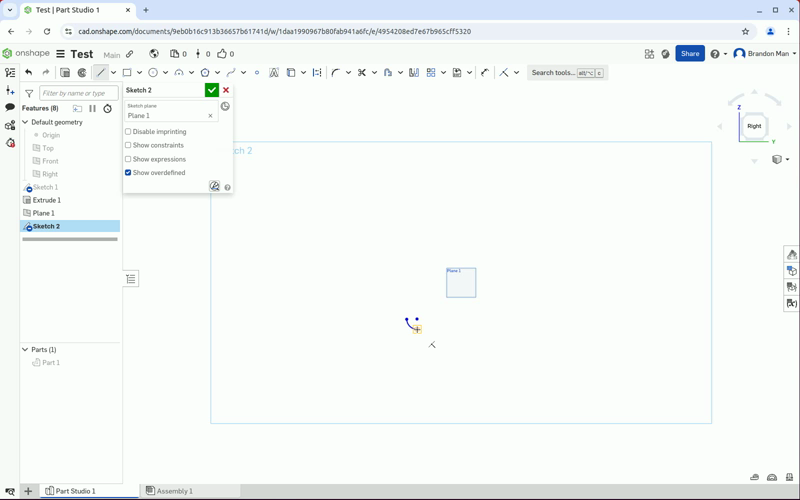
click(417, 329)
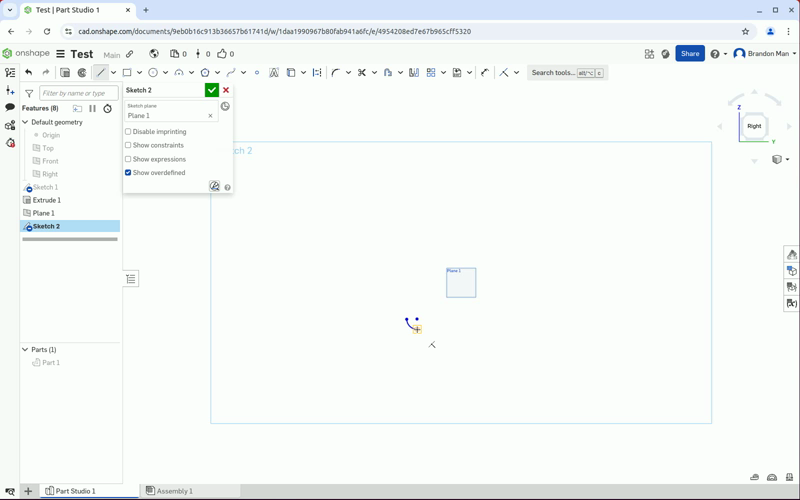
key_down(shift)
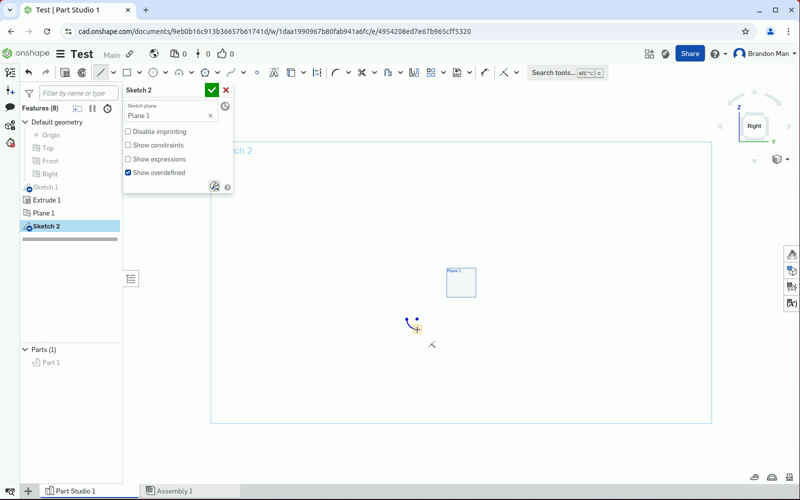
mouse_move(504, 329)
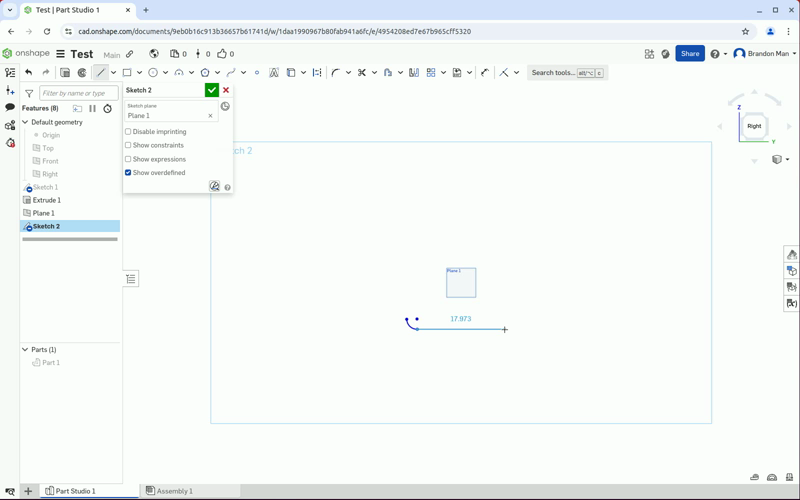
click(504, 329)
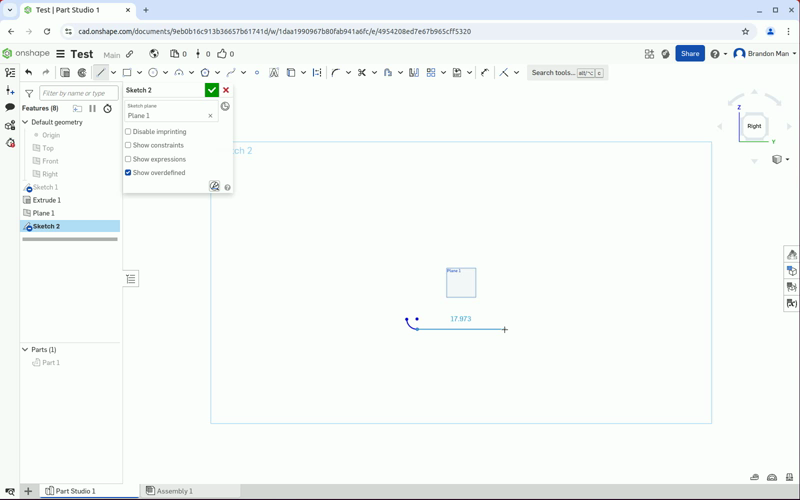
key_up(shift)
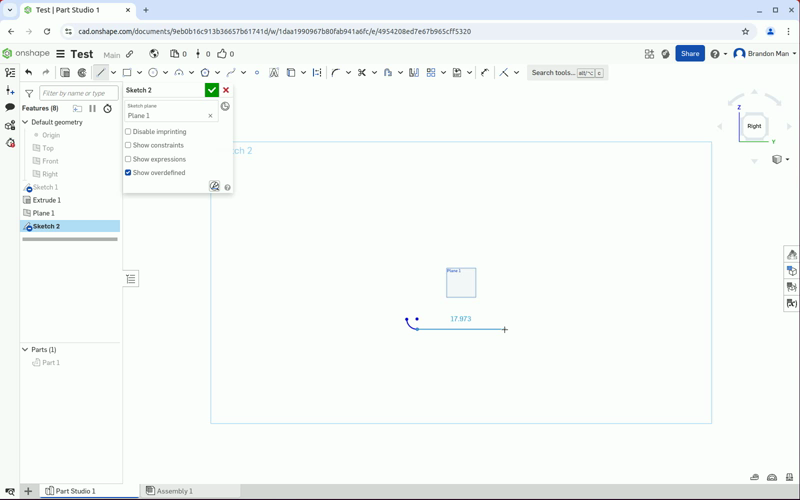
key(esc)
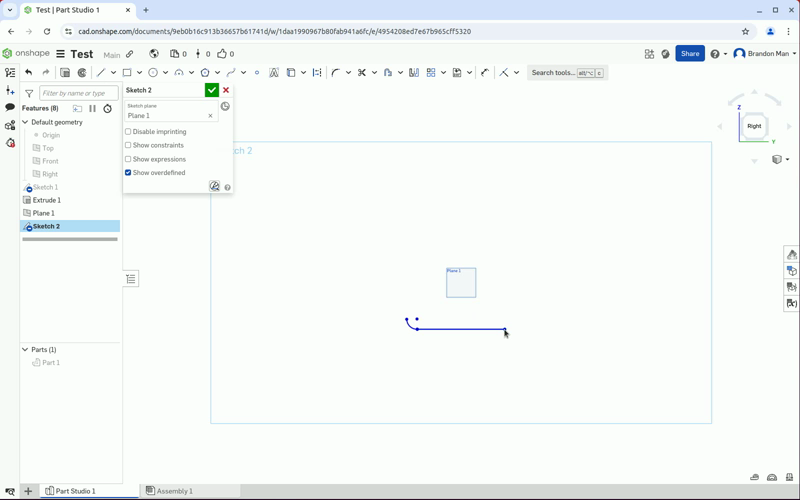
key(a)
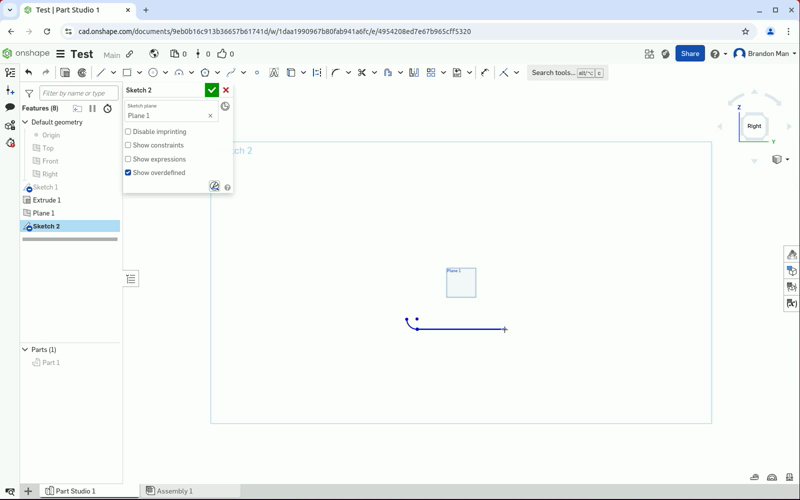
mouse_move(504, 329)
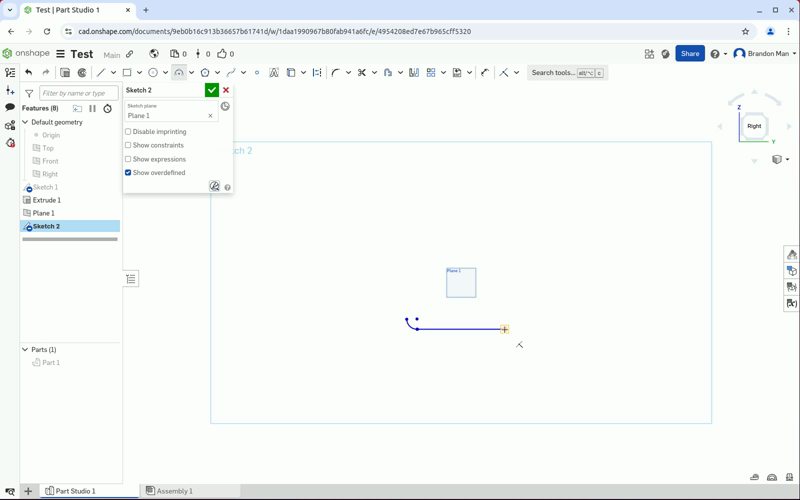
click(504, 329)
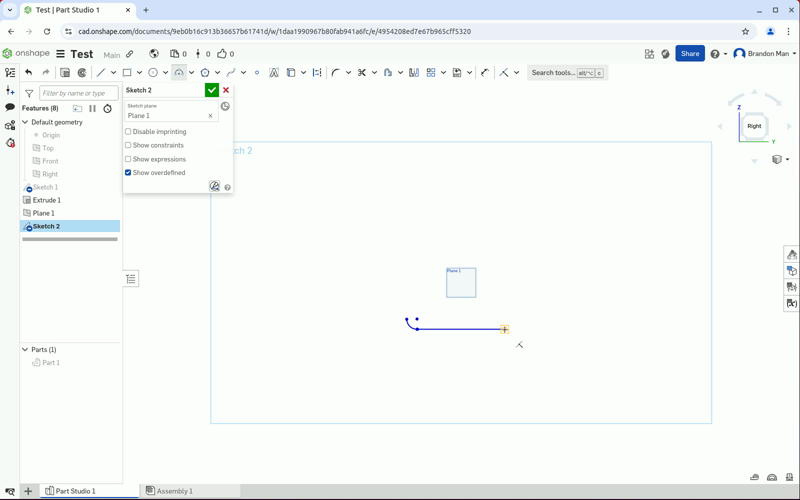
key_down(shift)
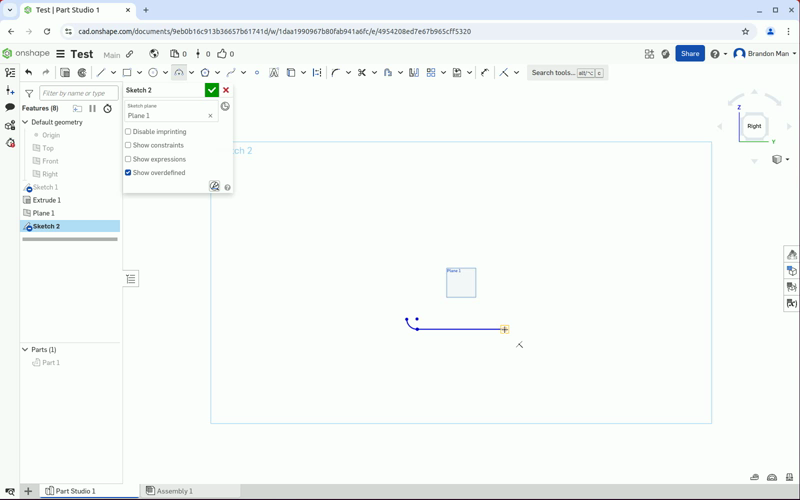
mouse_move(514, 319)
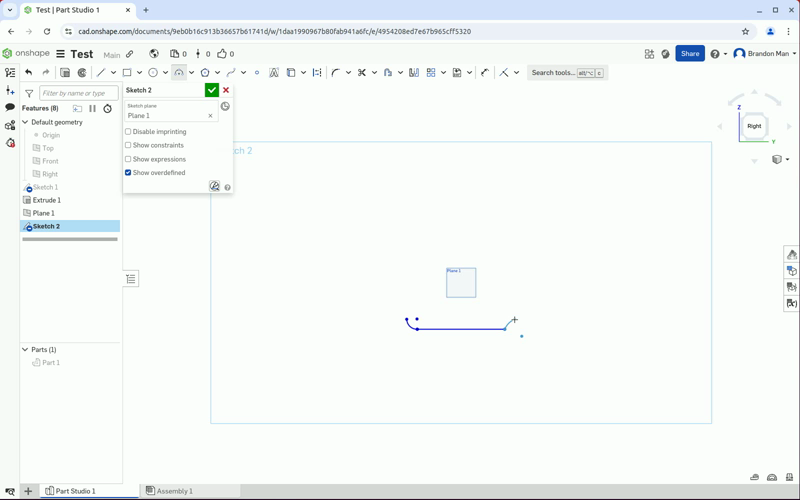
click(514, 319)
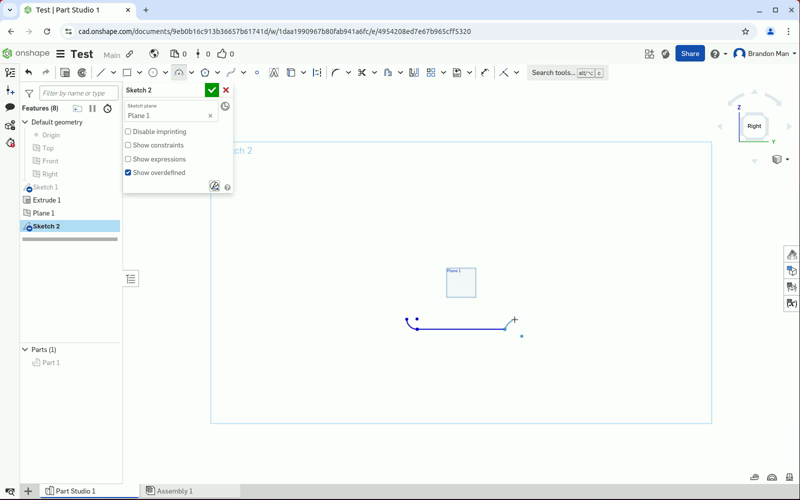
mouse_move(511, 326)
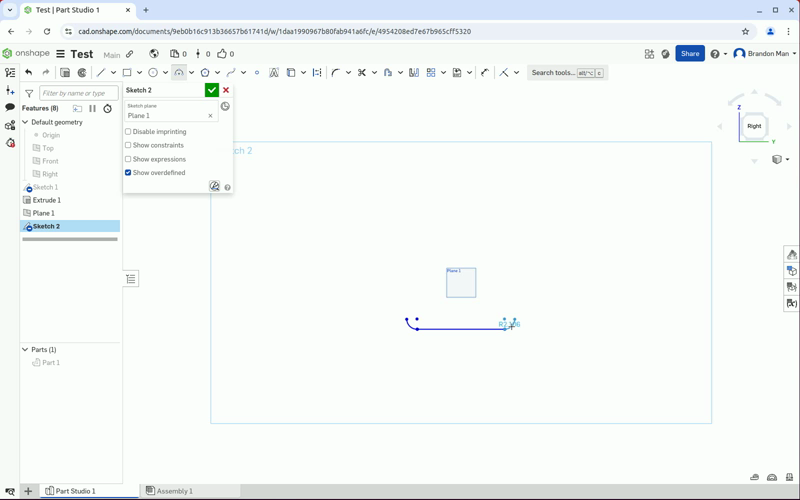
click(511, 326)
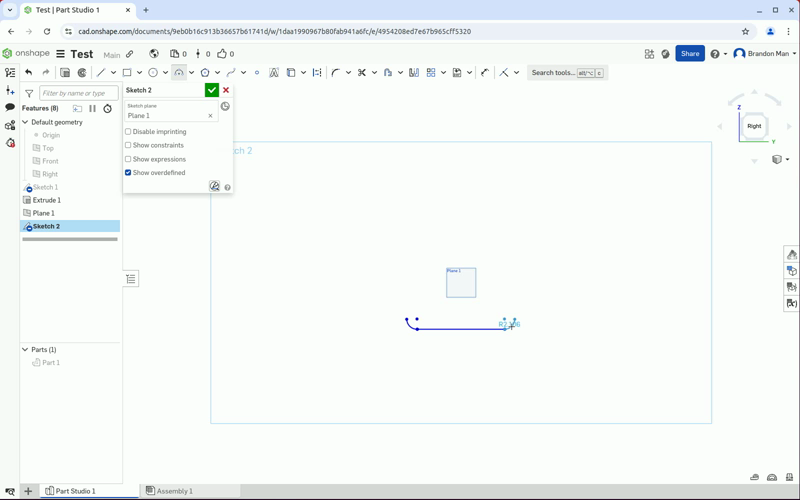
key_up(shift)
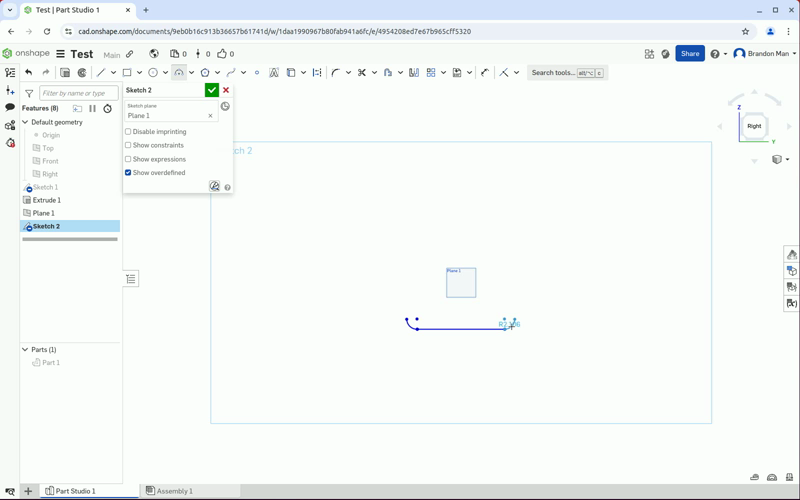
key(esc)
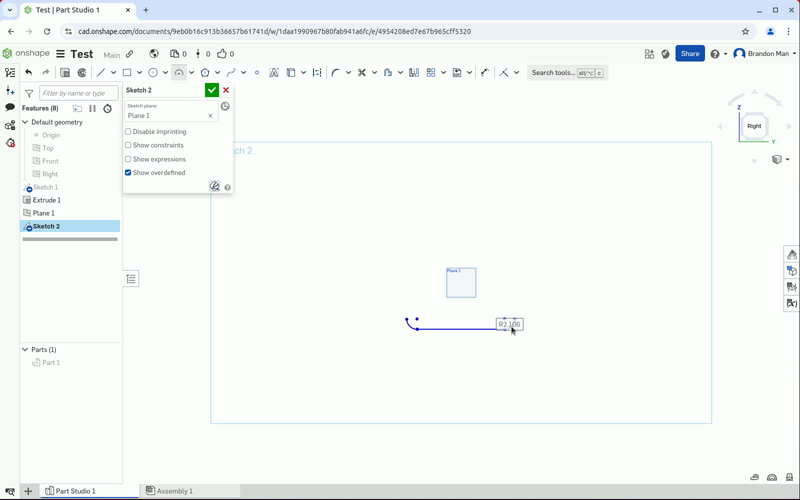
key(l)
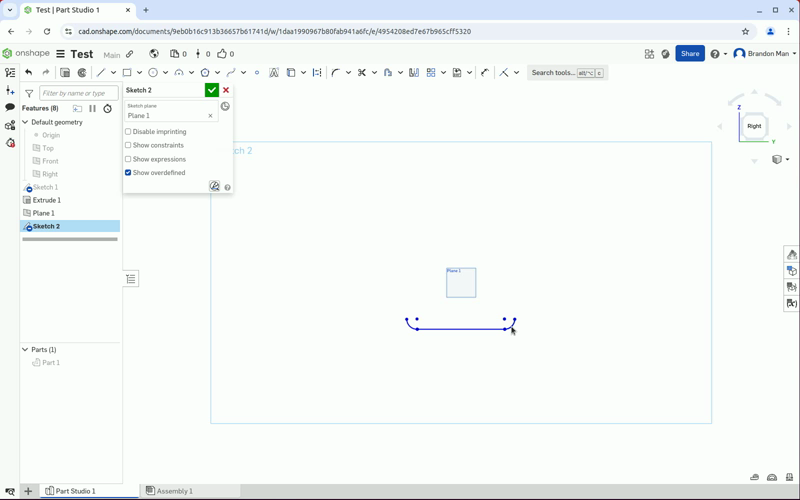
mouse_move(514, 319)
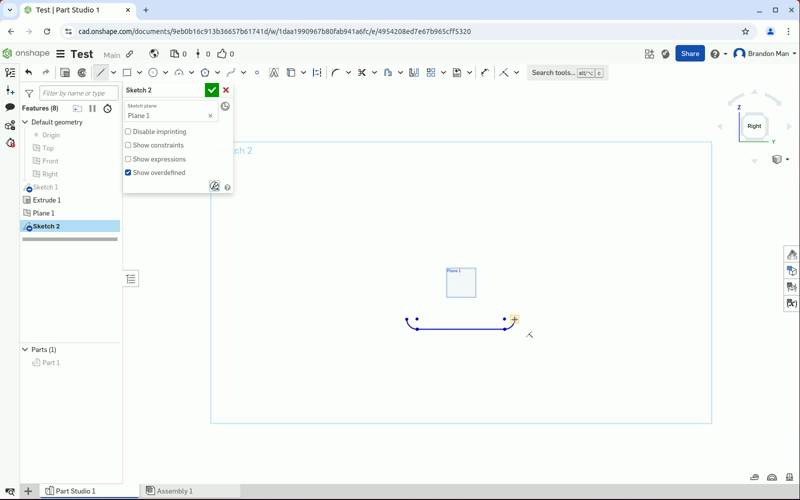
click(514, 319)
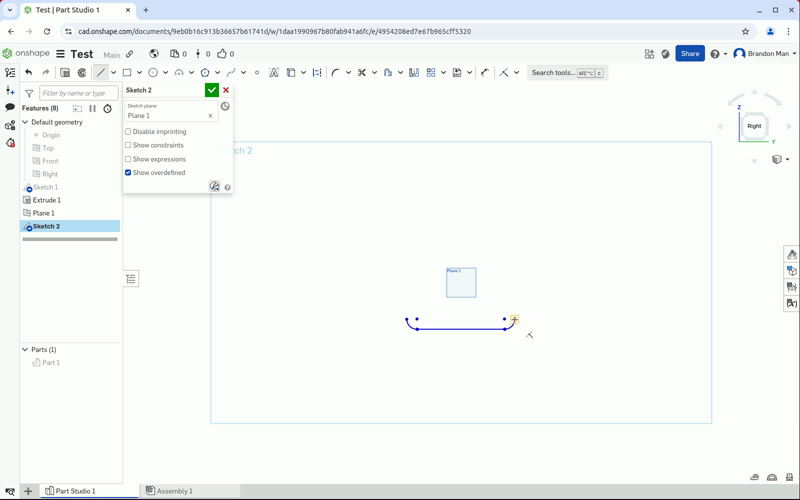
key_down(shift)
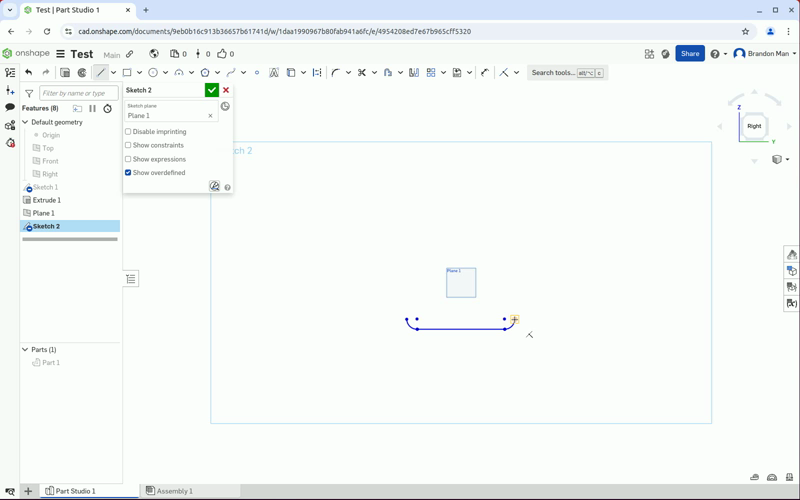
mouse_move(514, 237)
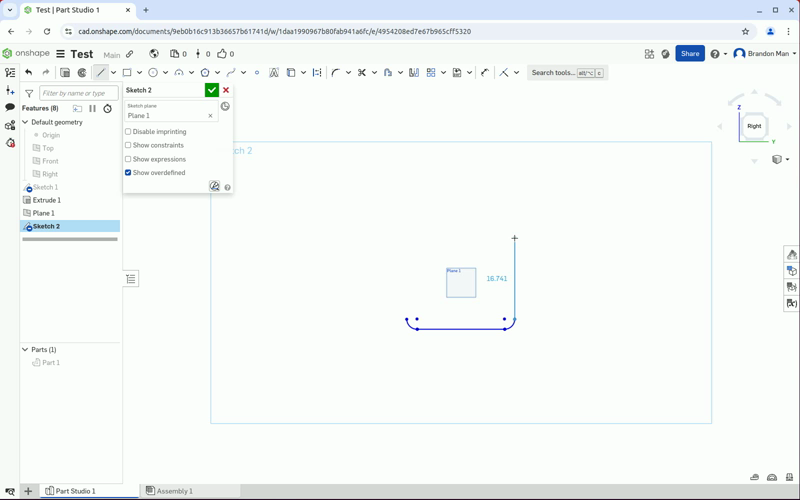
click(514, 237)
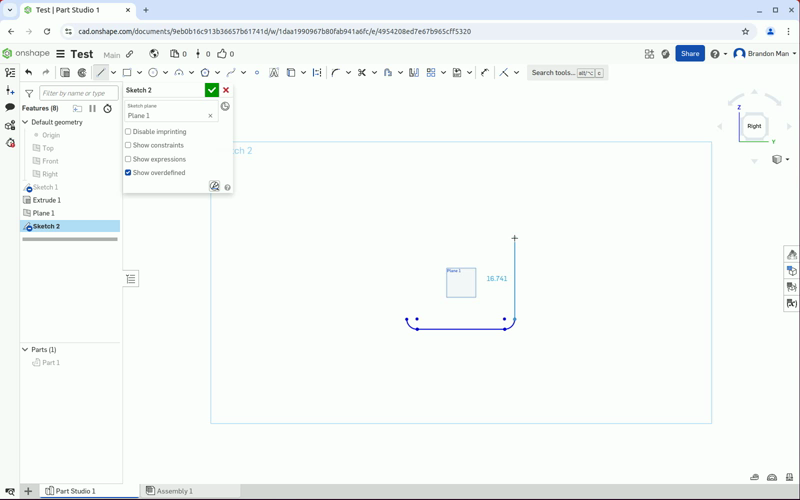
key_up(shift)
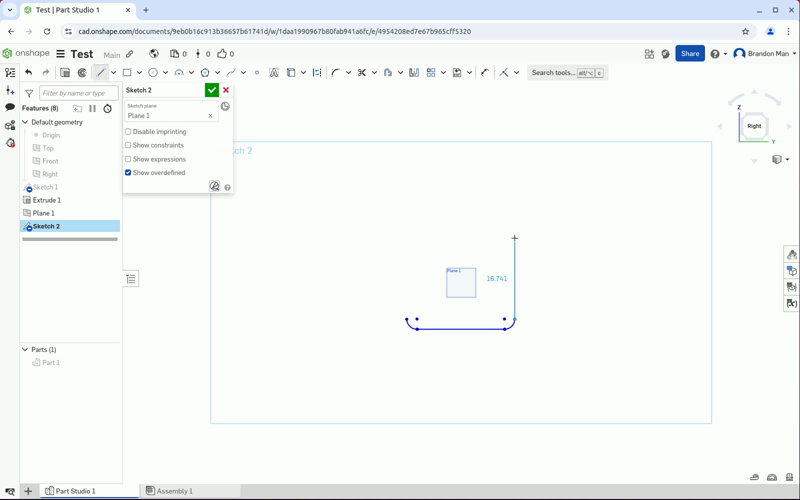
key_down(shift)
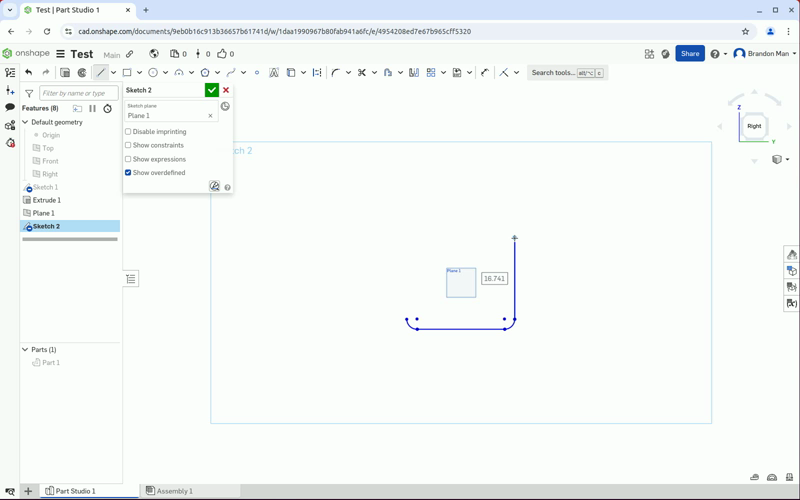
mouse_move(544, 237)
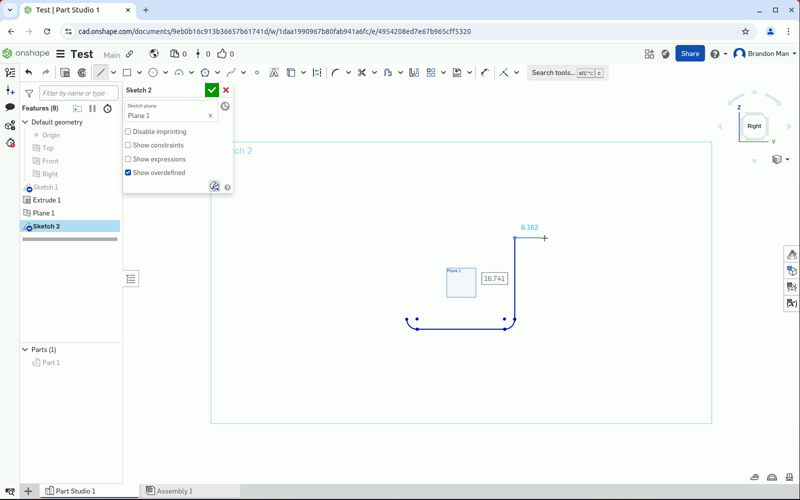
mouse_move(504, 237)
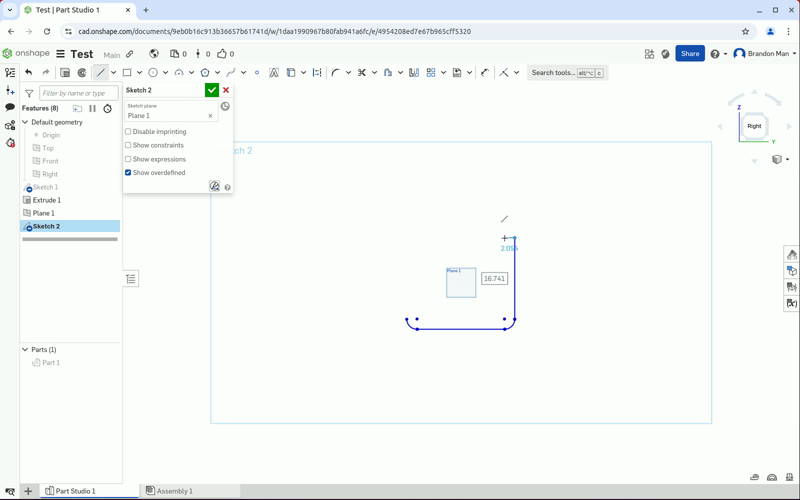
click(504, 237)
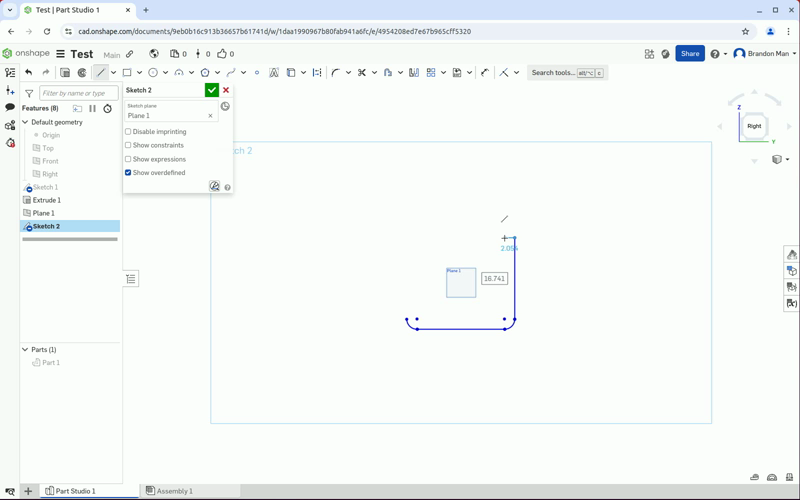
key_up(shift)
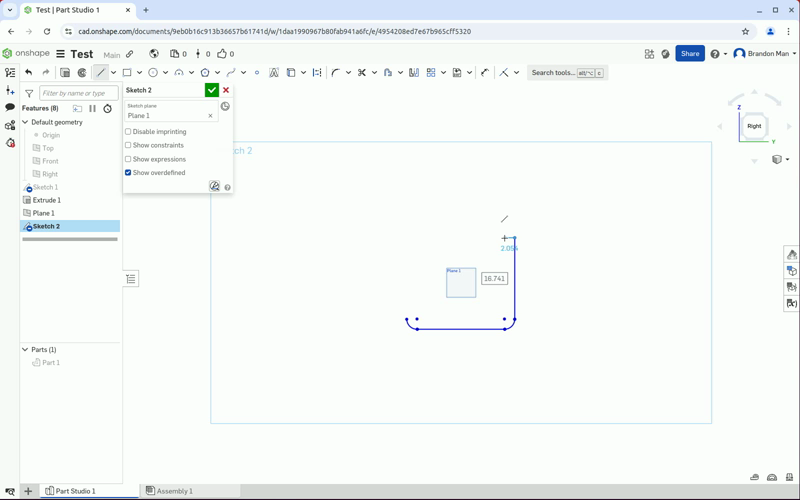
key_down(shift)
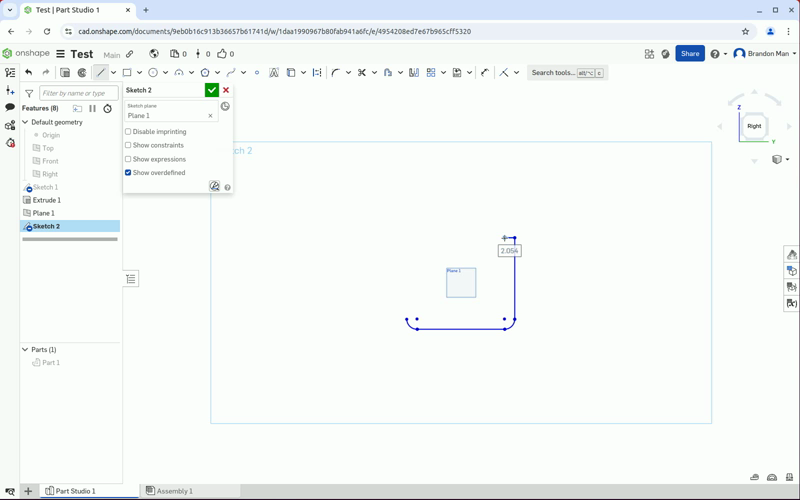
mouse_move(504, 313)
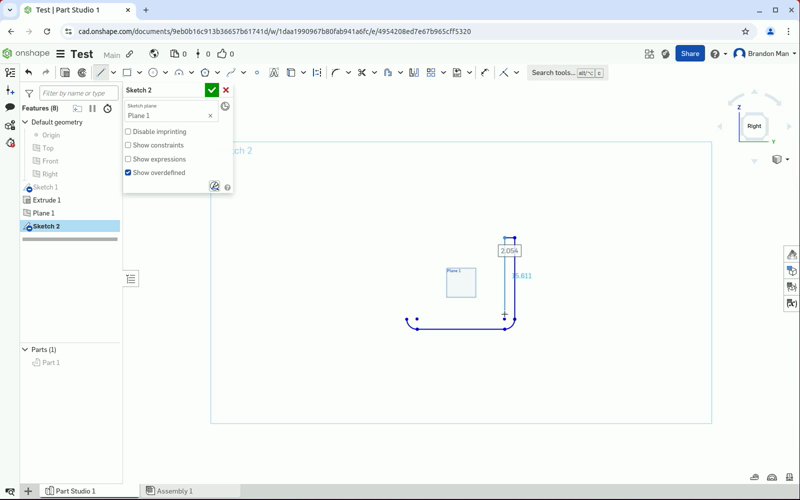
click(504, 313)
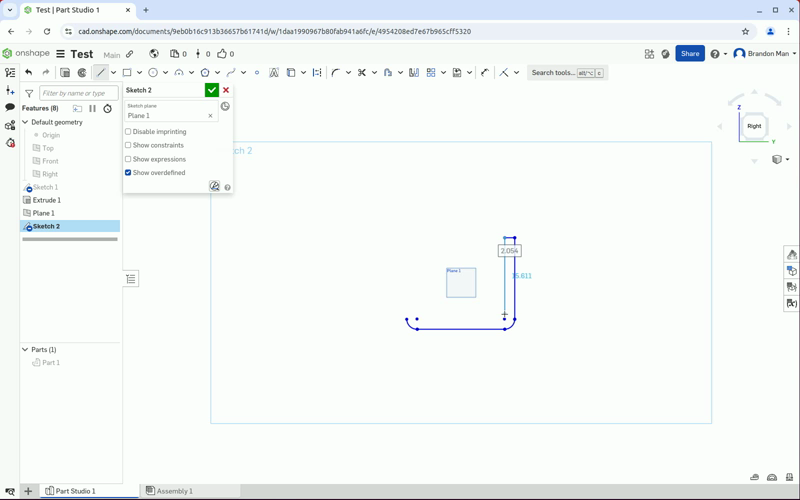
key_up(shift)
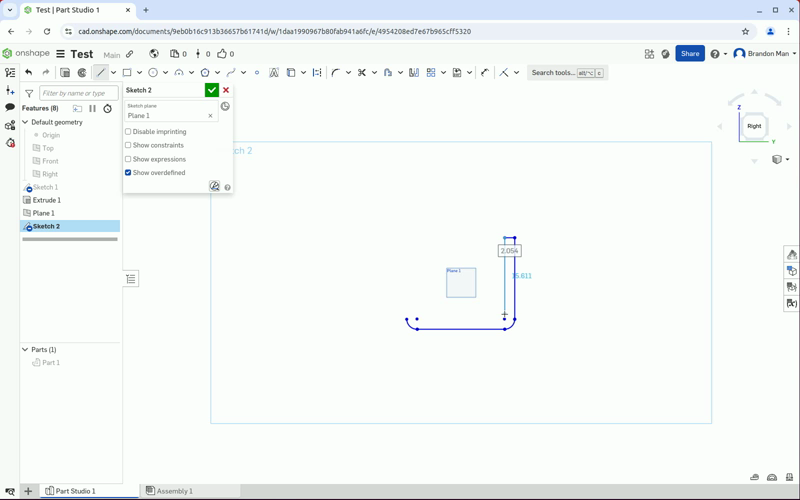
key(esc)
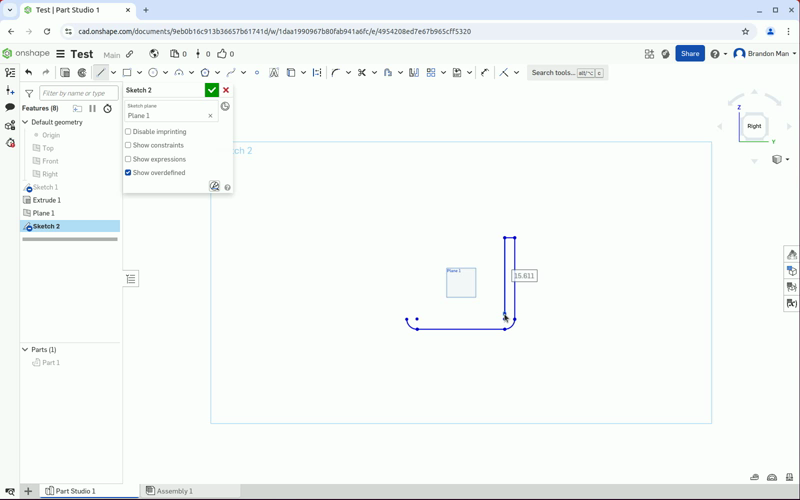
key(a)
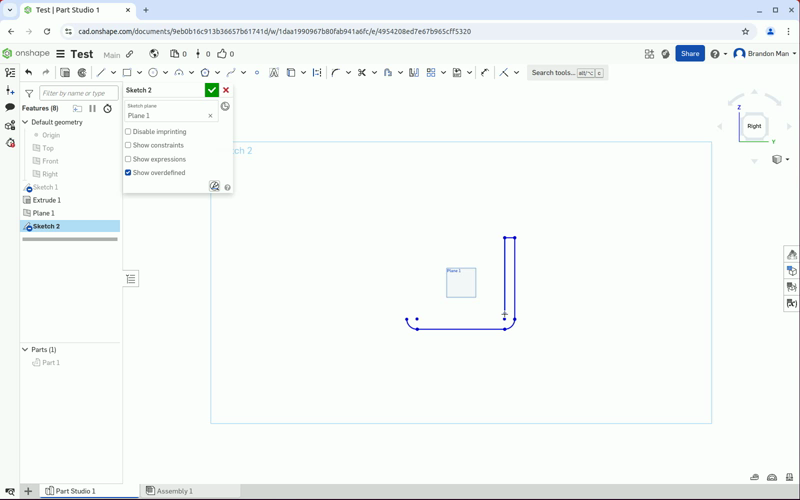
mouse_move(504, 313)
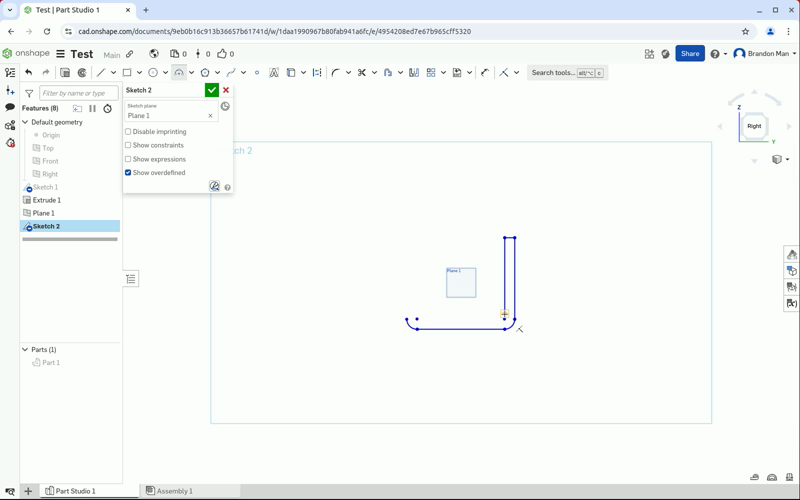
click(504, 313)
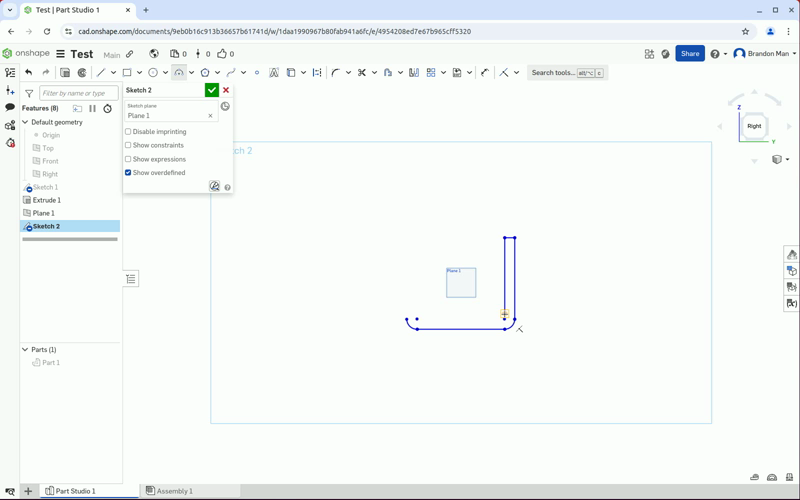
key_down(shift)
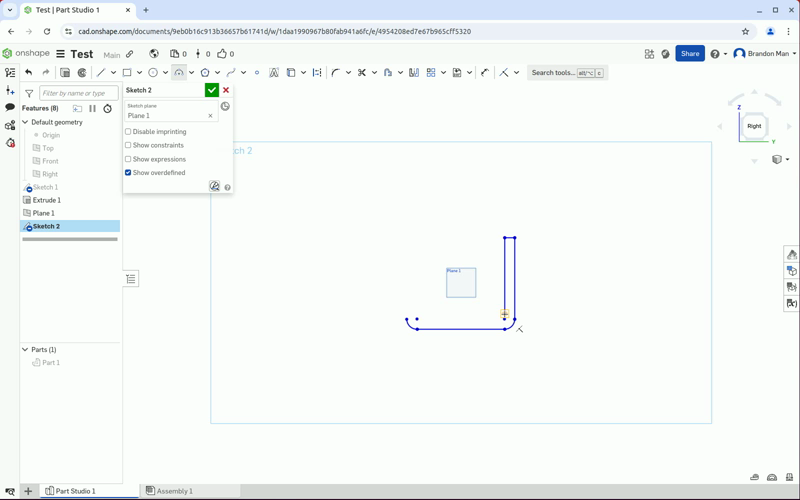
mouse_move(498, 319)
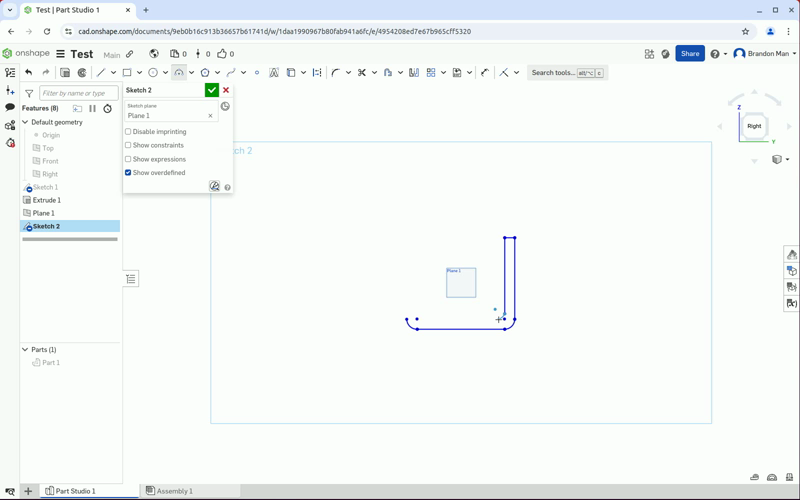
click(498, 319)
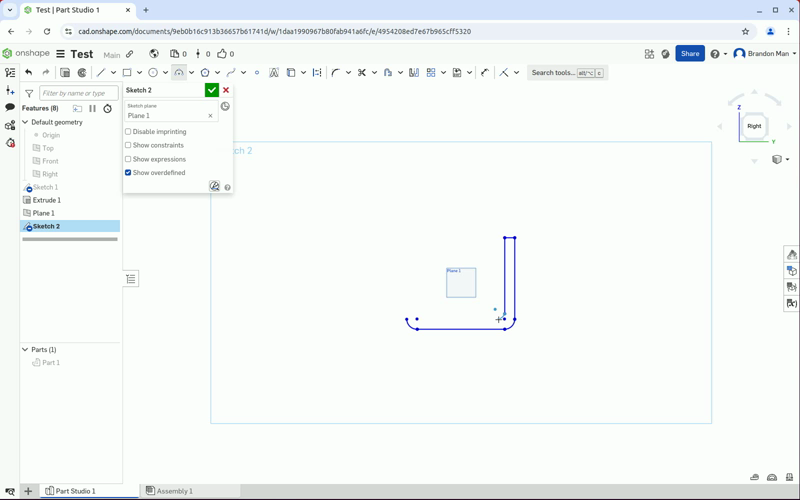
mouse_move(502, 317)
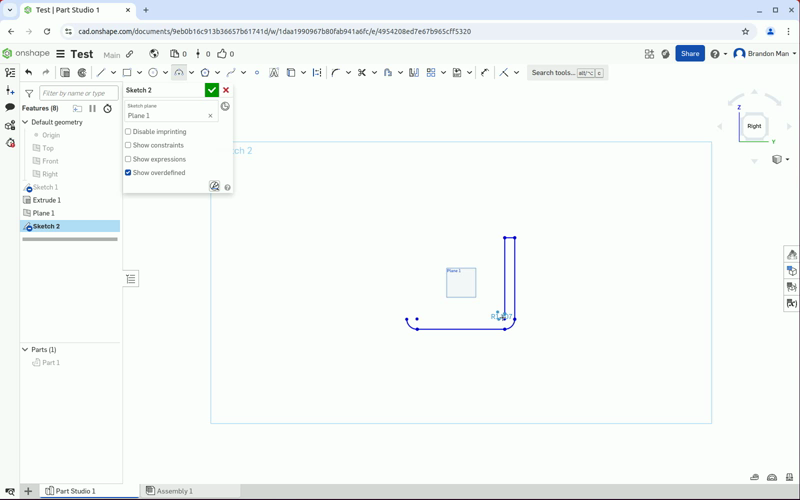
scroll(6)
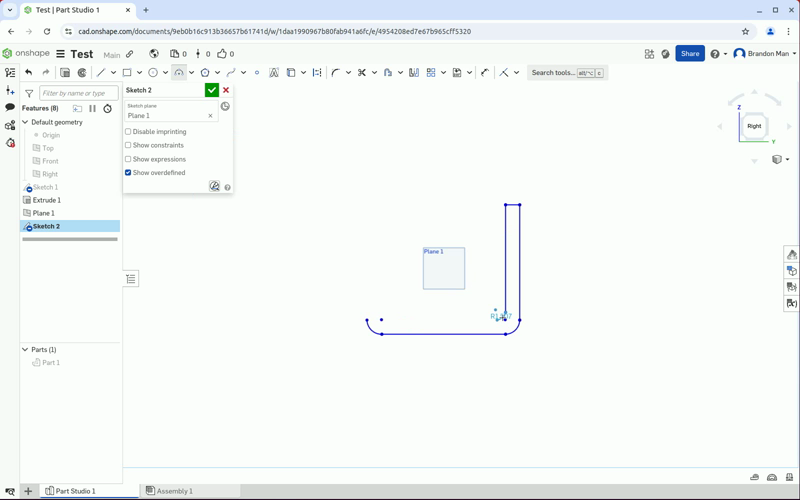
scroll(6)
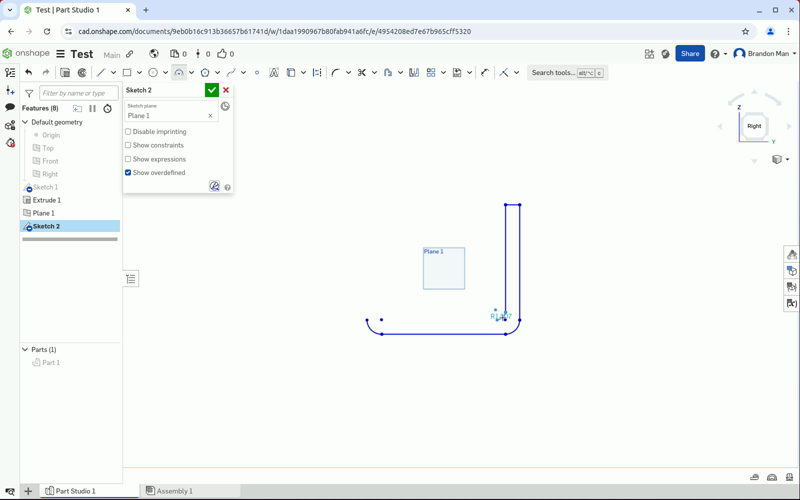
scroll(6)
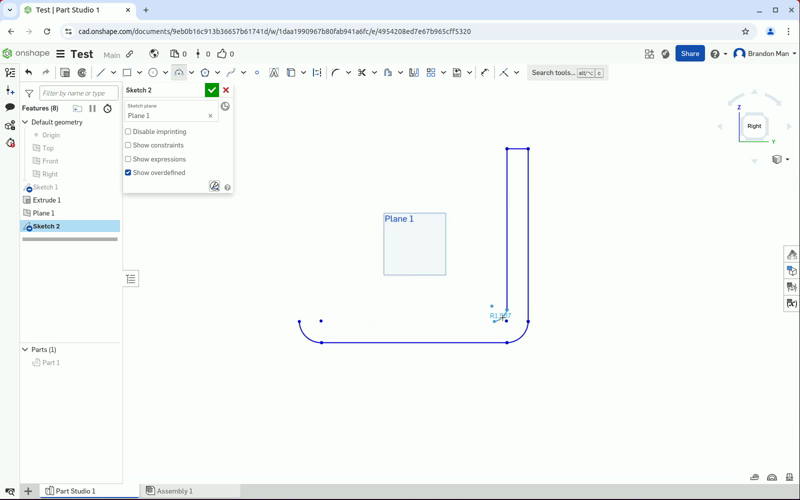
scroll(6)
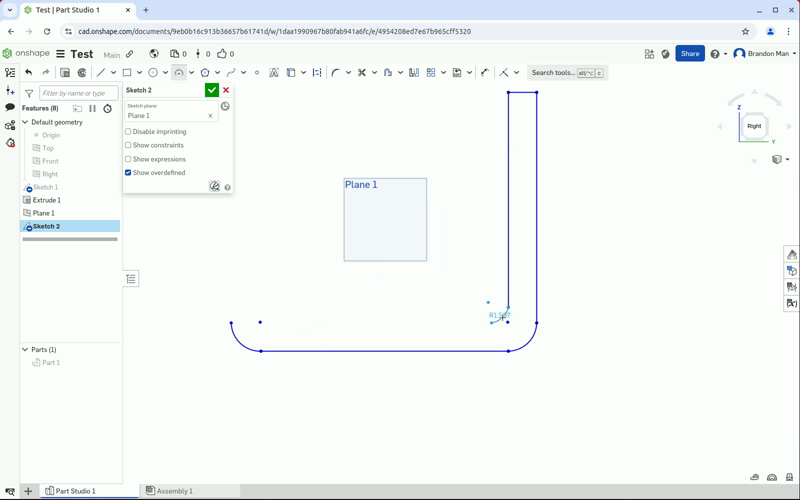
scroll(6)
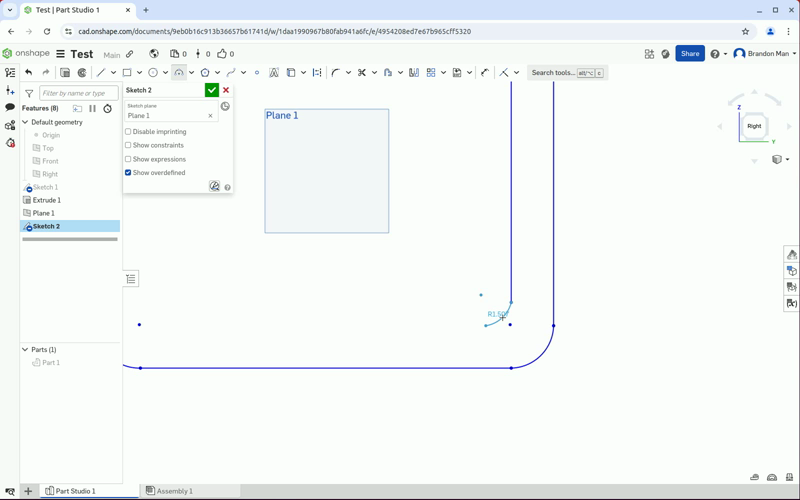
scroll(6)
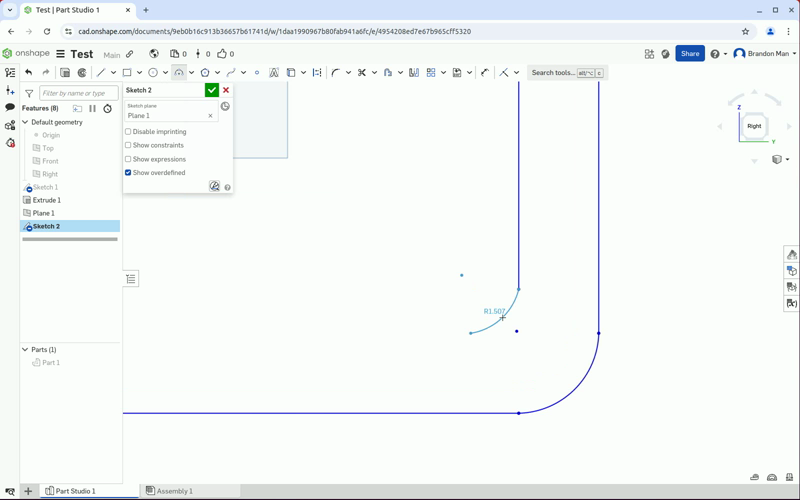
scroll(6)
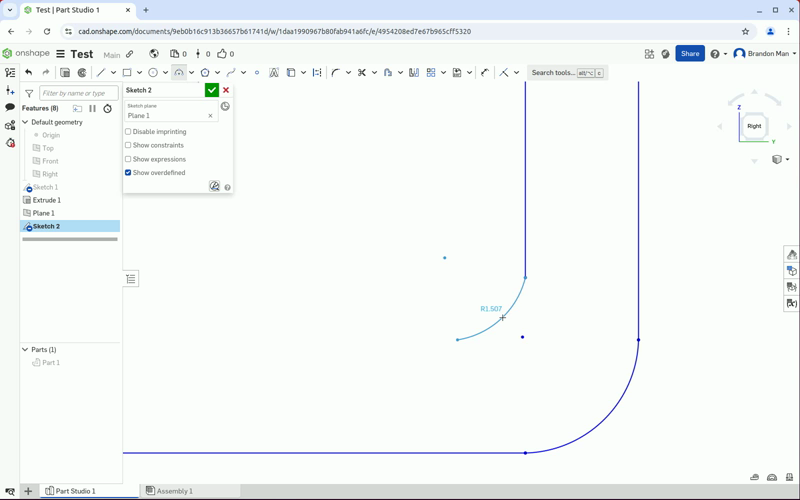
click(502, 317)
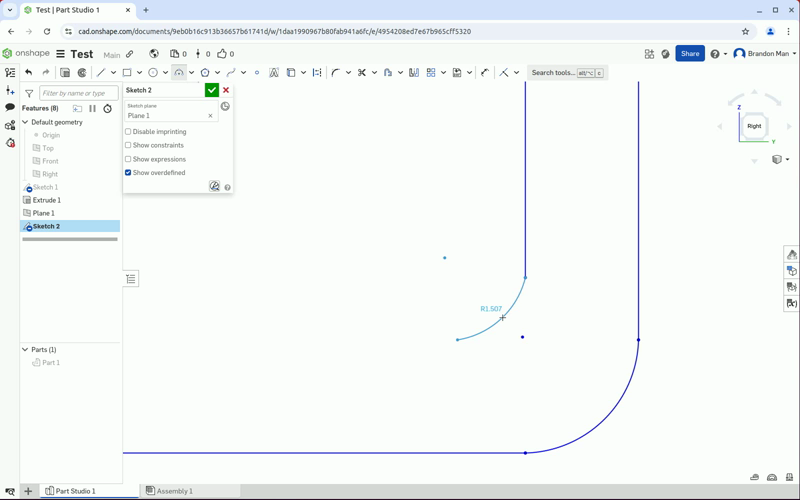
scroll(-6)
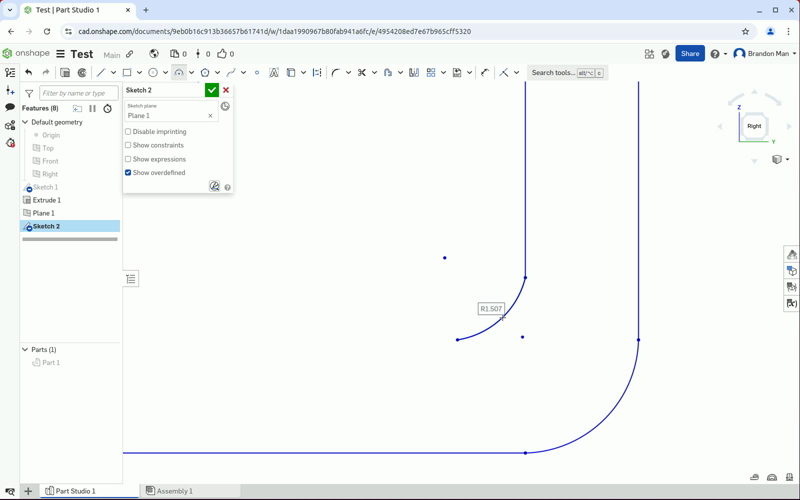
scroll(-6)
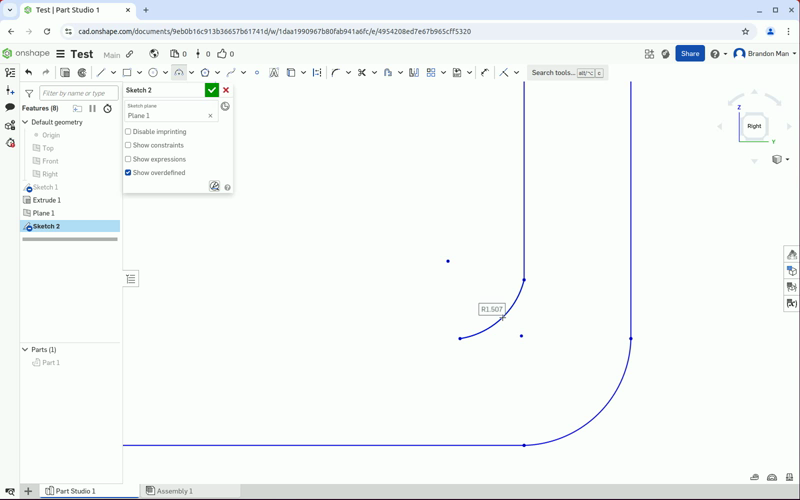
scroll(-6)
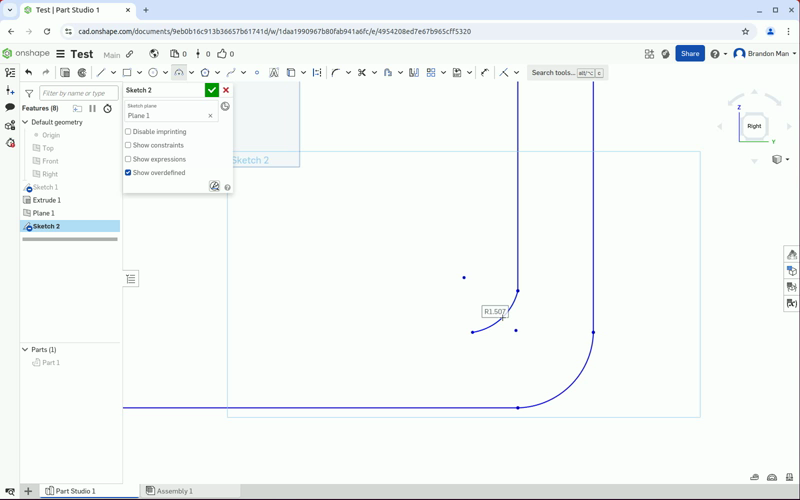
scroll(-6)
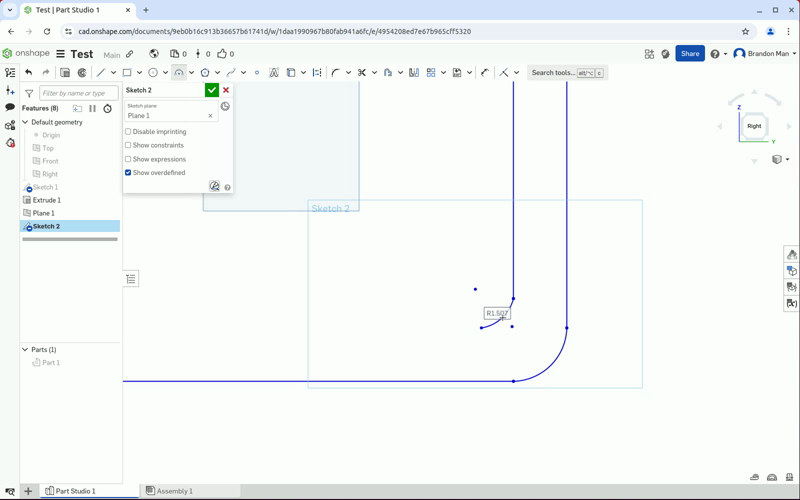
scroll(-6)
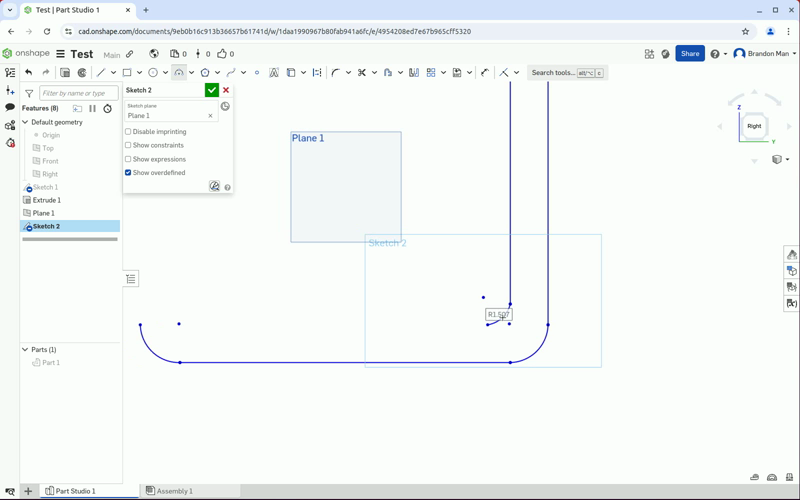
scroll(-6)
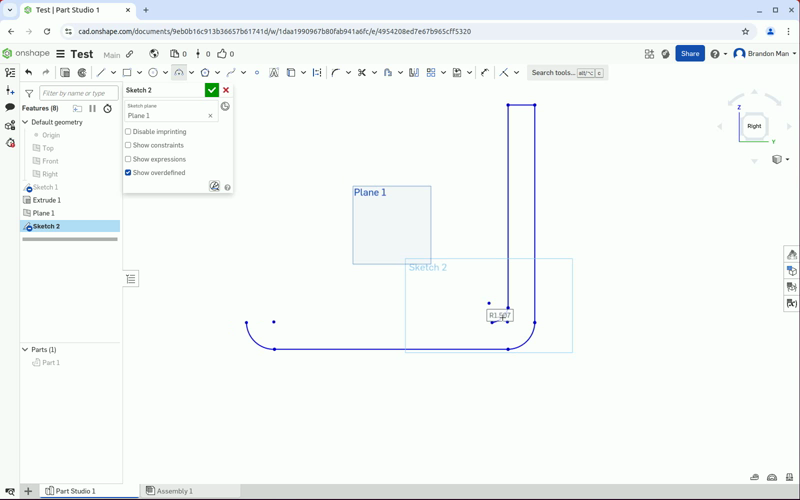
scroll(-6)
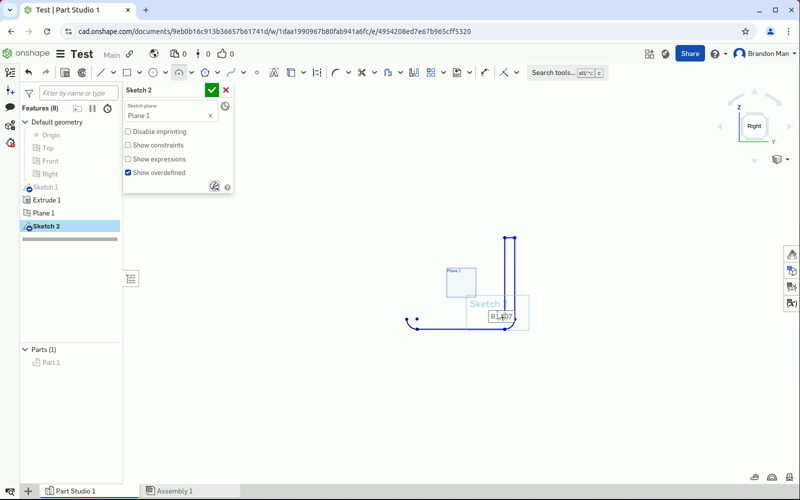
key_up(shift)
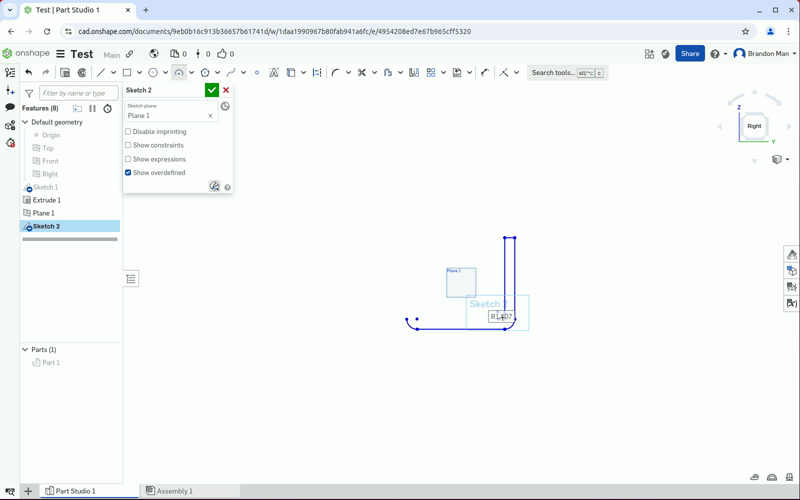
key(esc)
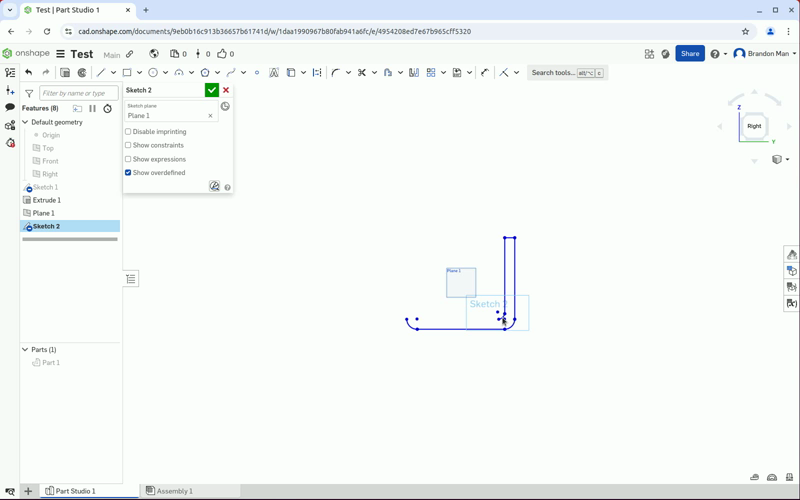
key(l)
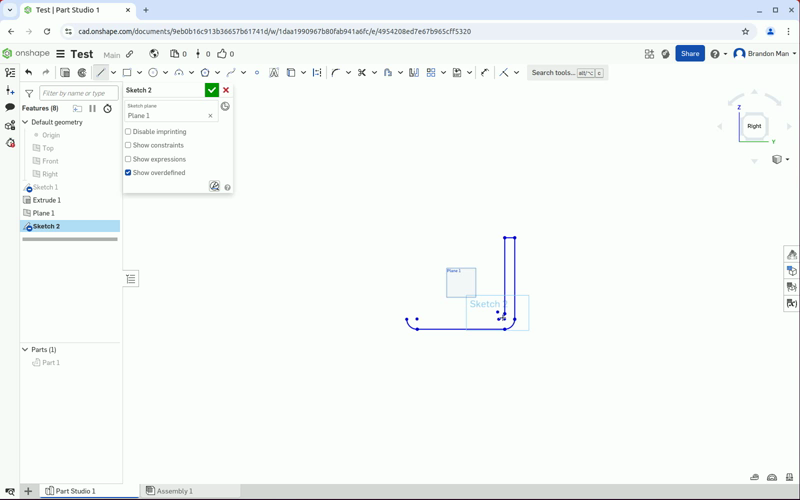
mouse_move(498, 319)
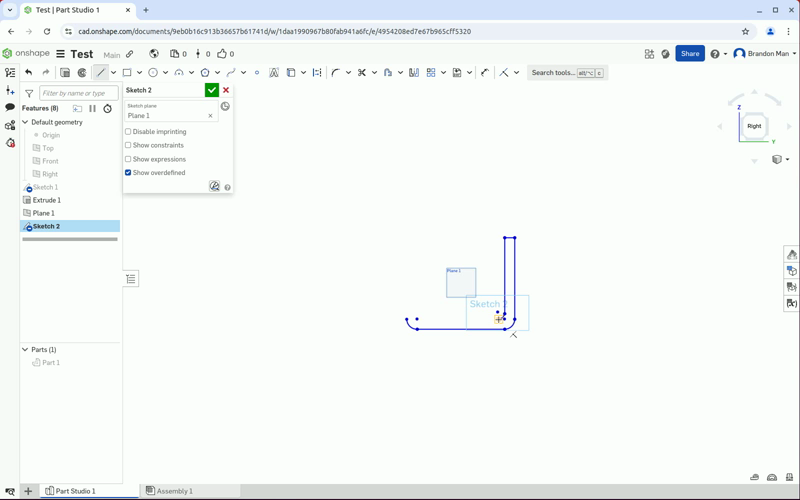
scroll(6)
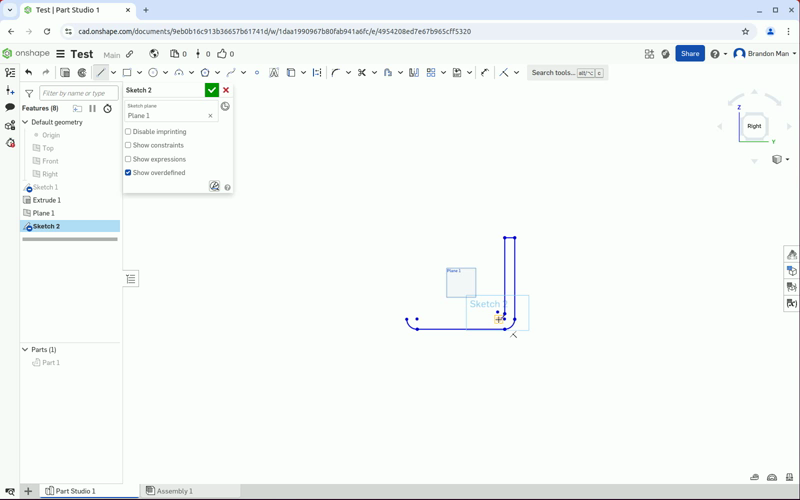
scroll(6)
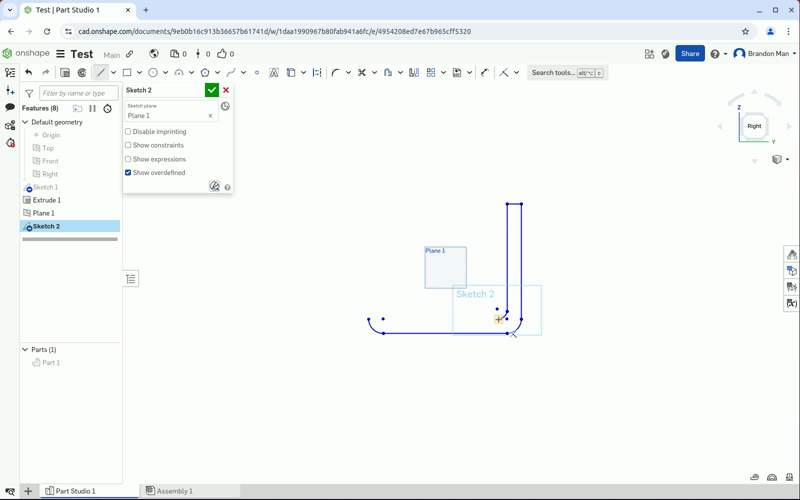
scroll(6)
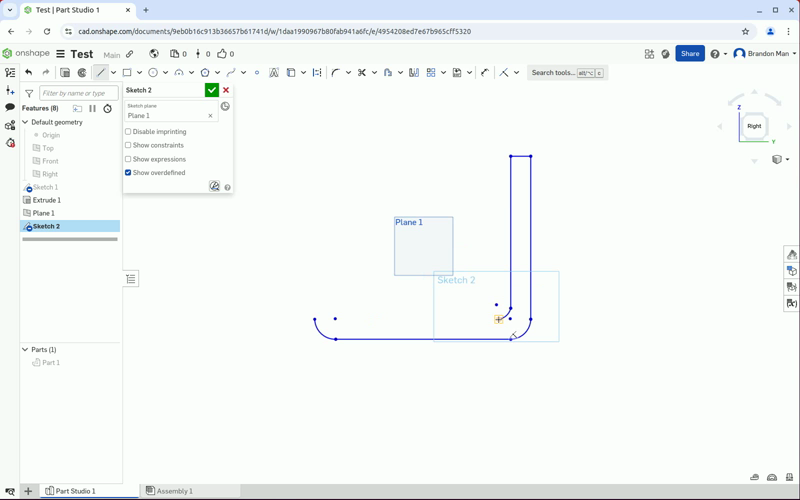
scroll(6)
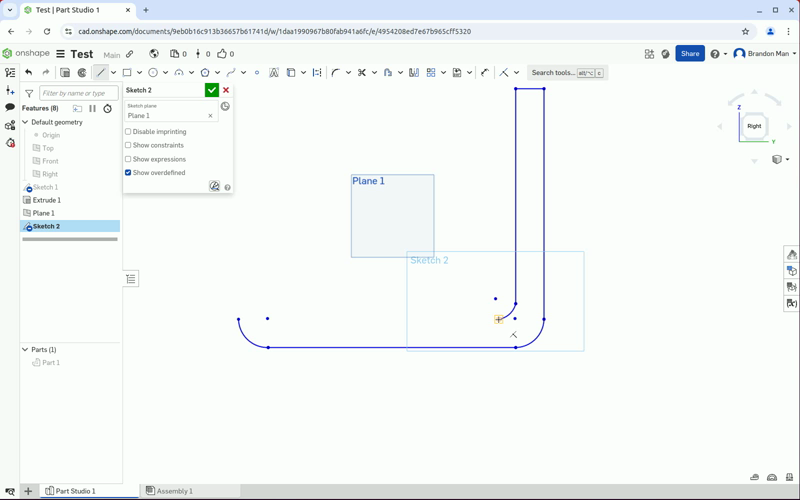
scroll(6)
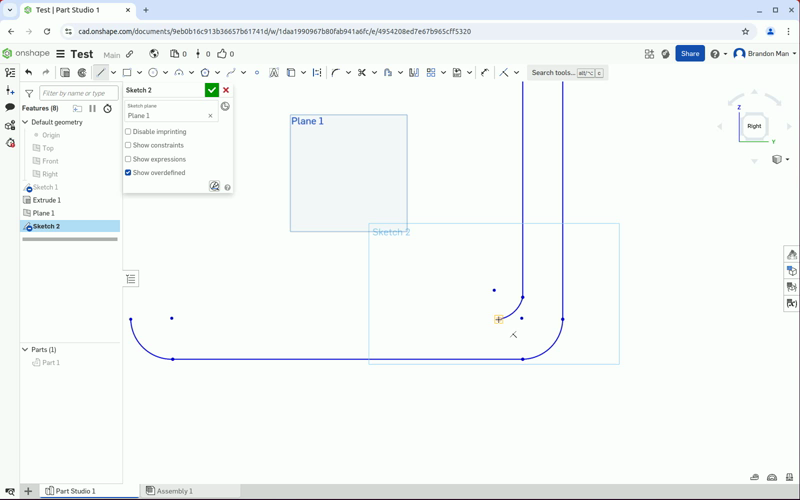
scroll(6)
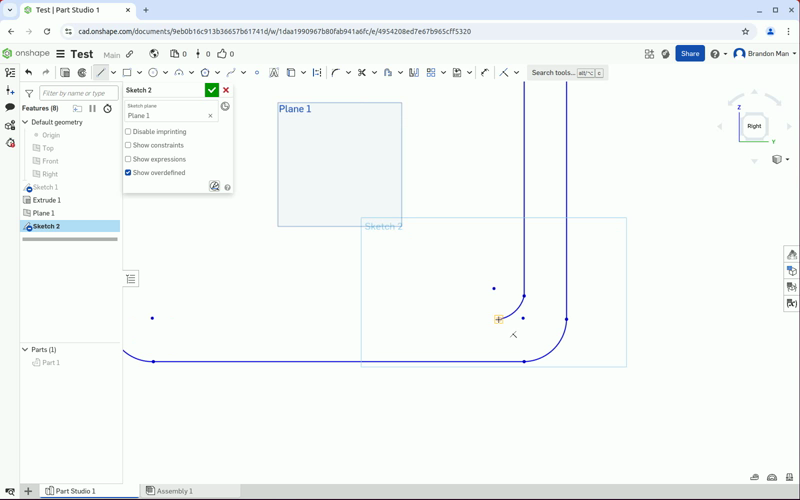
scroll(6)
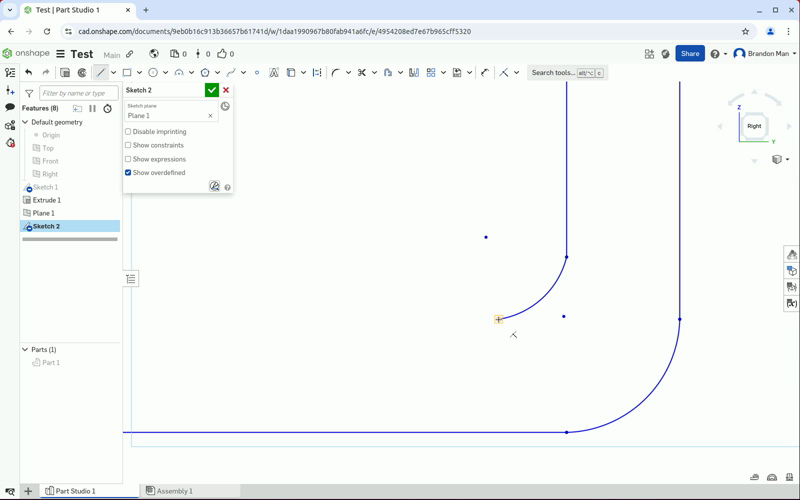
click(498, 319)
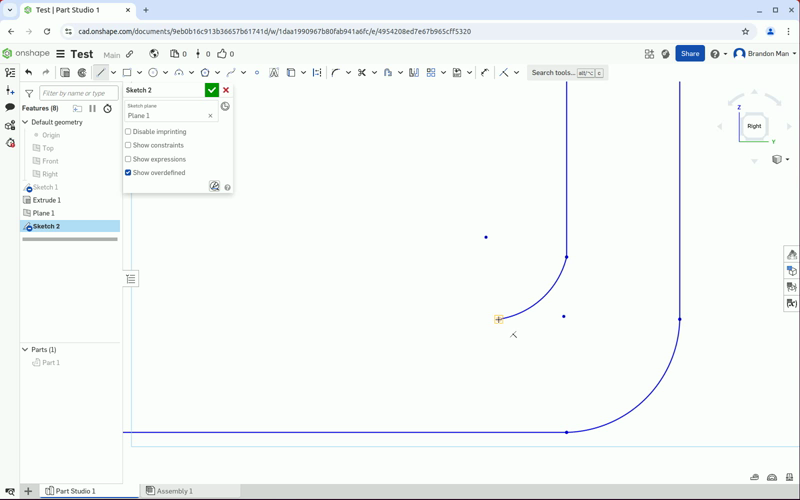
scroll(-6)
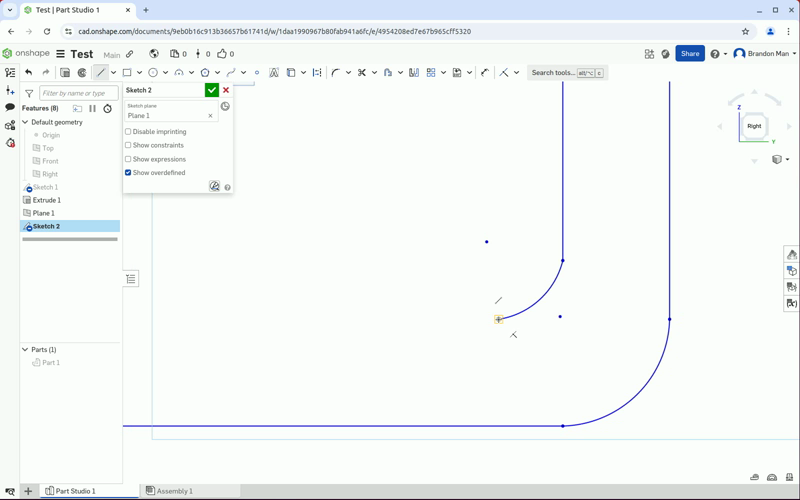
scroll(-6)
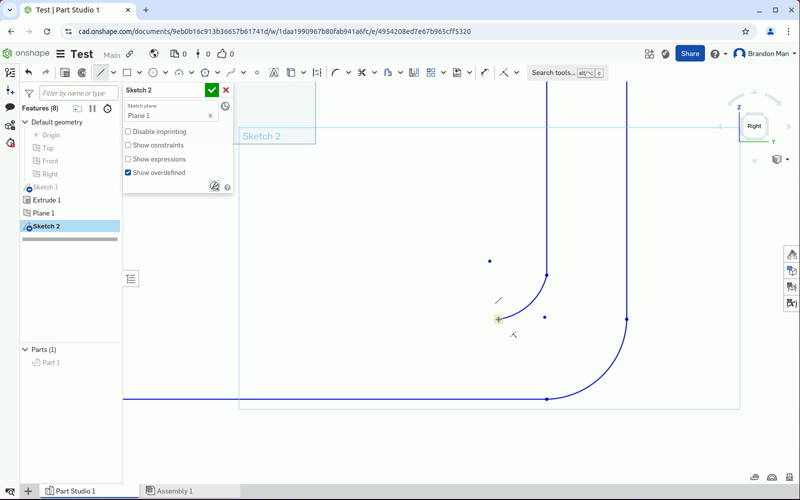
scroll(-6)
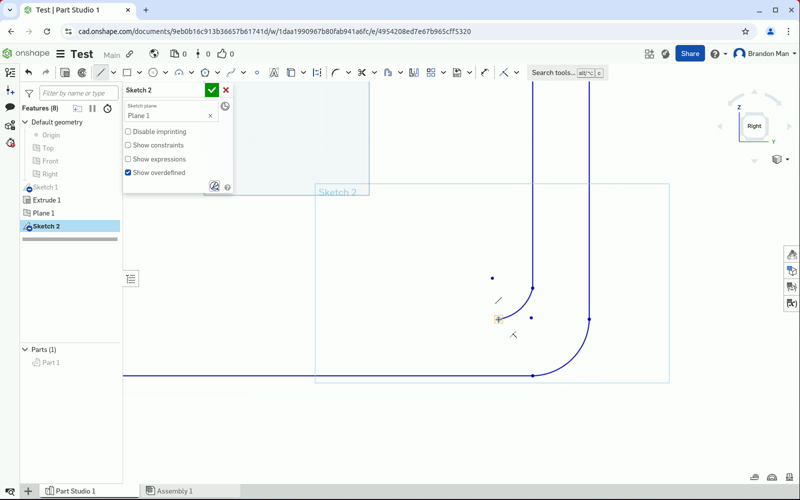
scroll(-6)
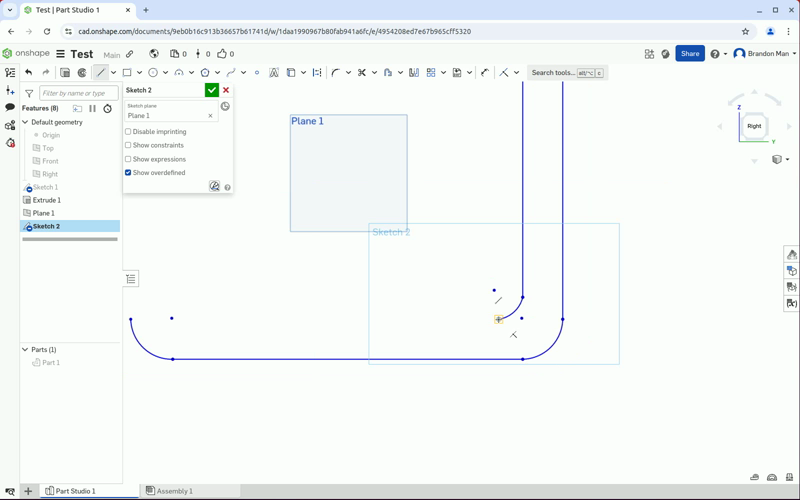
scroll(-6)
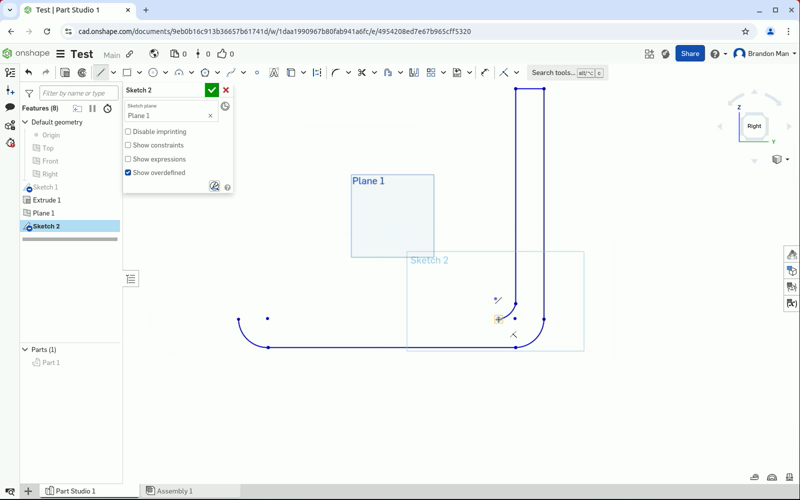
scroll(-6)
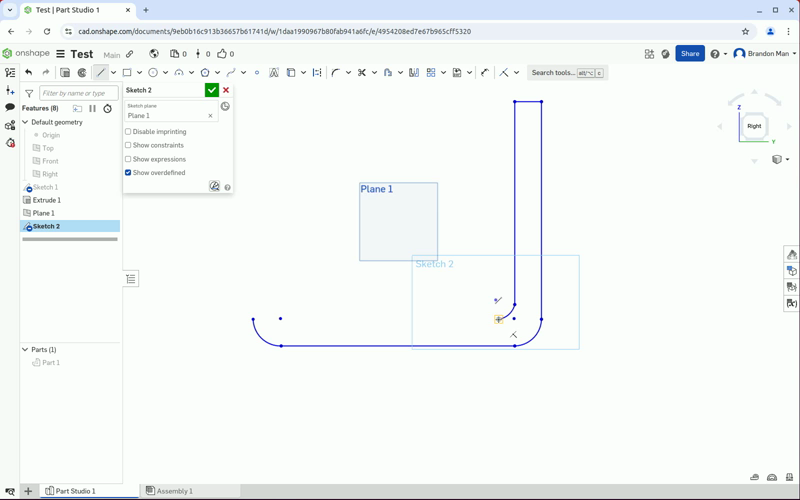
scroll(-6)
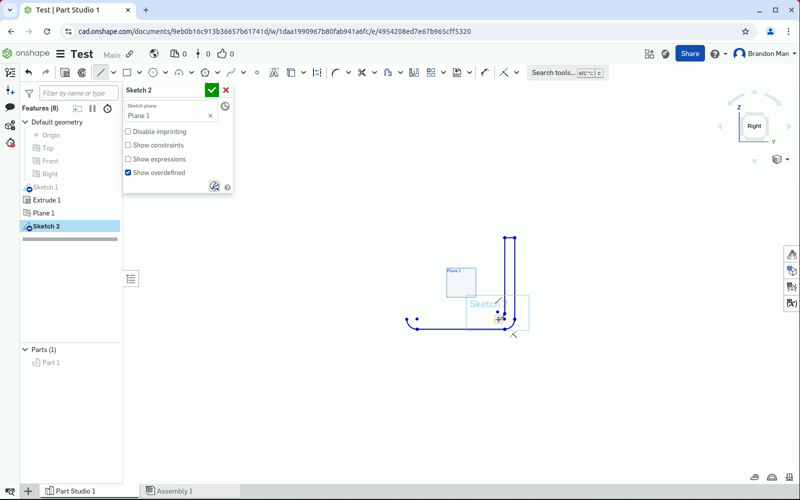
key_down(shift)
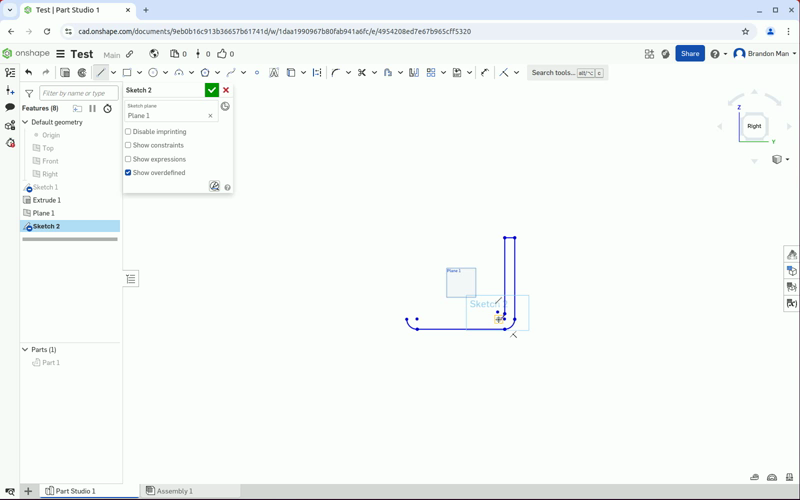
mouse_move(422, 319)
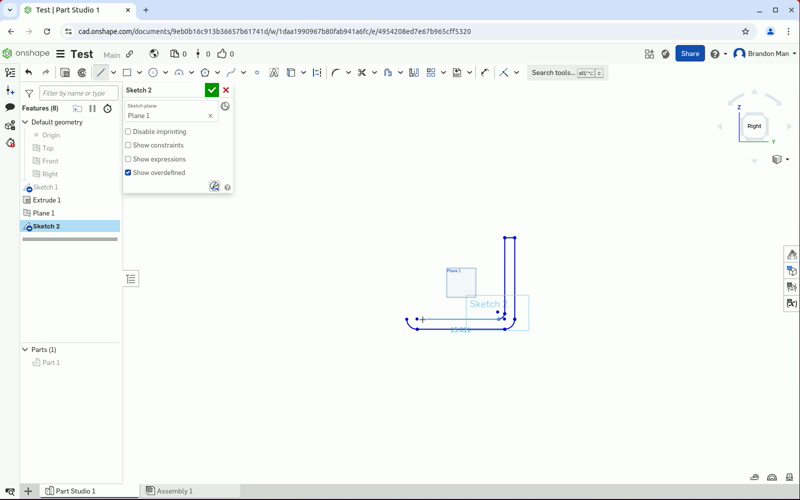
click(422, 319)
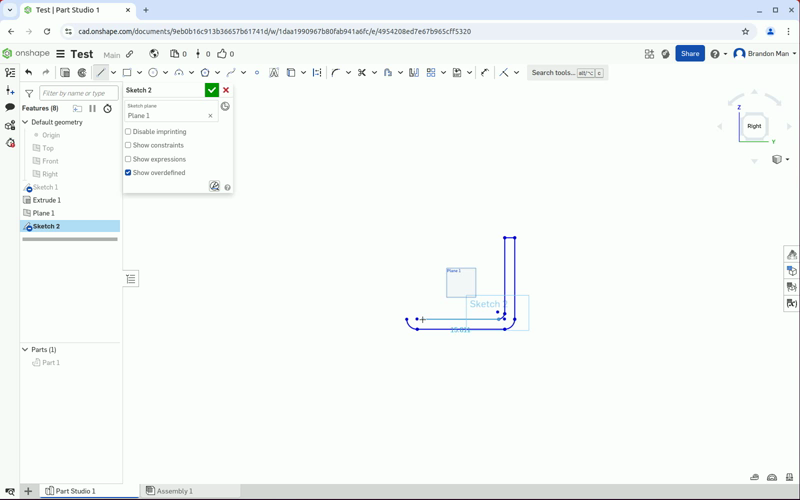
key_up(shift)
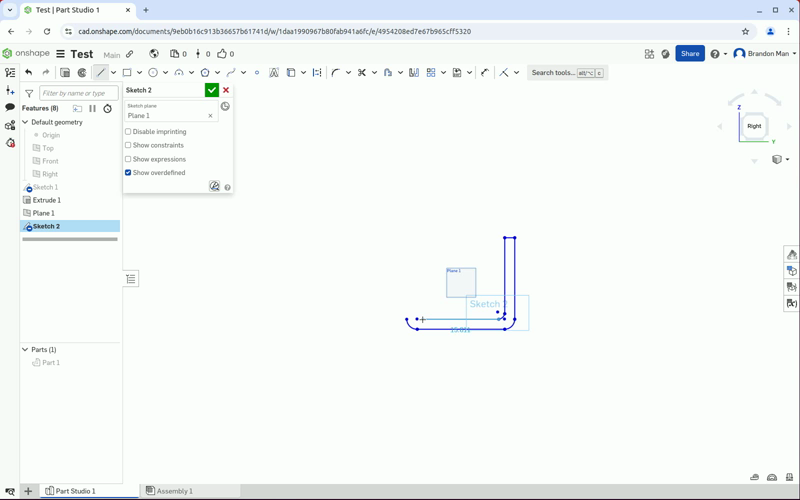
key(esc)
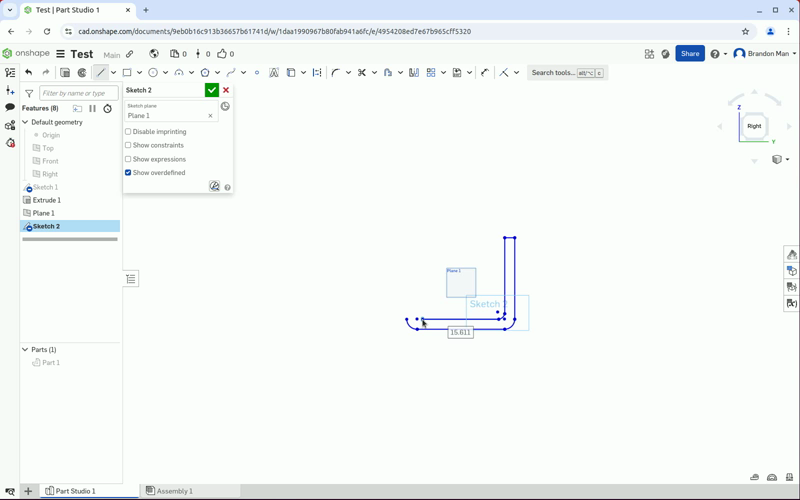
key(a)
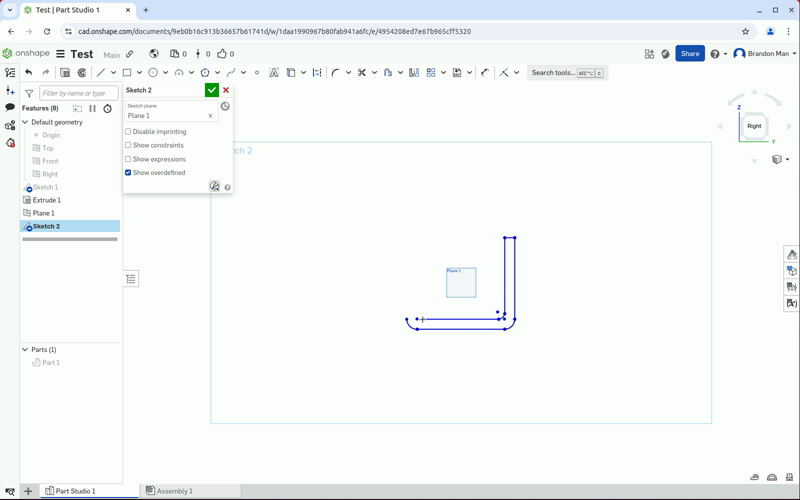
mouse_move(422, 319)
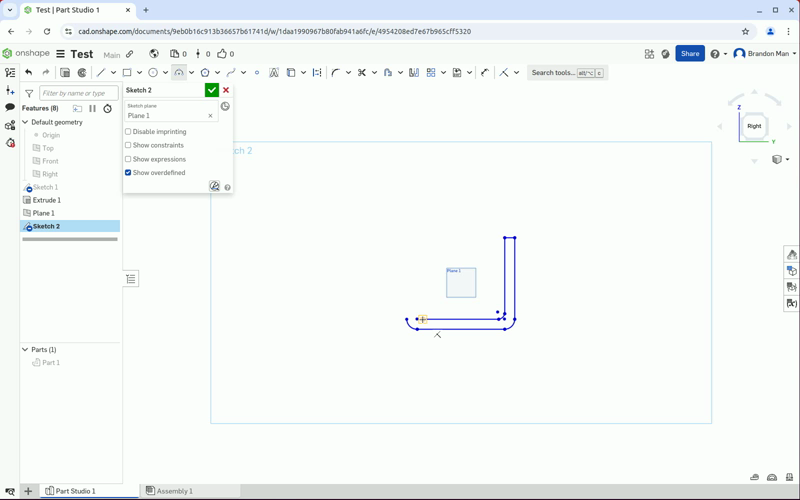
click(422, 319)
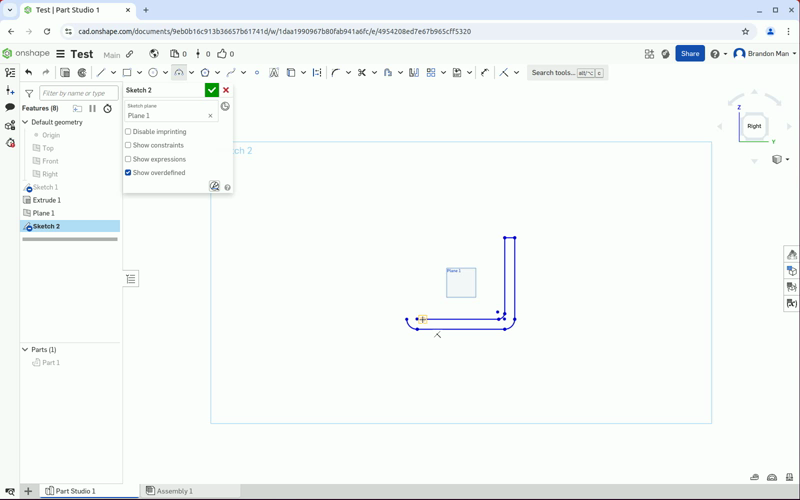
key_down(shift)
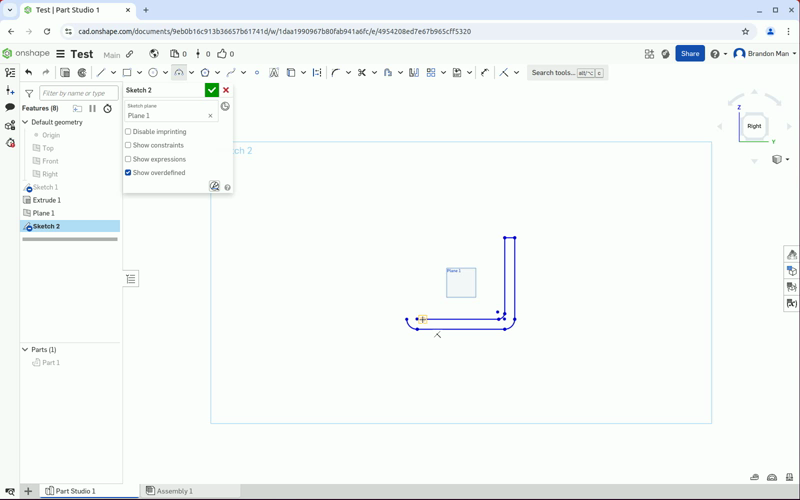
mouse_move(417, 313)
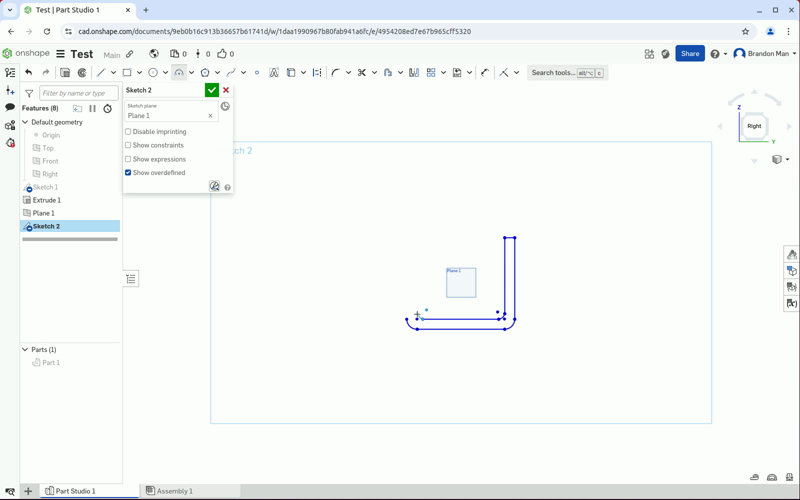
click(417, 313)
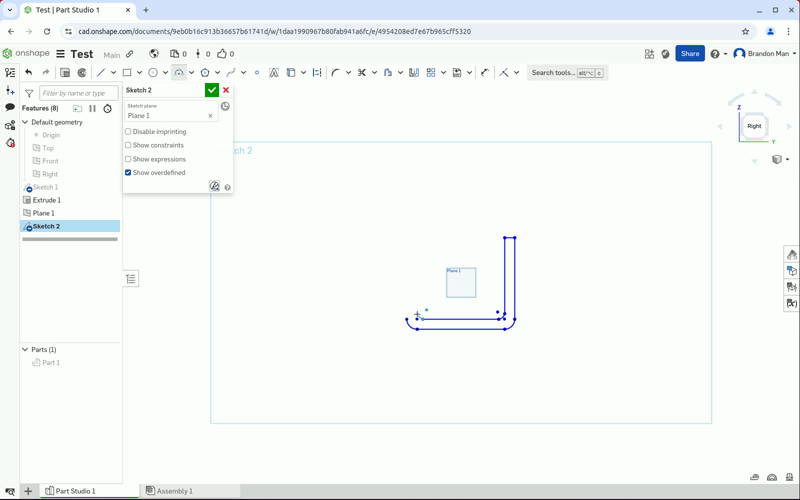
mouse_move(418, 317)
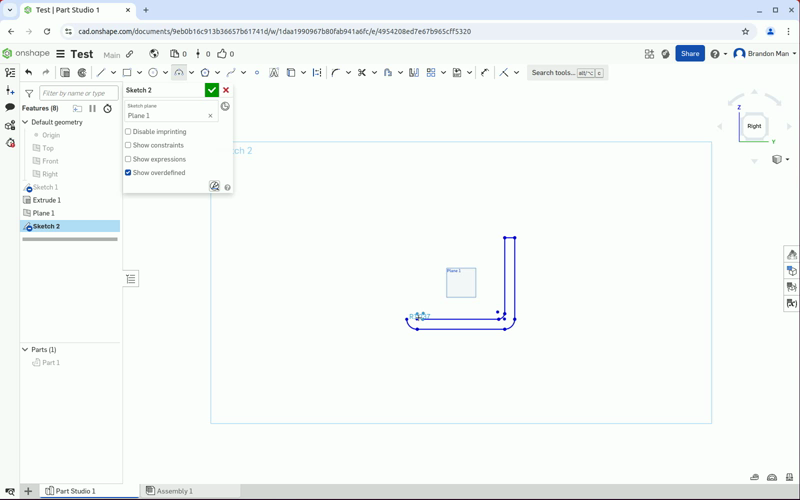
scroll(6)
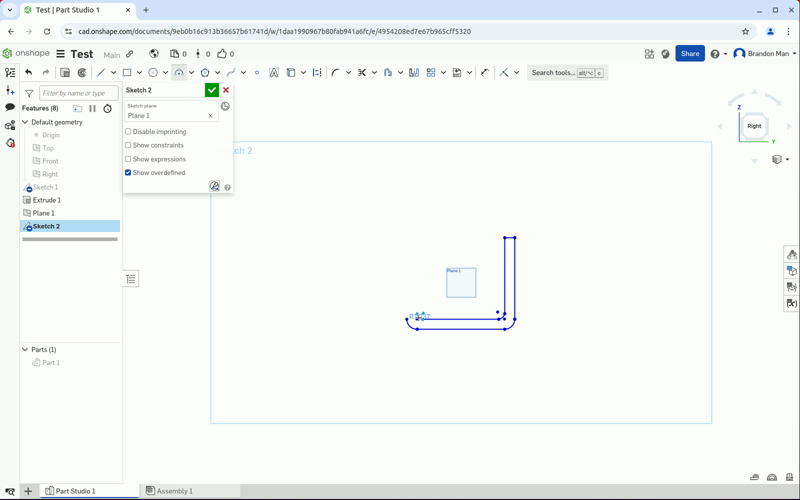
scroll(6)
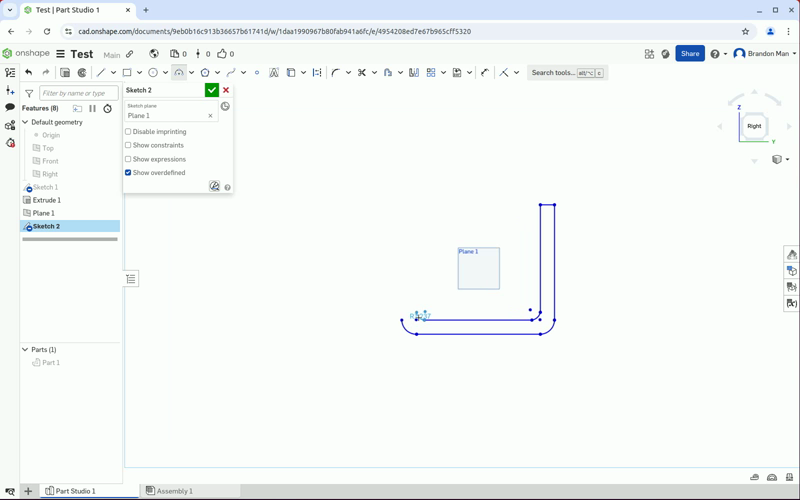
scroll(6)
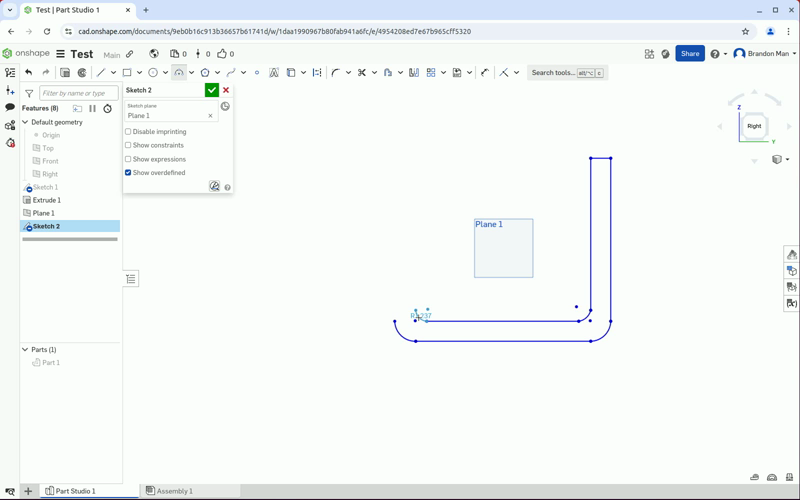
scroll(6)
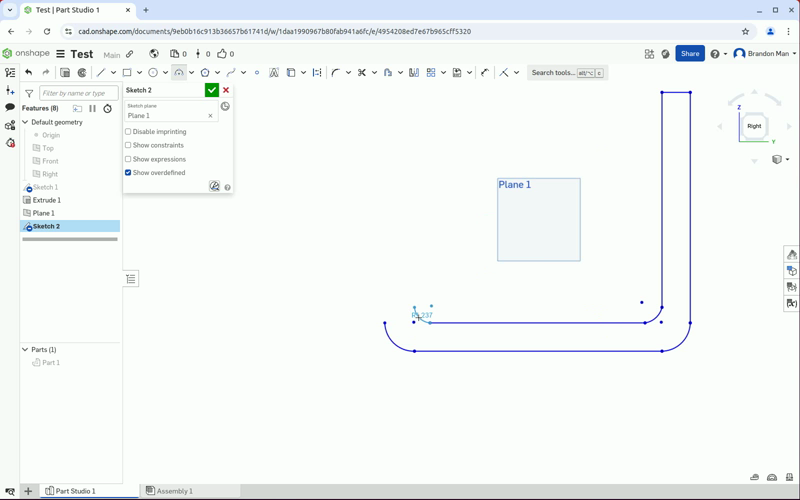
scroll(6)
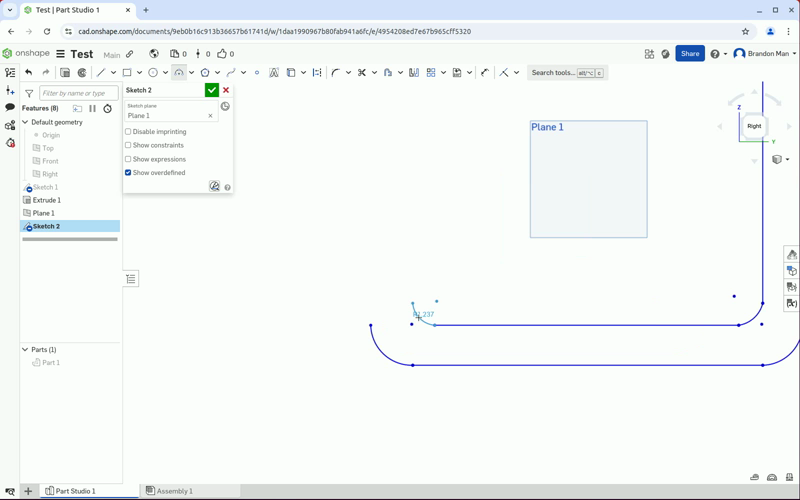
scroll(6)
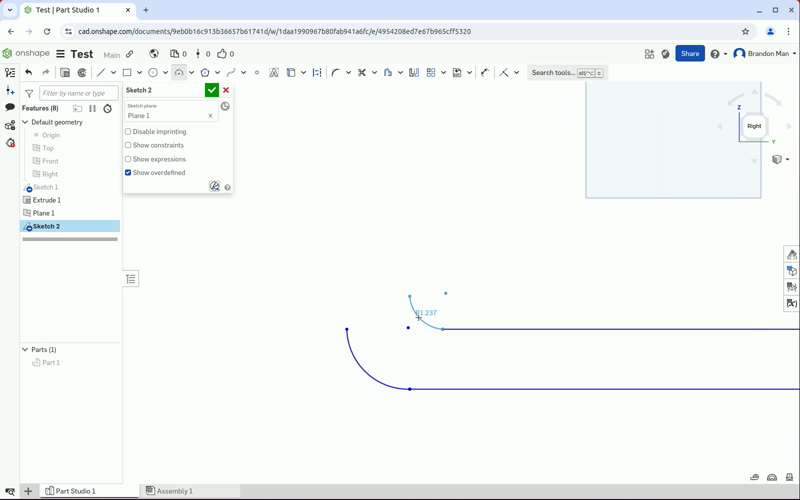
scroll(6)
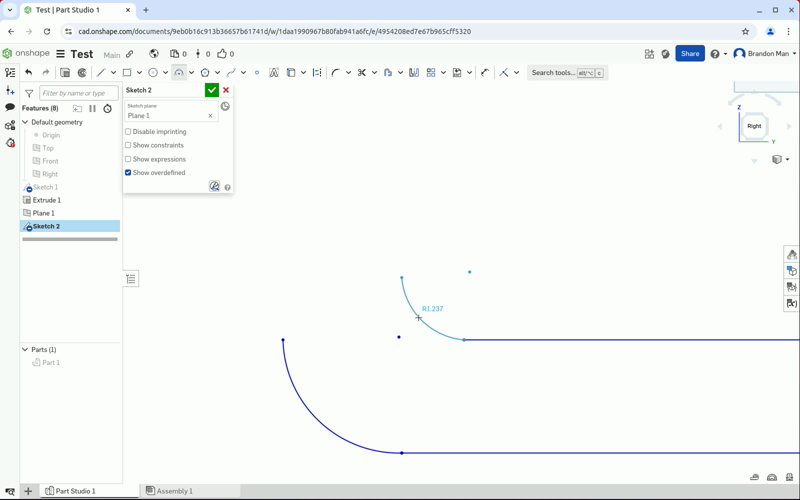
click(418, 317)
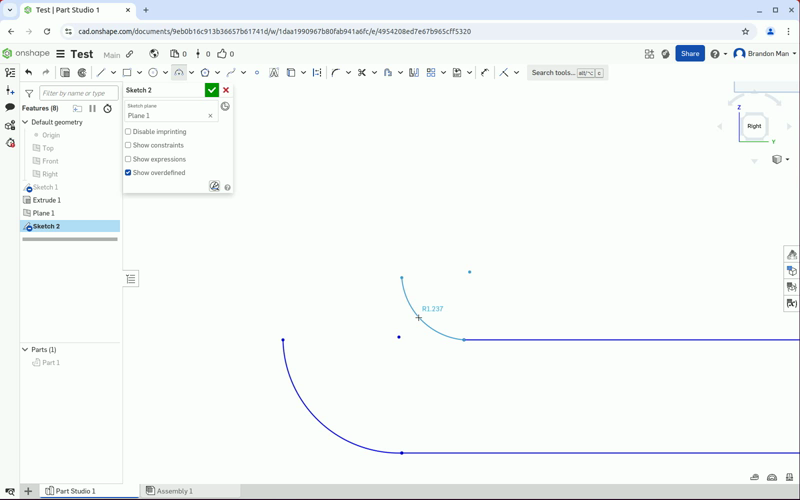
scroll(-6)
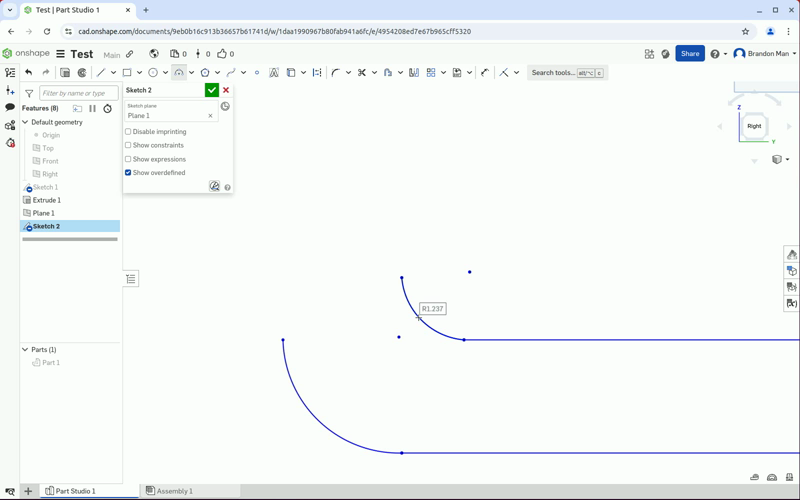
scroll(-6)
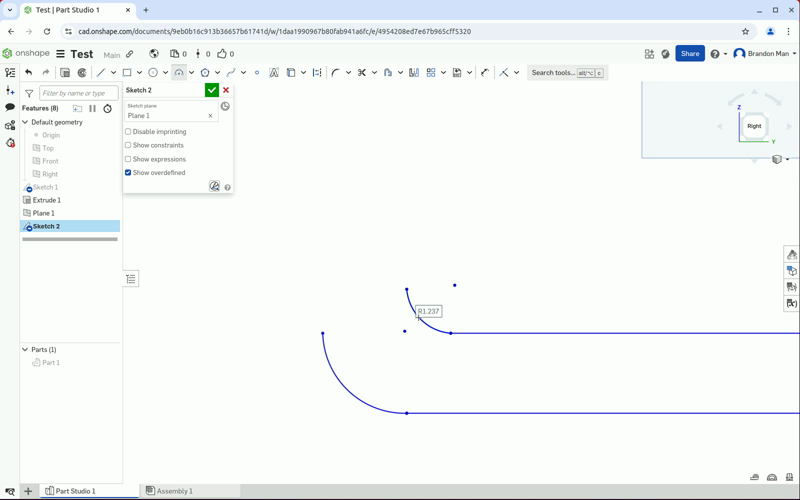
scroll(-6)
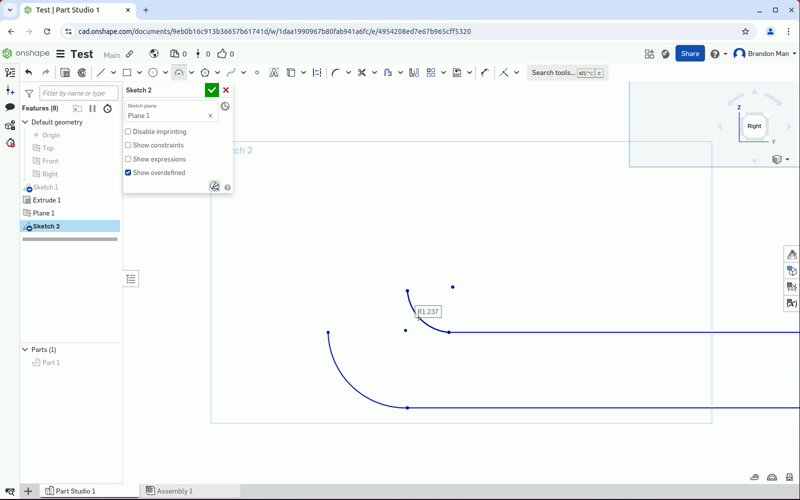
scroll(-6)
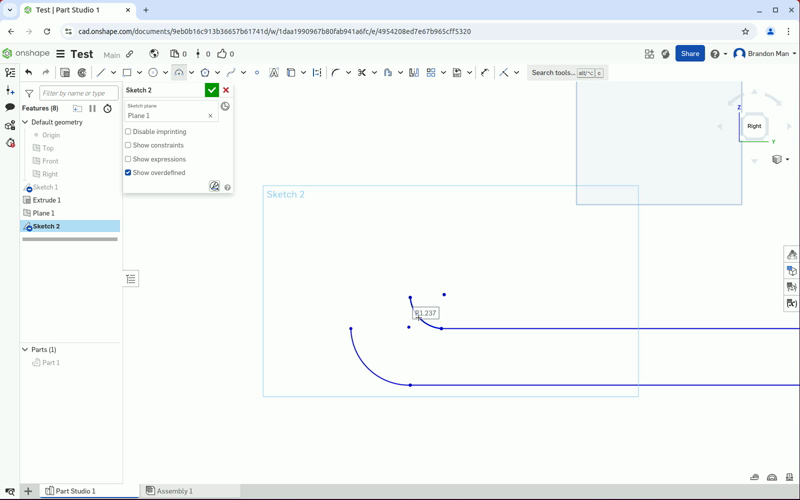
scroll(-6)
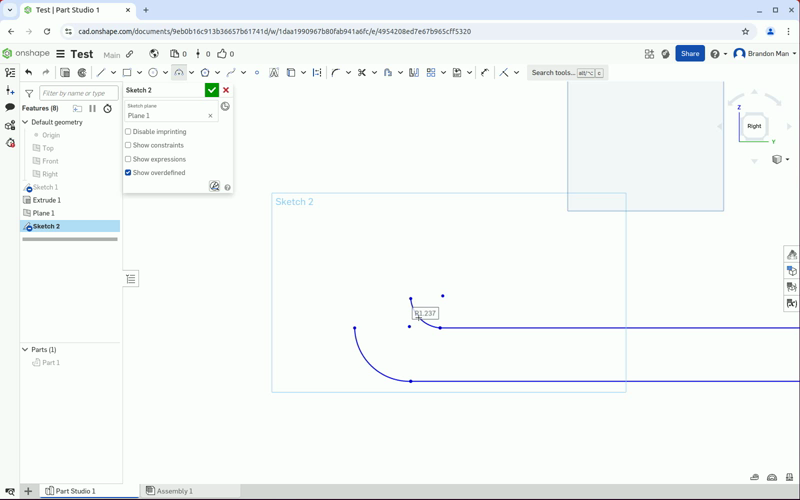
scroll(-6)
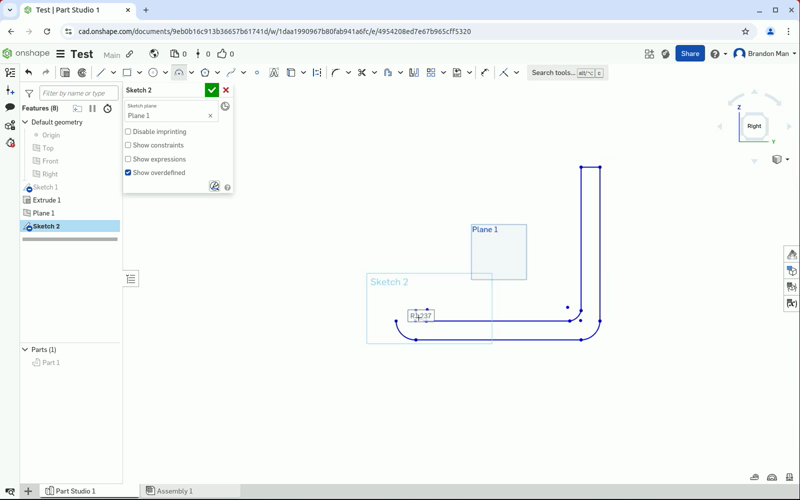
scroll(-6)
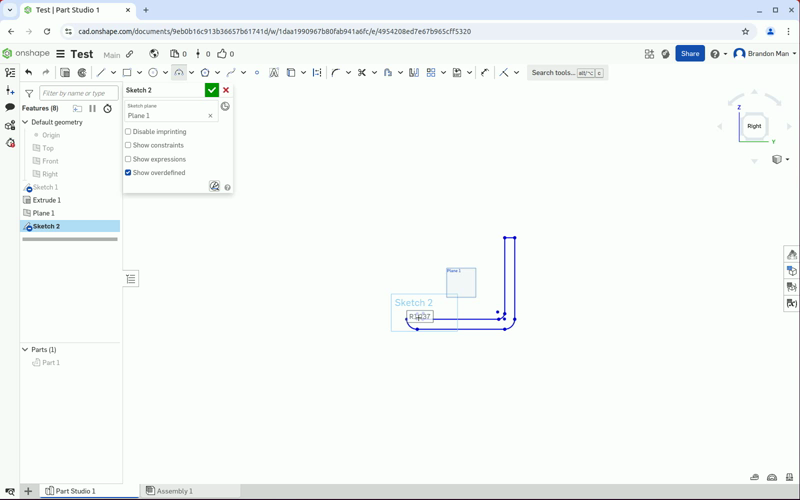
key_up(shift)
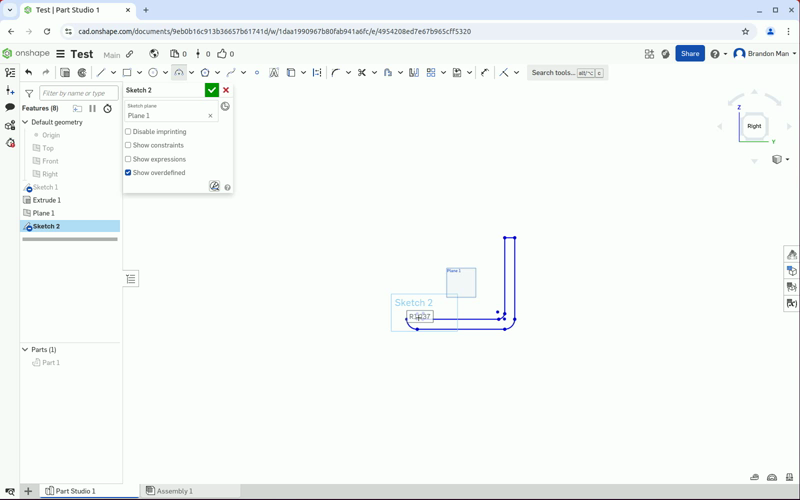
key(esc)
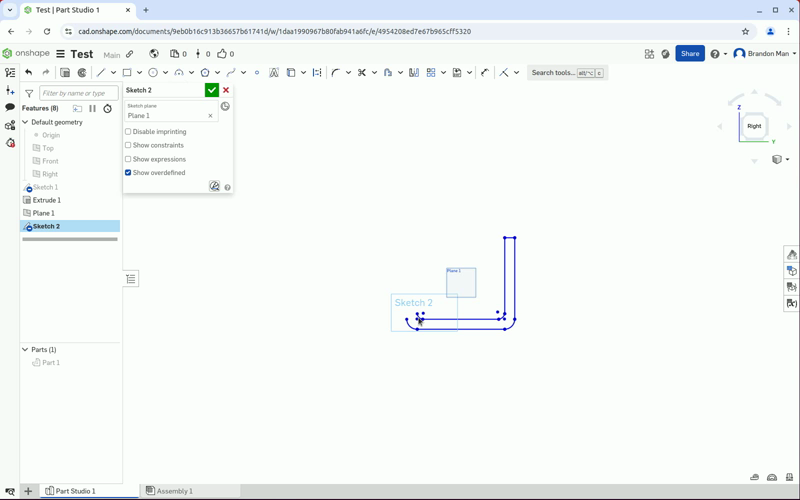
key(l)
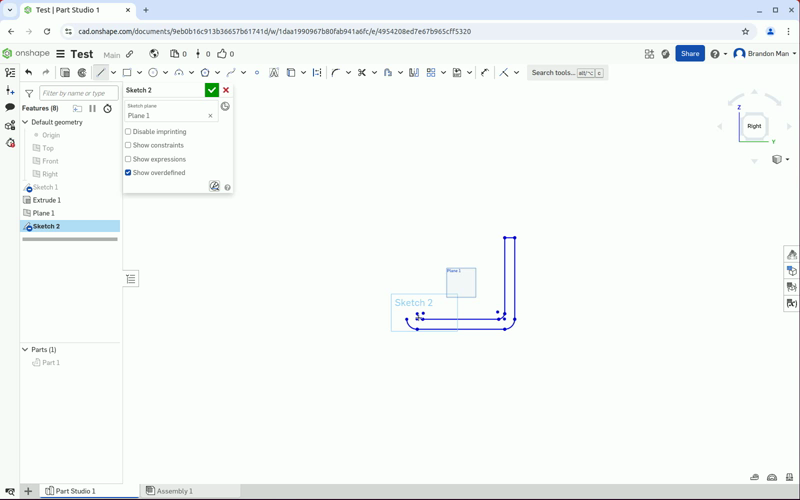
mouse_move(417, 313)
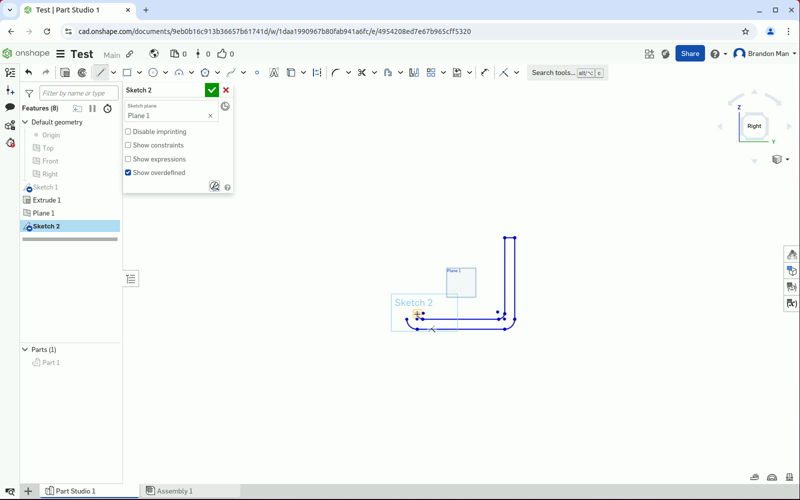
scroll(6)
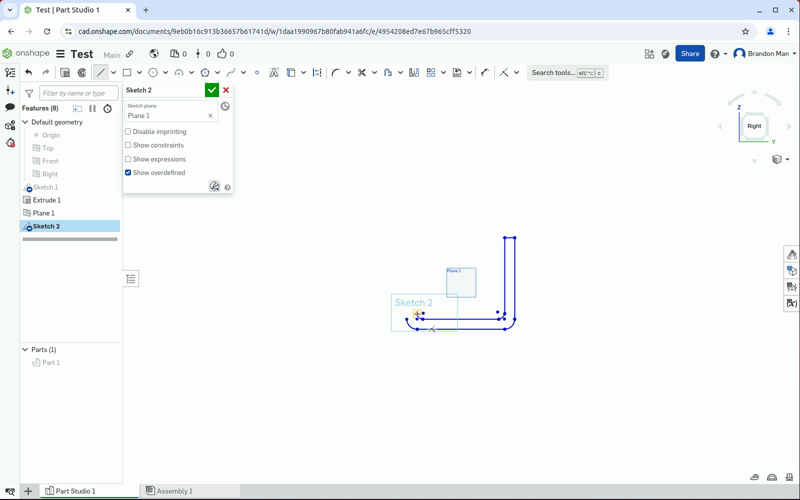
scroll(6)
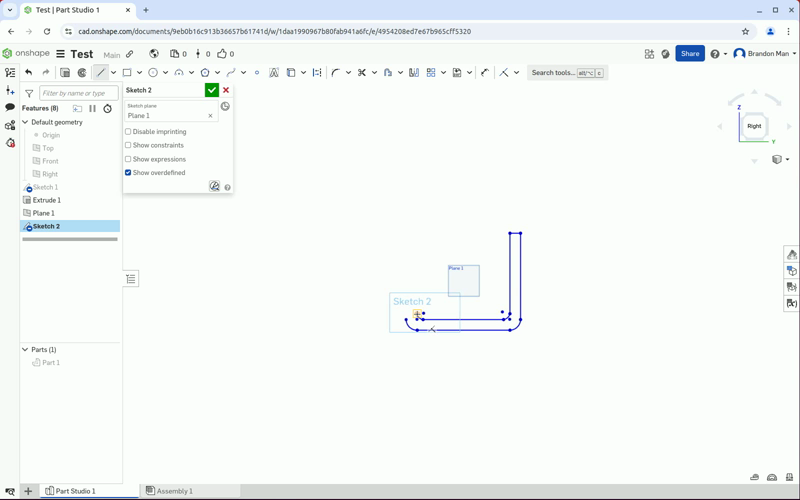
scroll(6)
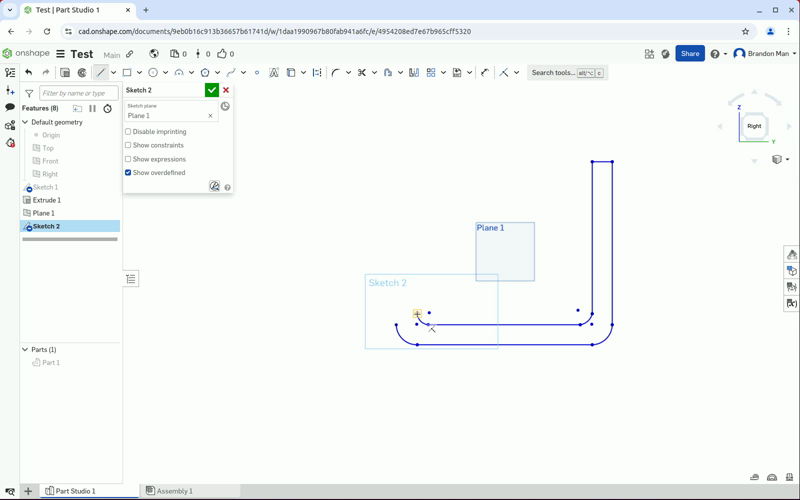
scroll(6)
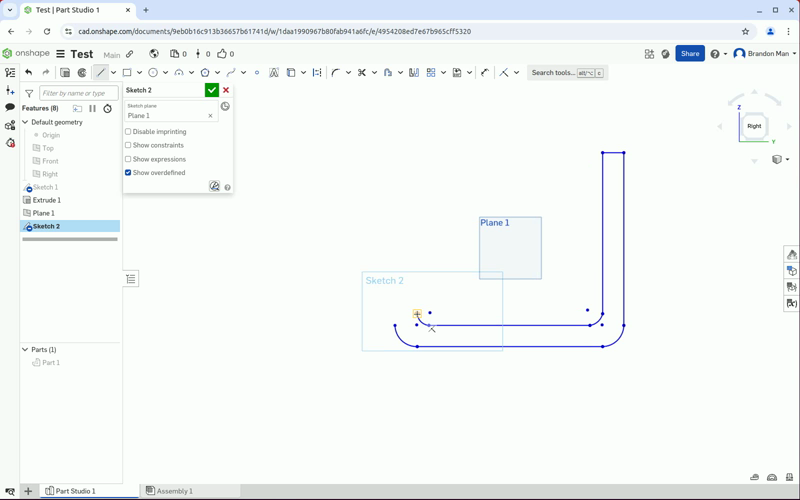
scroll(6)
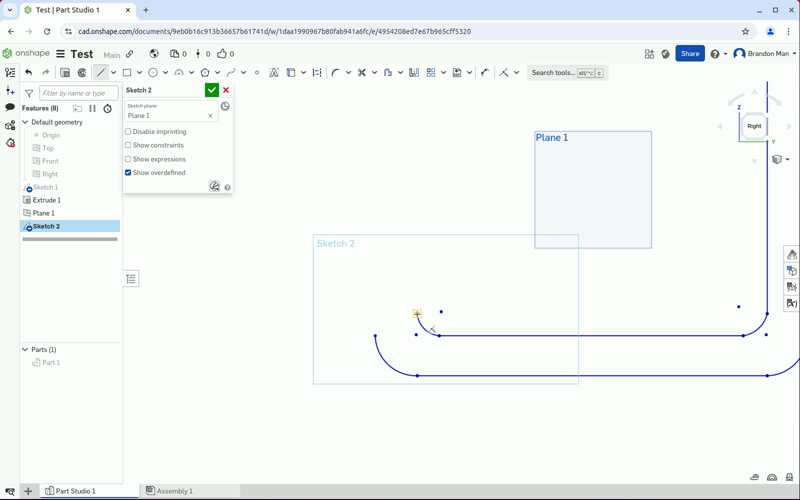
scroll(6)
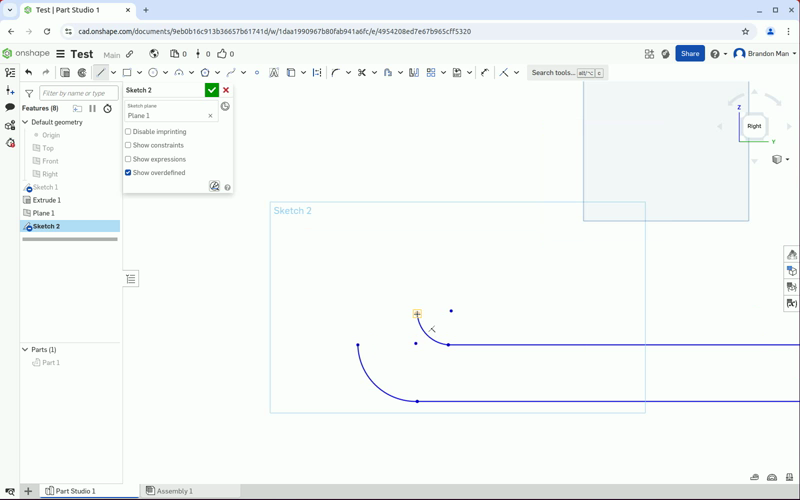
scroll(6)
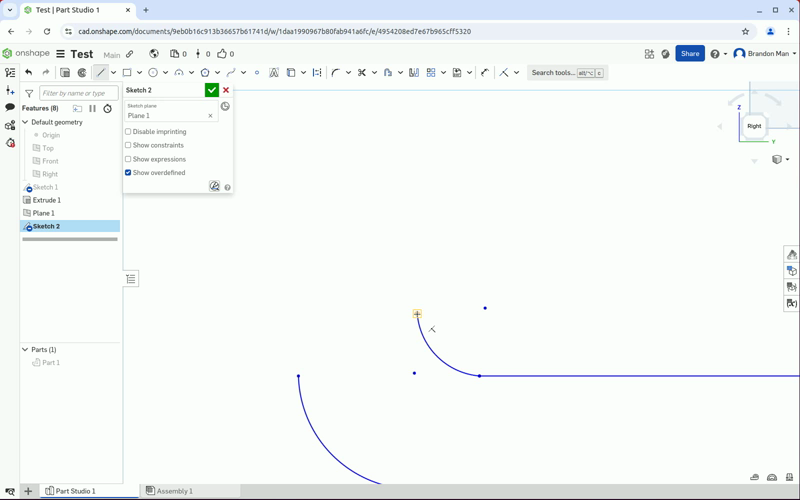
click(417, 313)
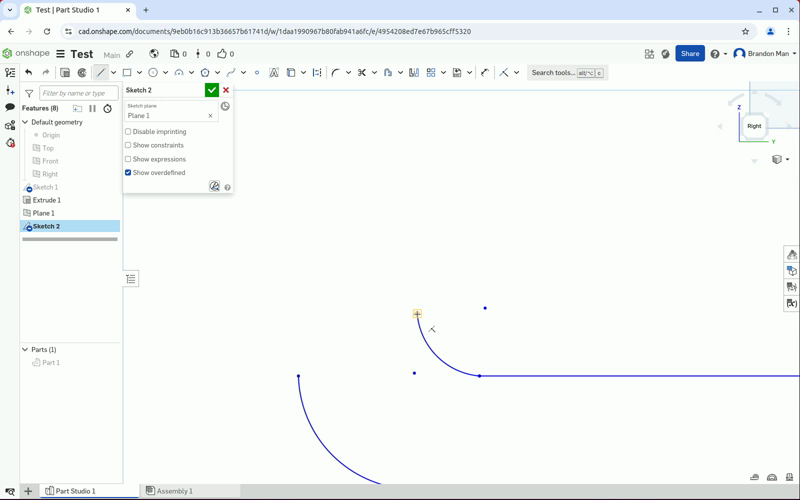
scroll(-6)
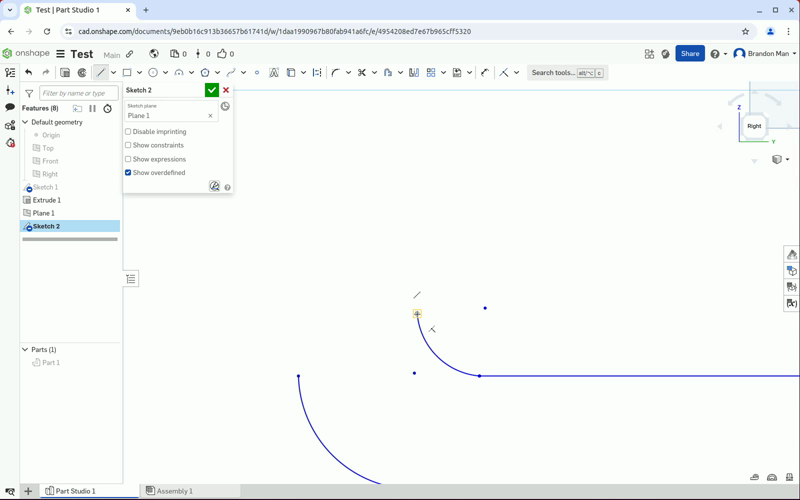
scroll(-6)
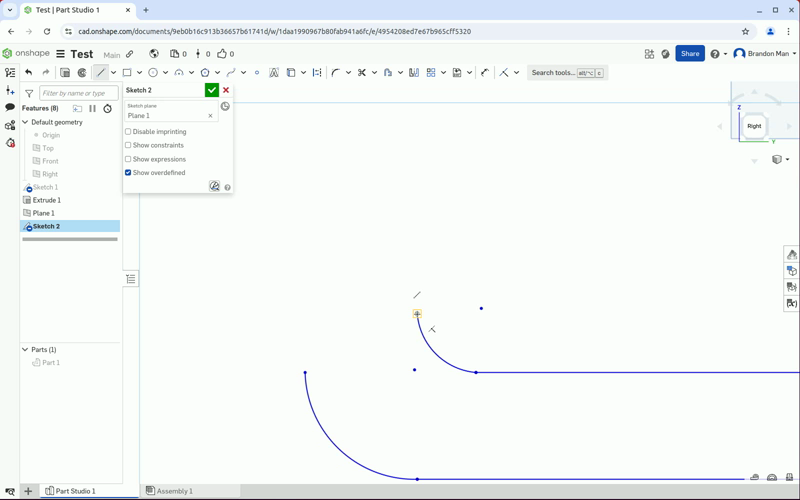
scroll(-6)
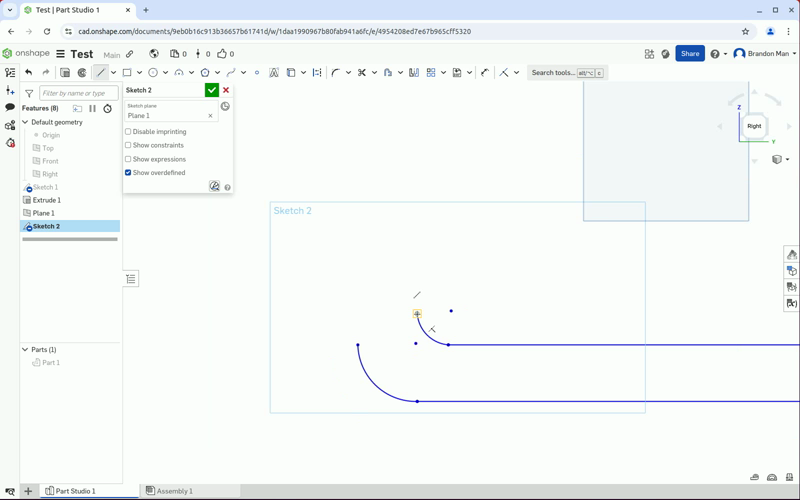
scroll(-6)
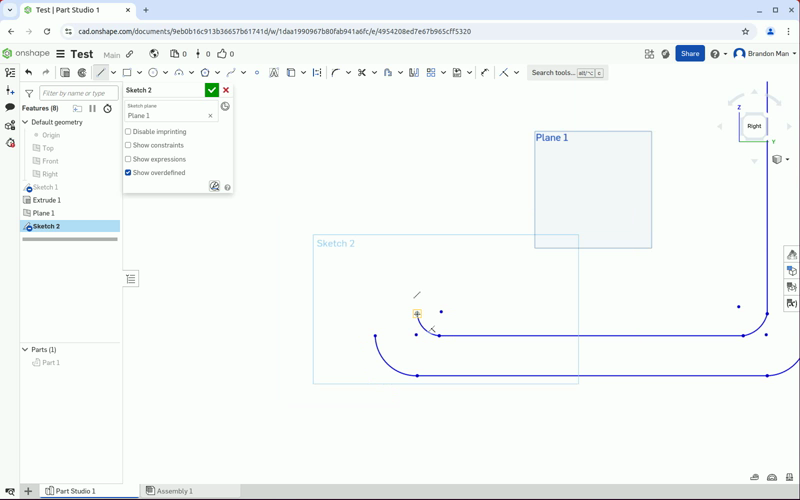
scroll(-6)
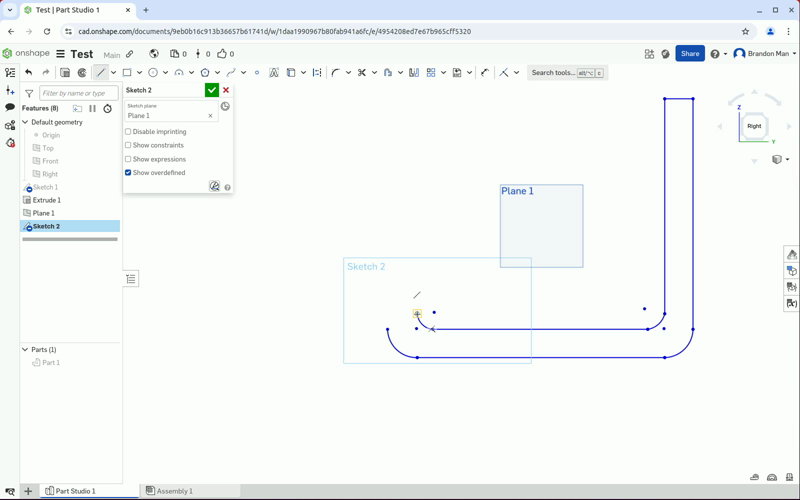
scroll(-6)
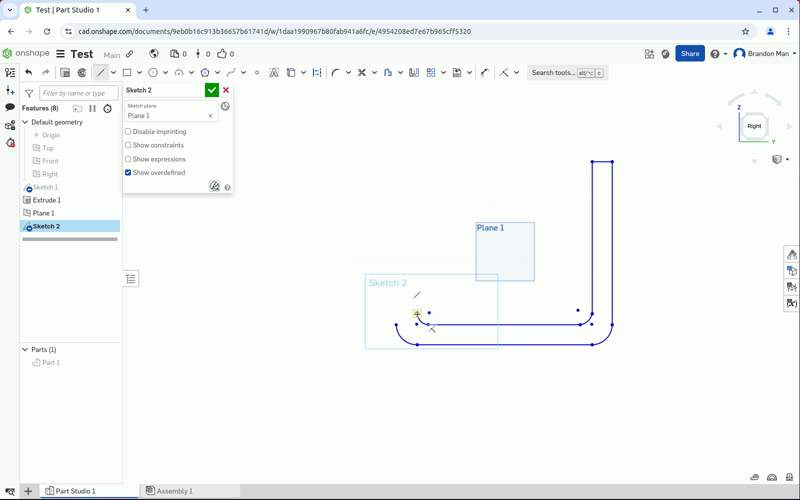
scroll(-6)
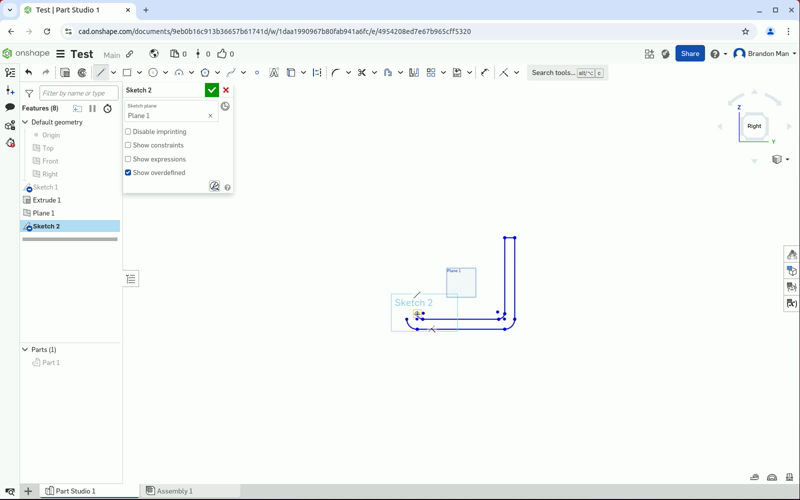
key_down(shift)
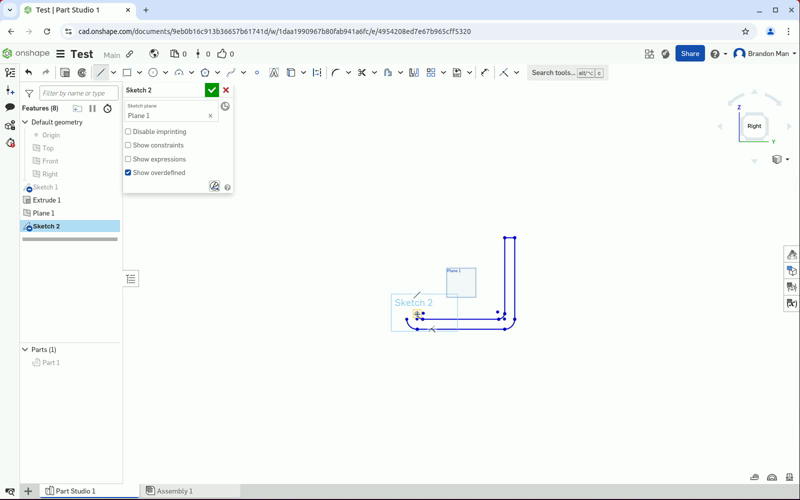
mouse_move(417, 237)
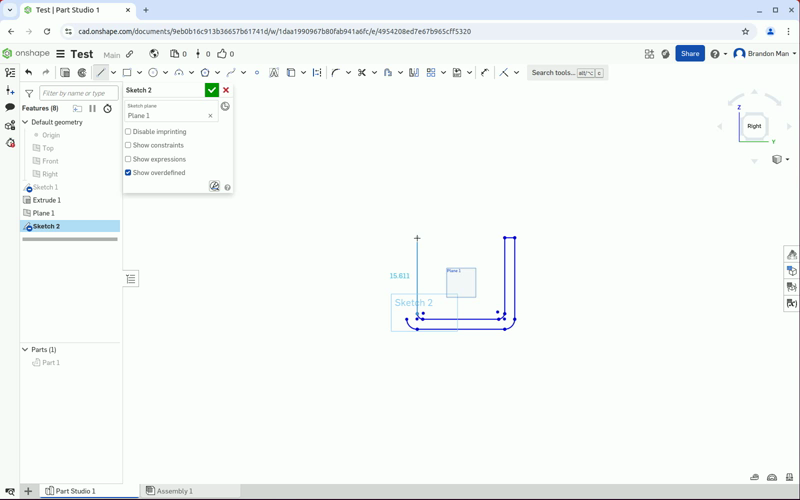
click(417, 237)
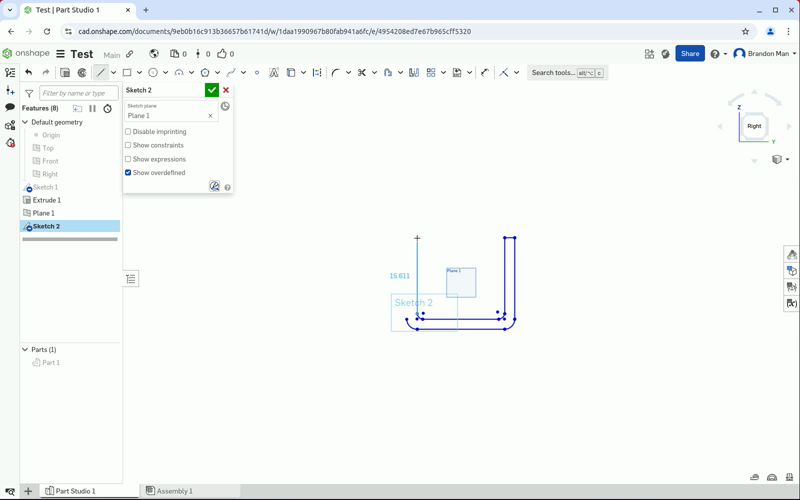
key_up(shift)
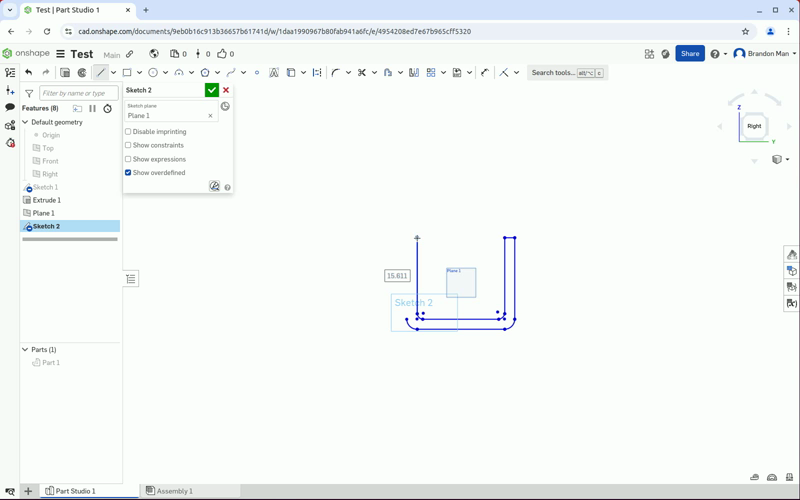
key_down(shift)
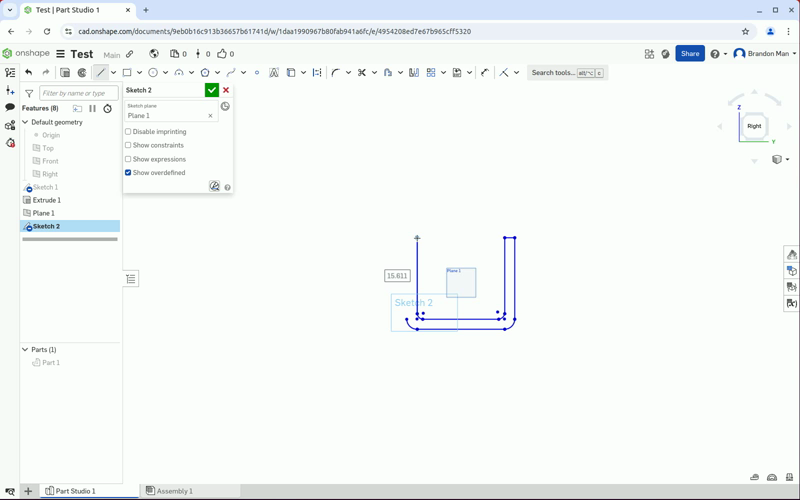
mouse_move(447, 237)
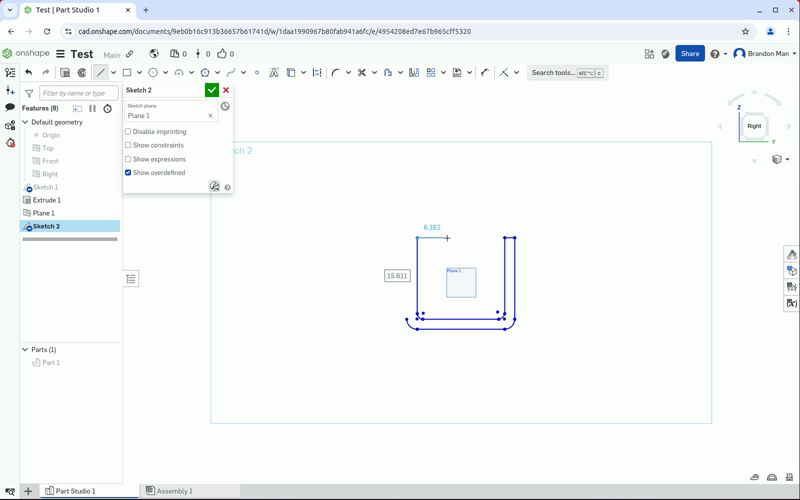
mouse_move(406, 237)
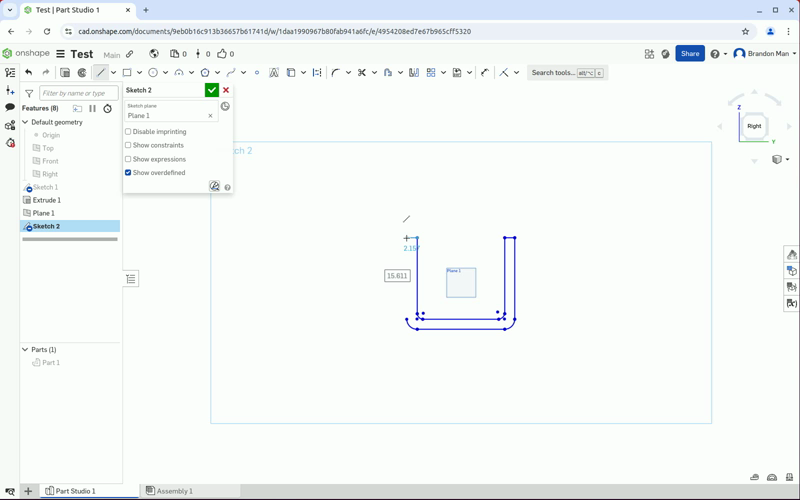
click(406, 237)
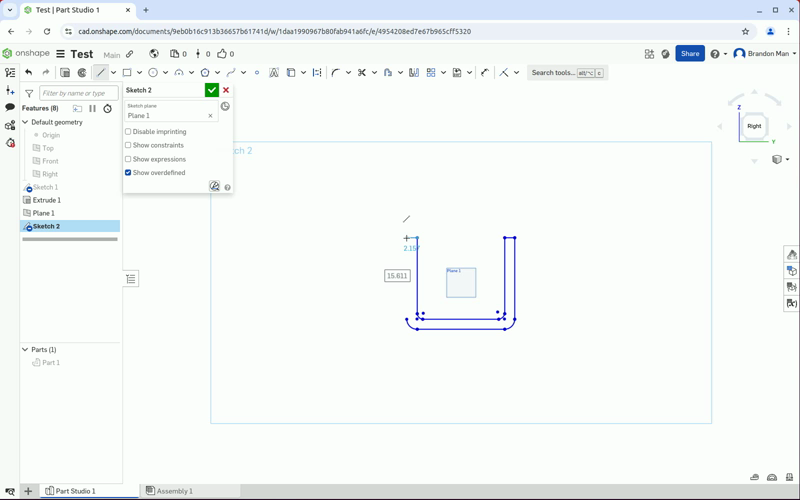
key_up(shift)
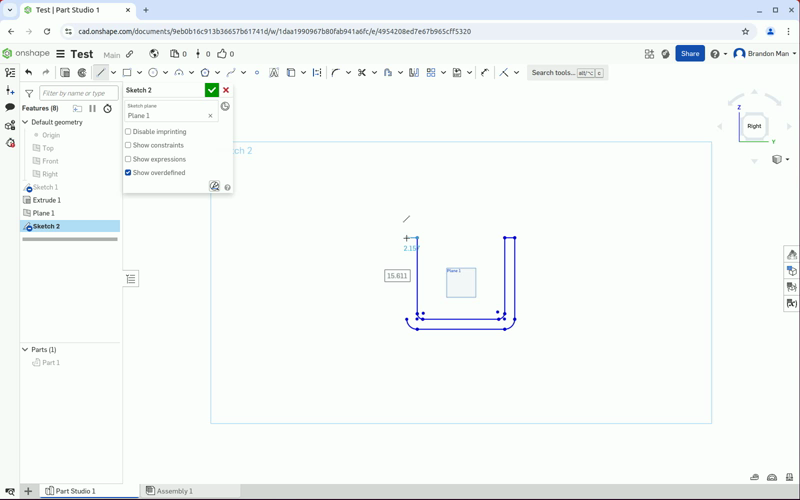
key_down(shift)
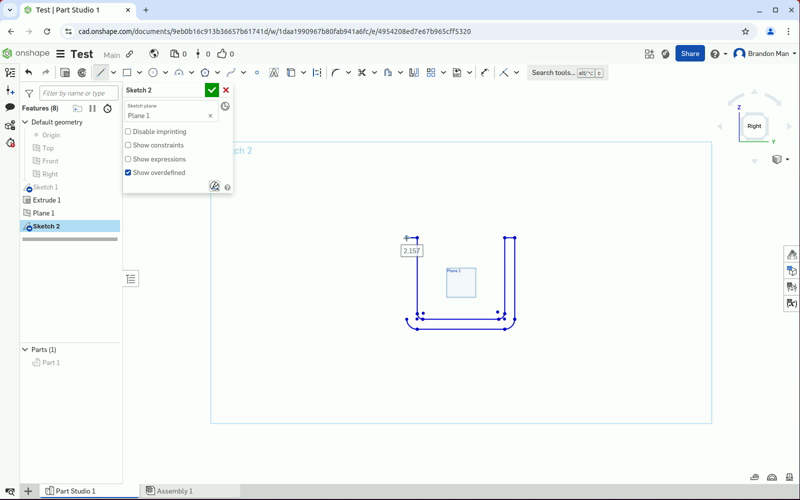
mouse_move(406, 319)
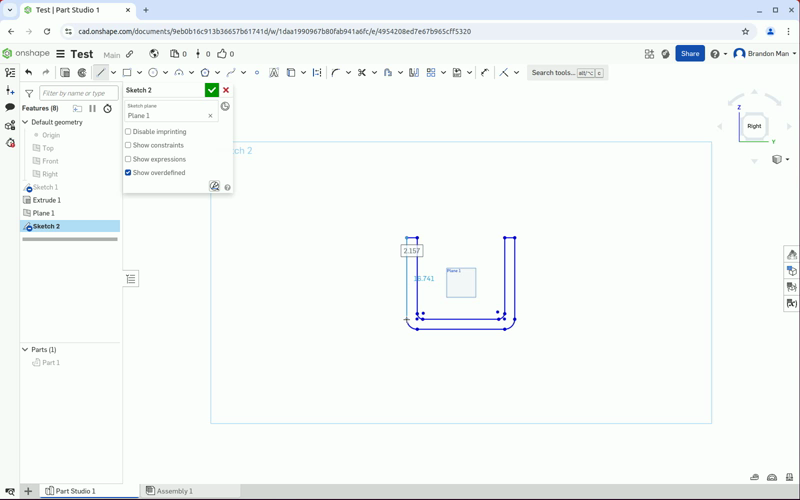
key_up(shift)
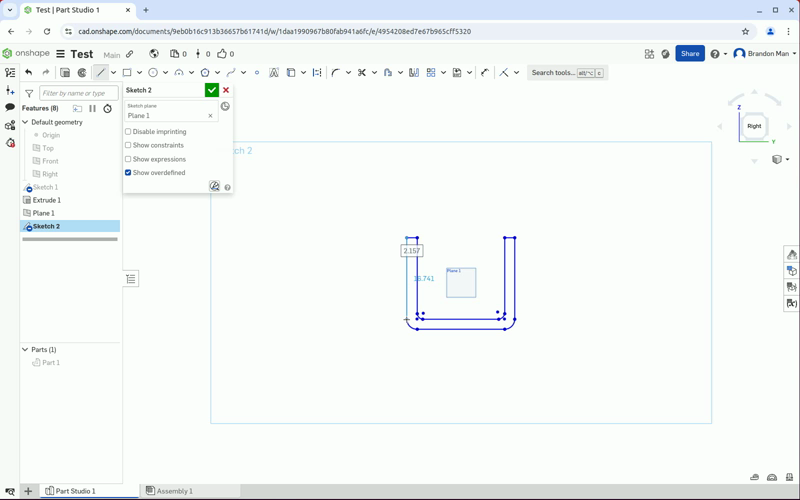
click(406, 319)
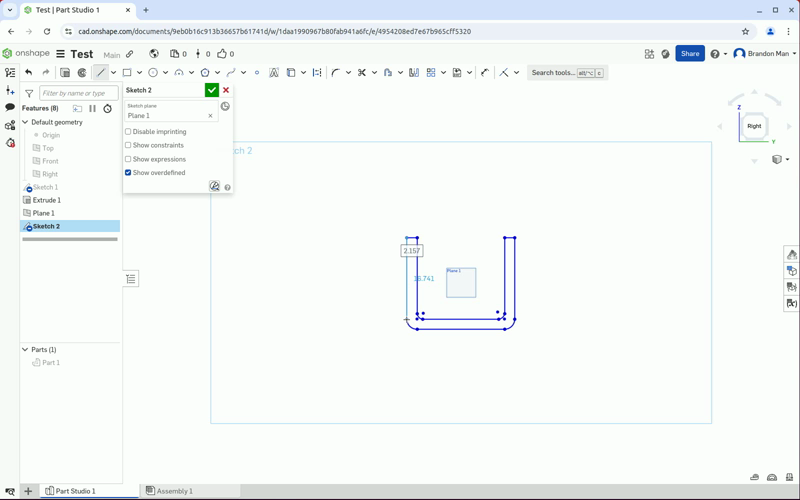
key(esc)
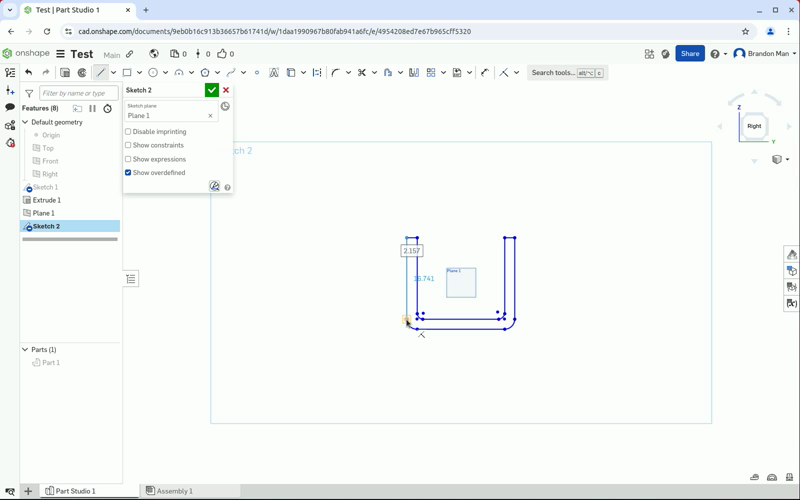
mouse_move(511, 243)
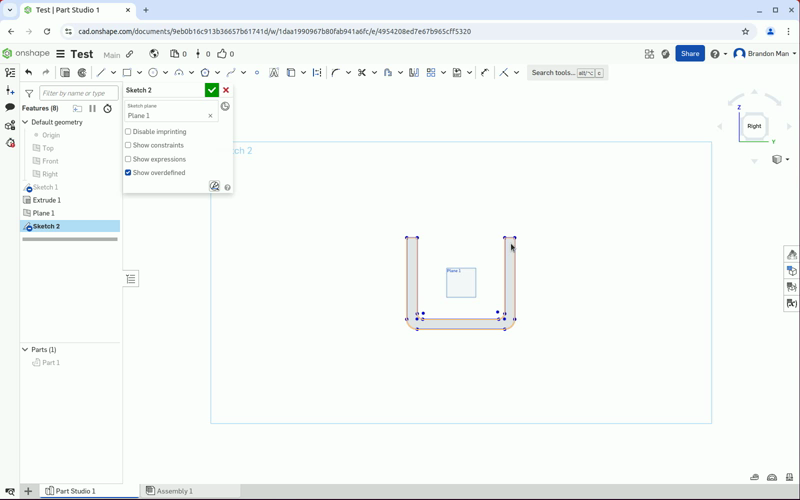
click(511, 243)
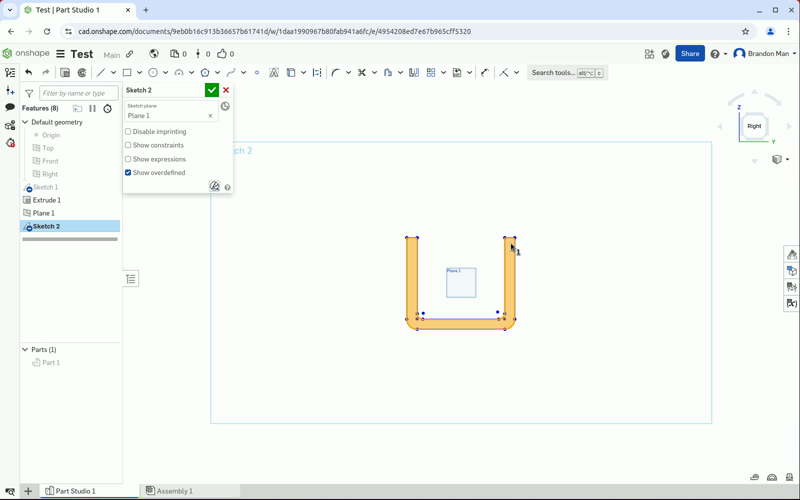
mouse_move(73, 352)
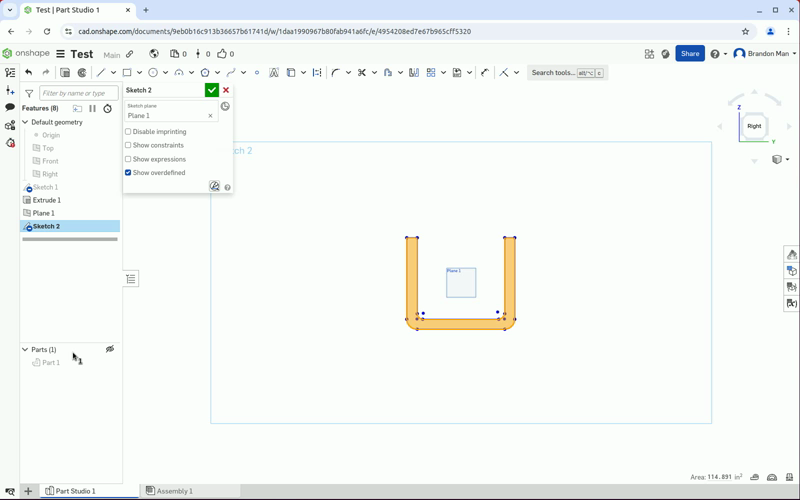
key(shift+y)
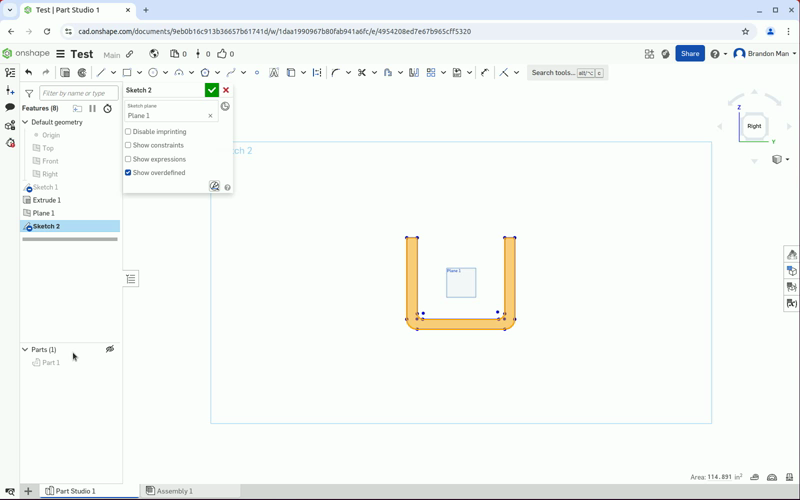
key(shift+e)
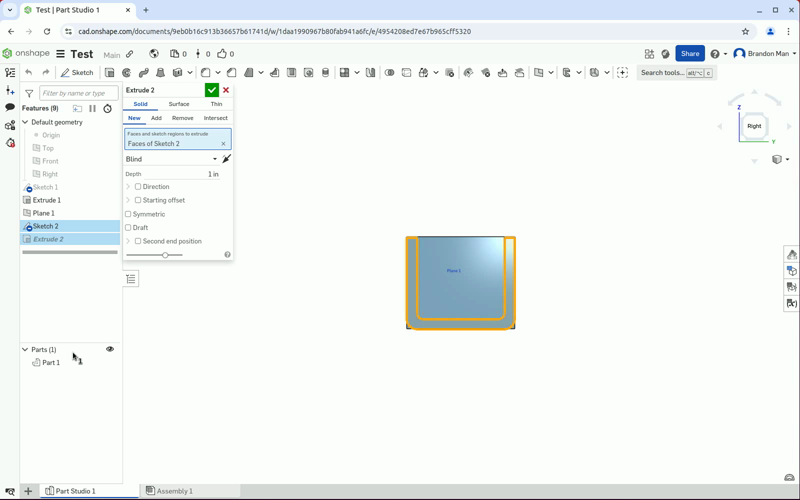
mouse_move(143, 106)
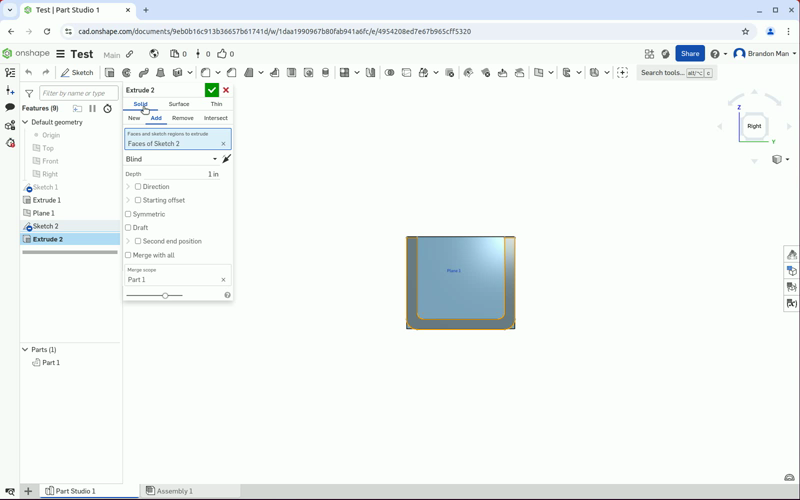
click(143, 106)
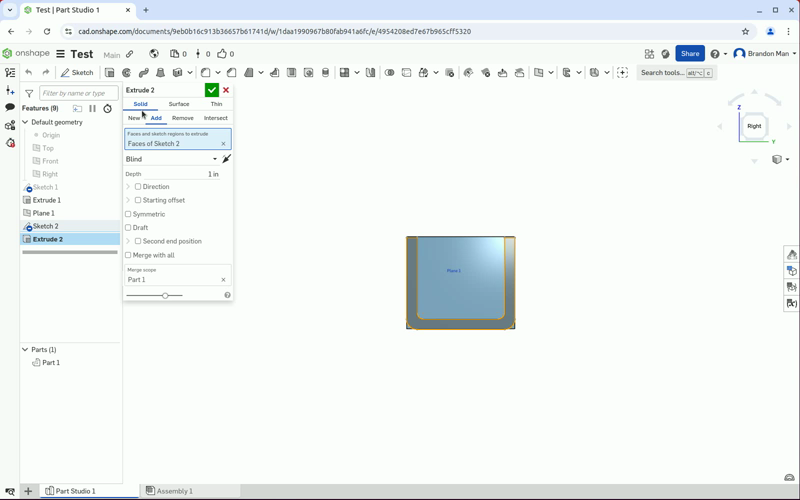
mouse_move(137, 120)
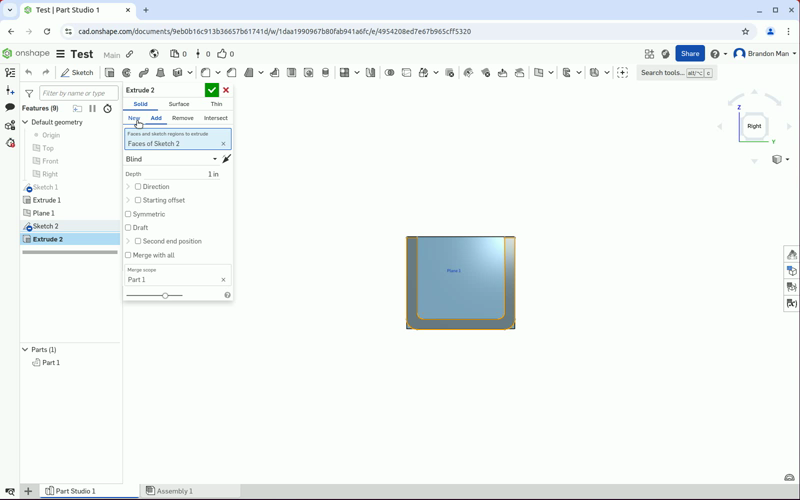
click(137, 120)
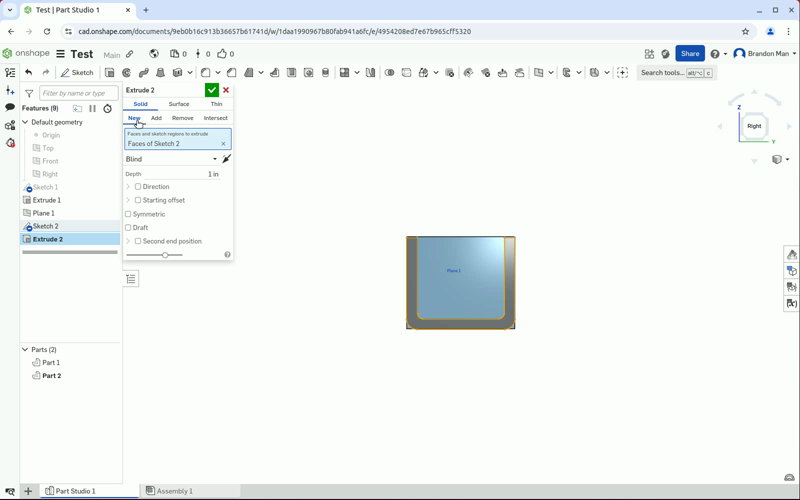
key(tab, 4)
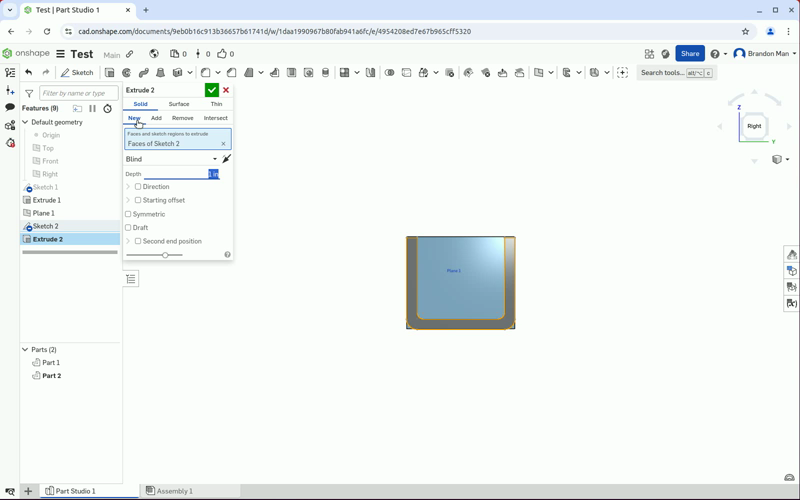
text(20.942)
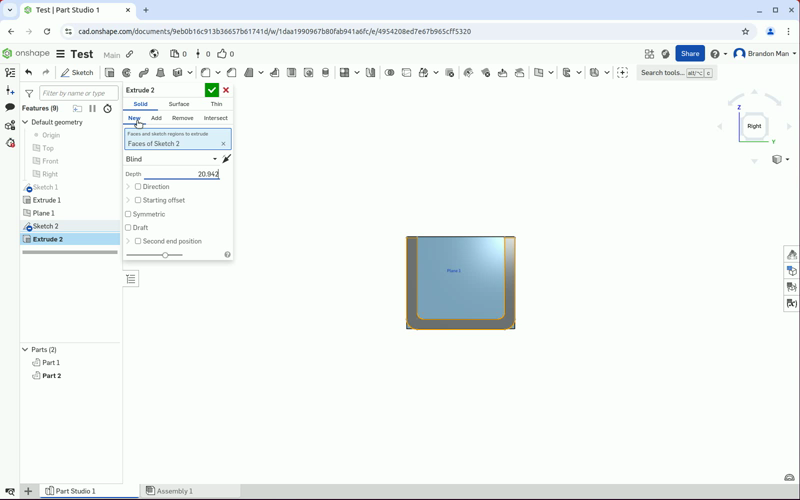
key(enter)
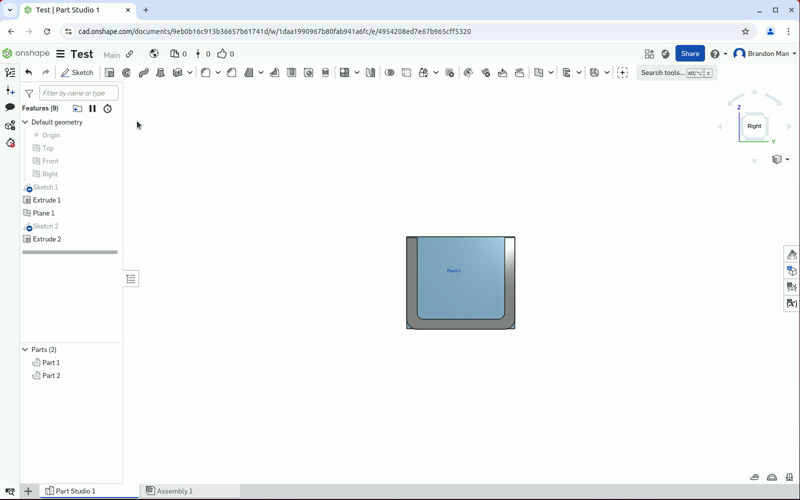
key(shift+h)
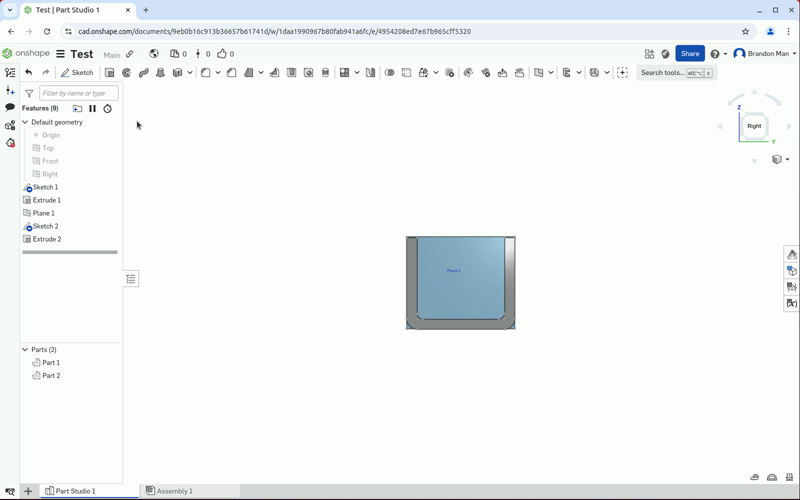
key(shift+h)
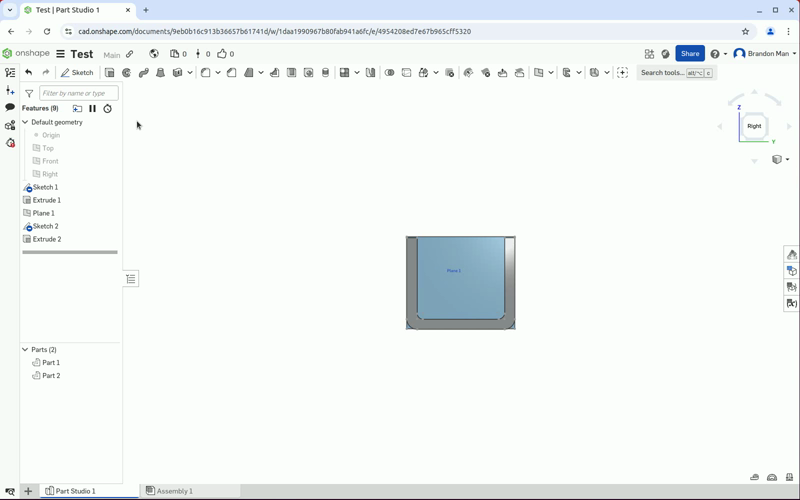
key(shift+7)
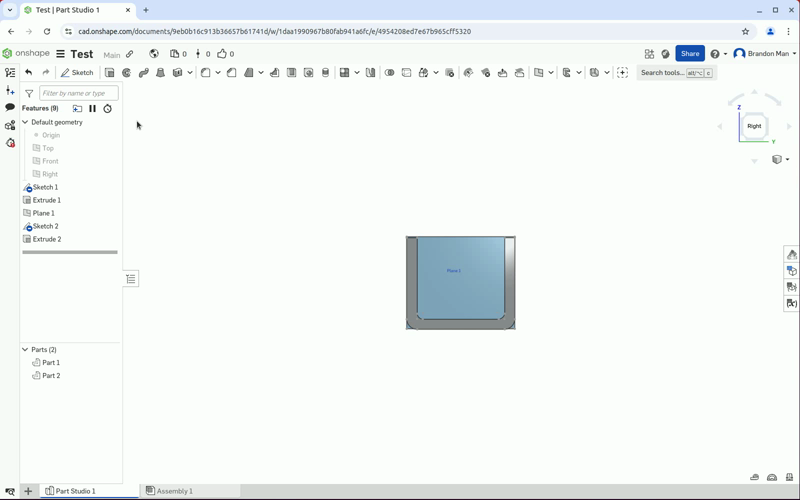
key(right, 2)
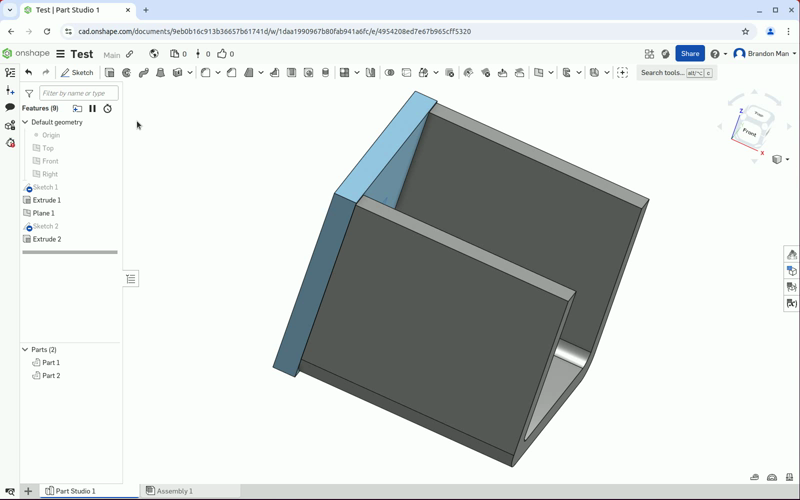
key(down, 2)
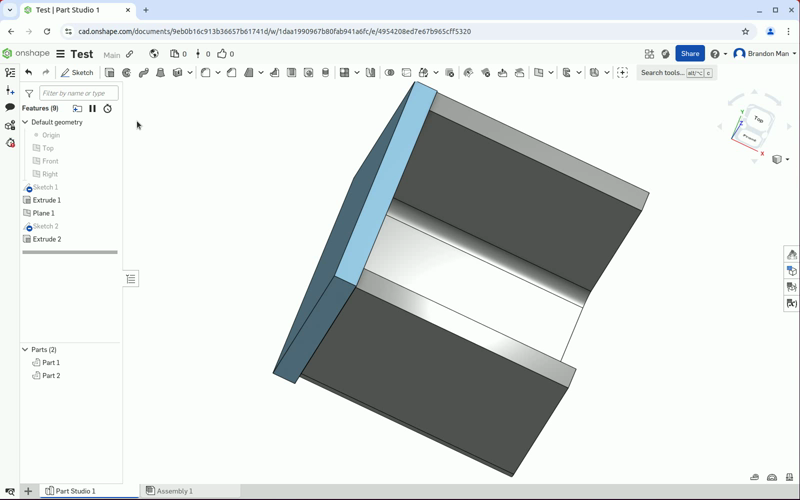
key(up, 2)
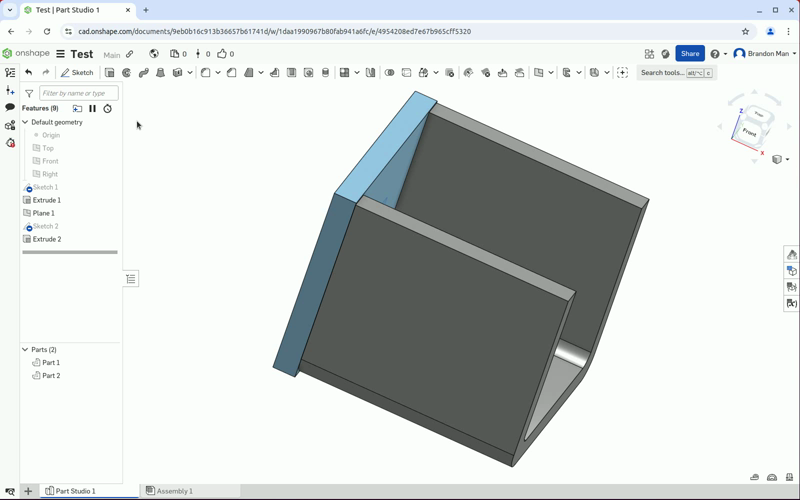
key(left, 2)
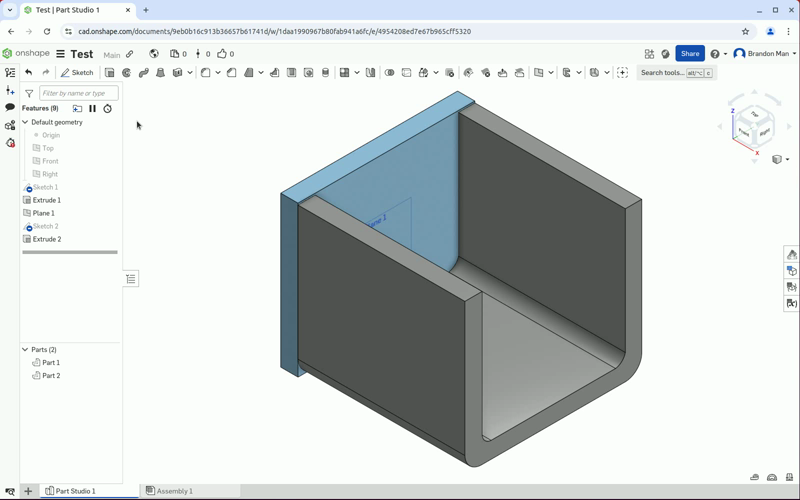
mouse_move(73, 189)
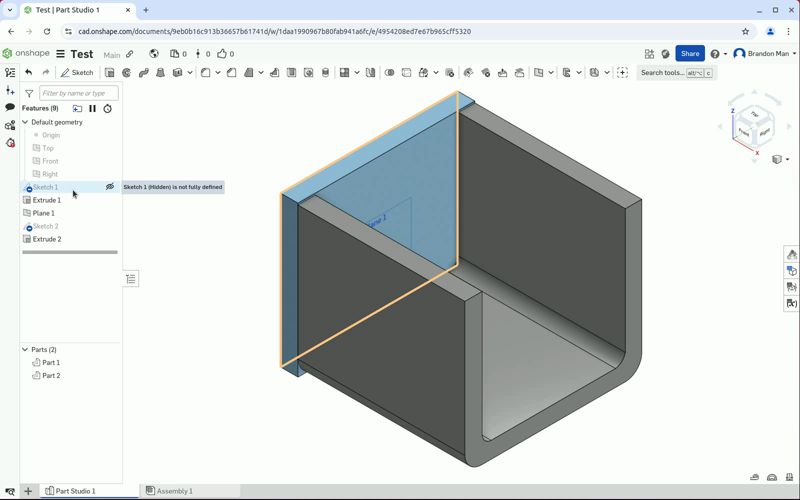
click(73, 189)